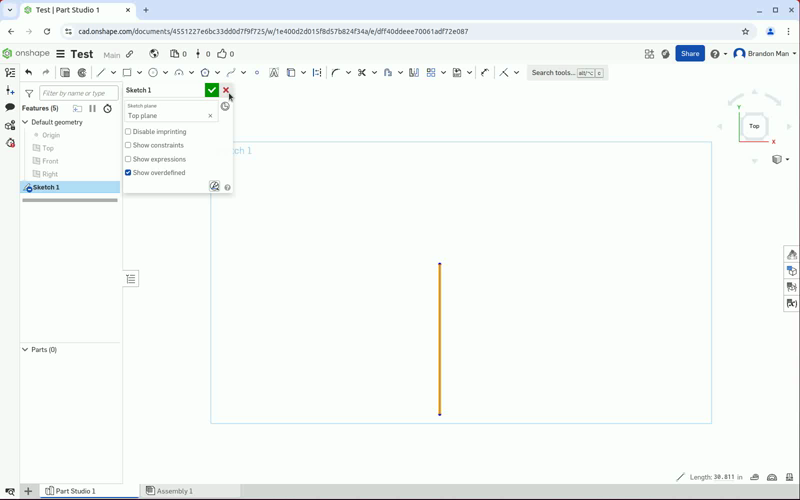
key(shift+h)
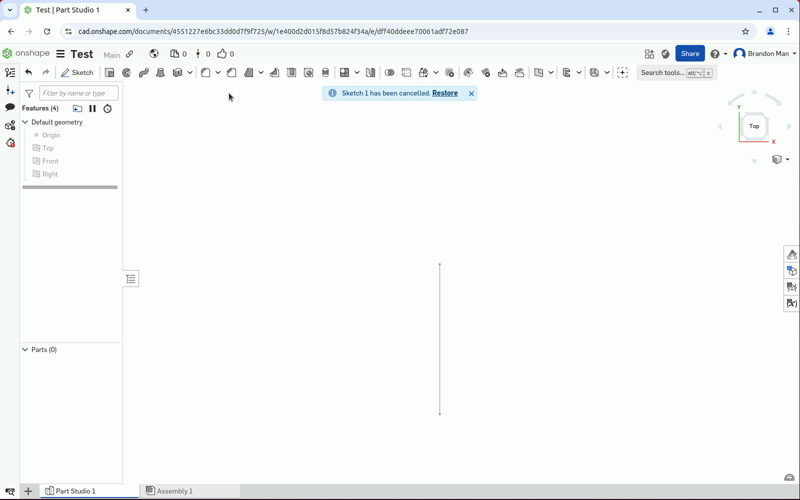
mouse_move(73, 352)
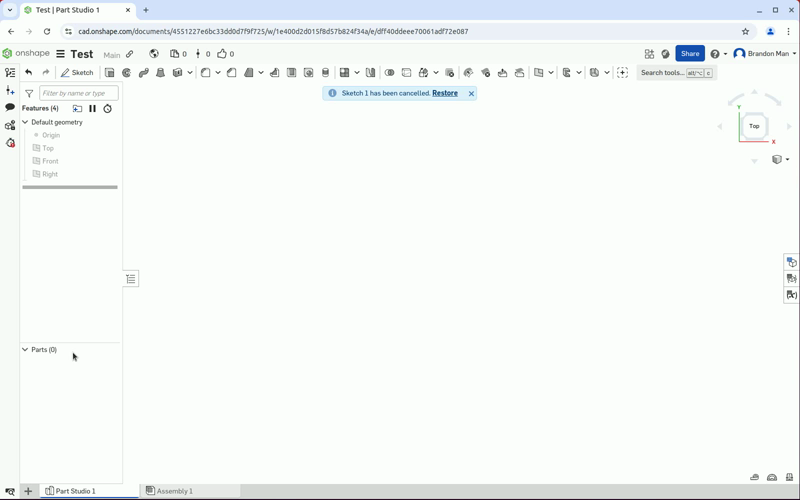
key(y)
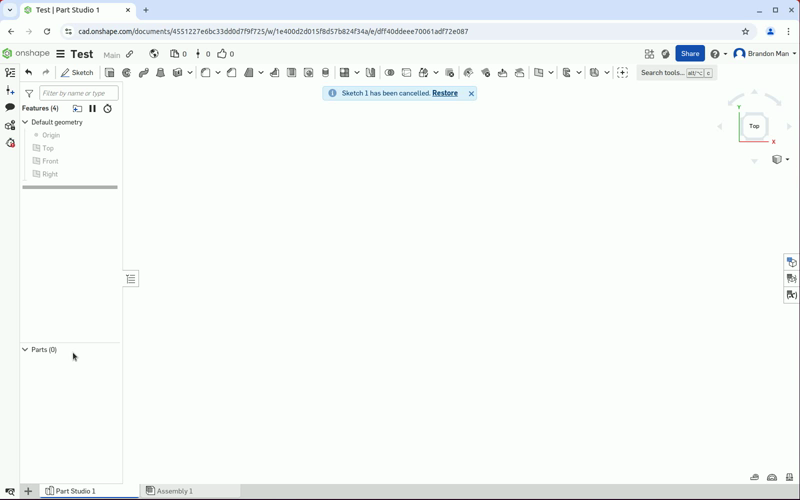
key(shift+p)
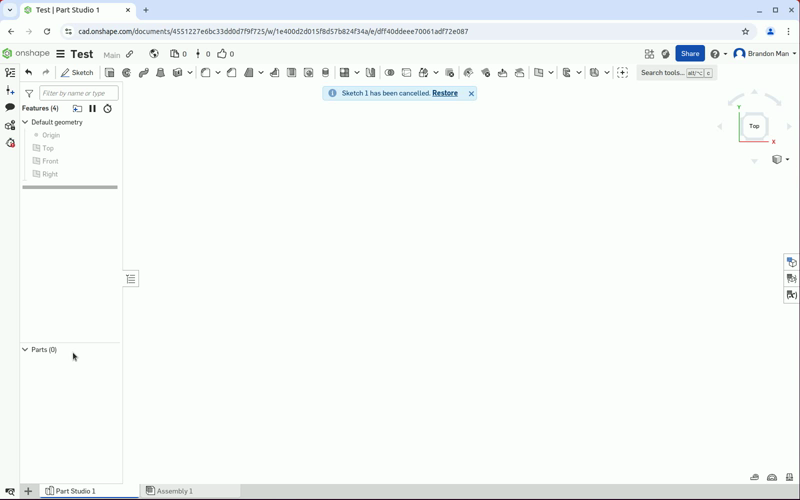
key(space)
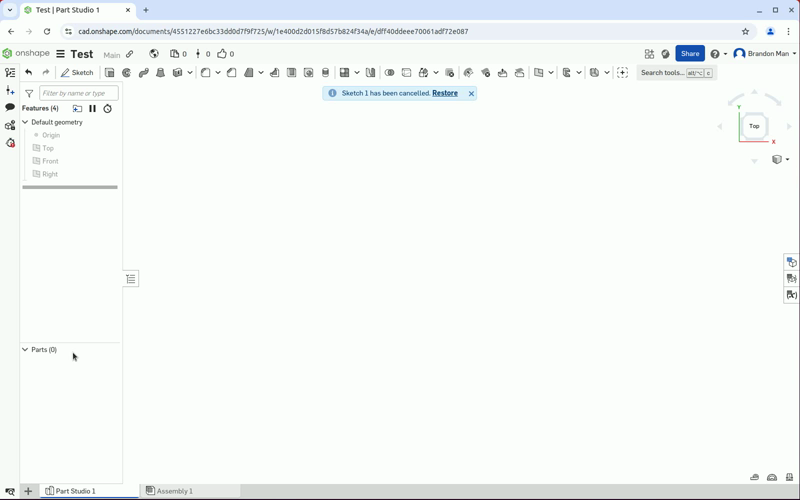
key_down(shift)
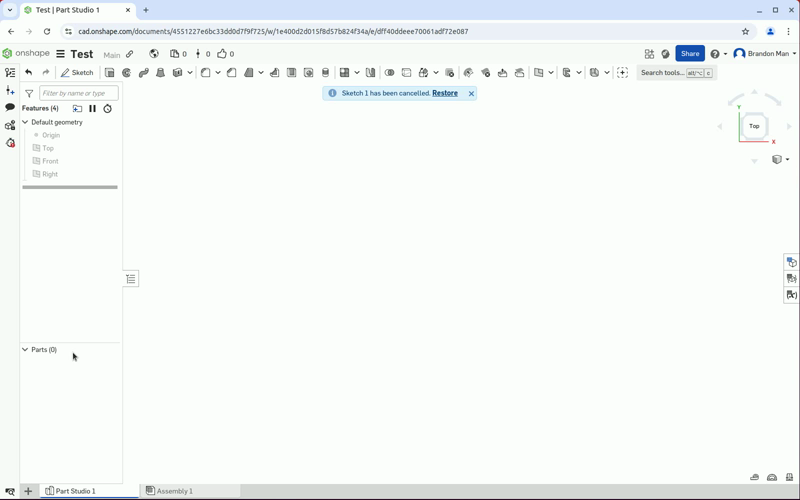
key(up)
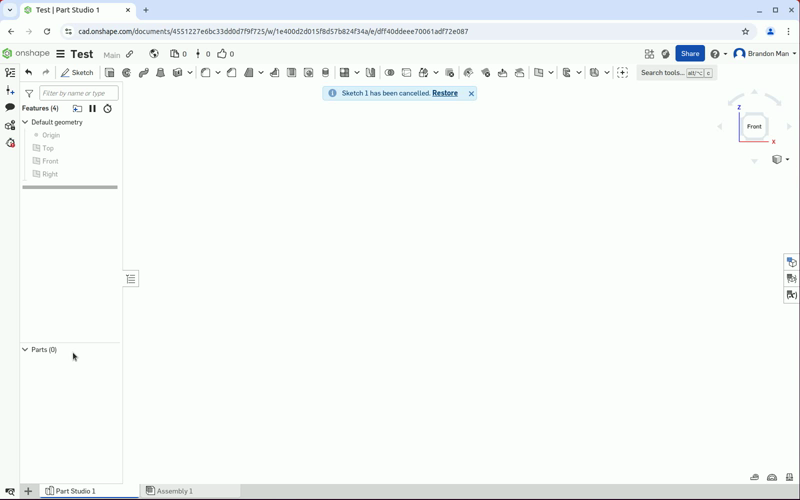
key_up(shift)
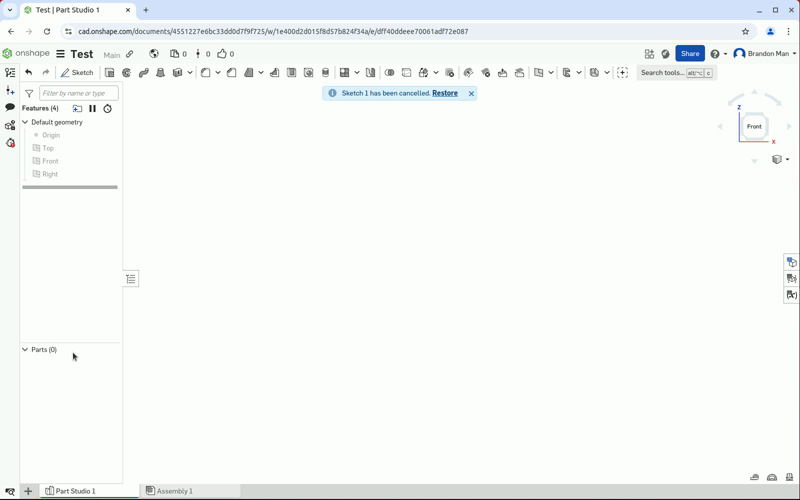
mouse_move(73, 352)
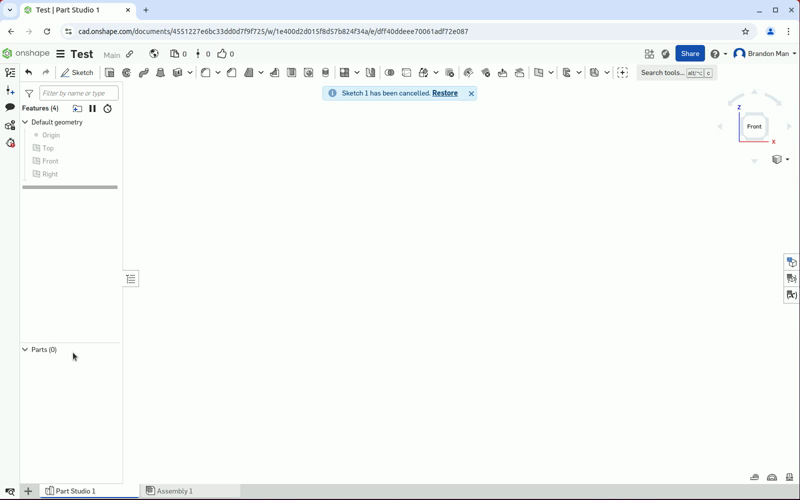
key(shift+y)
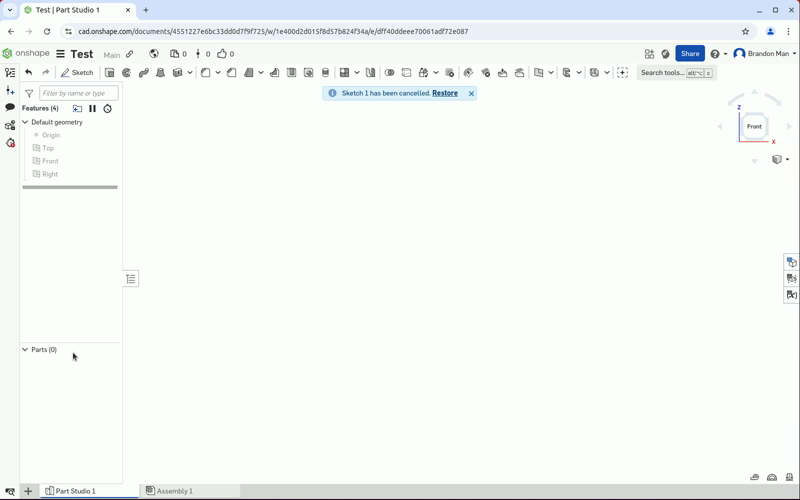
key(shift+s)
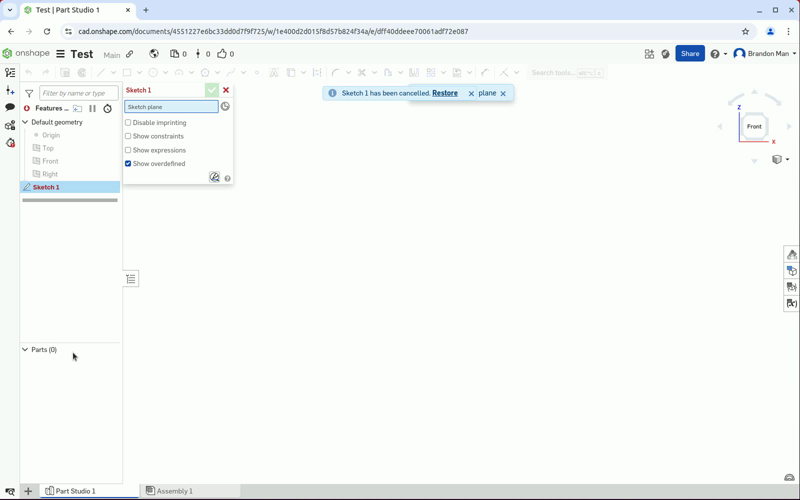
mouse_move(73, 163)
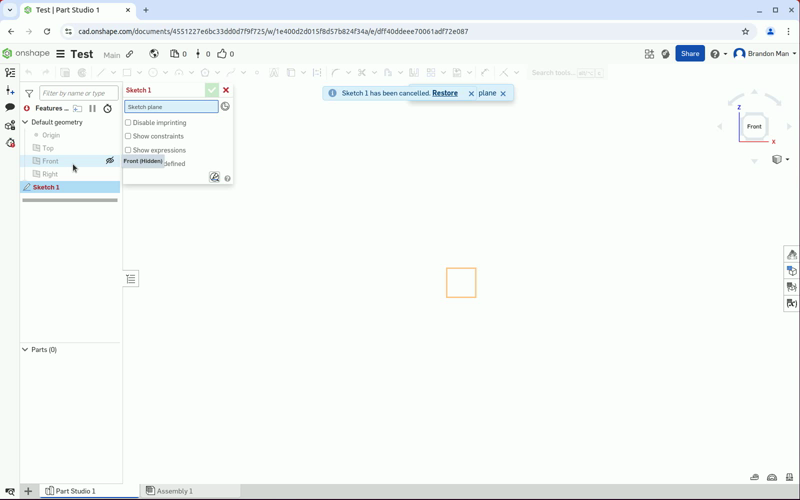
click(73, 163)
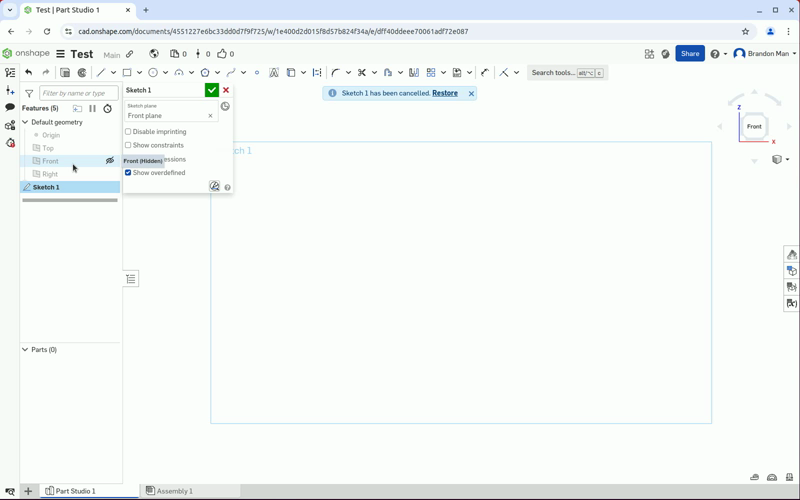
mouse_move(73, 352)
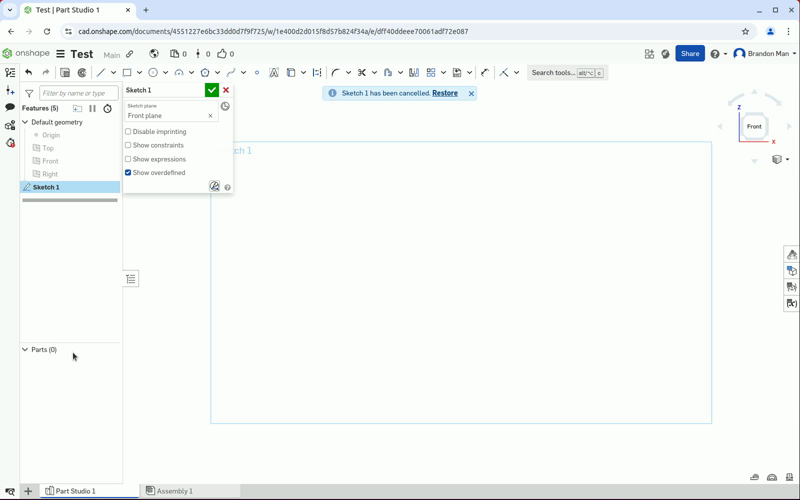
key(y)
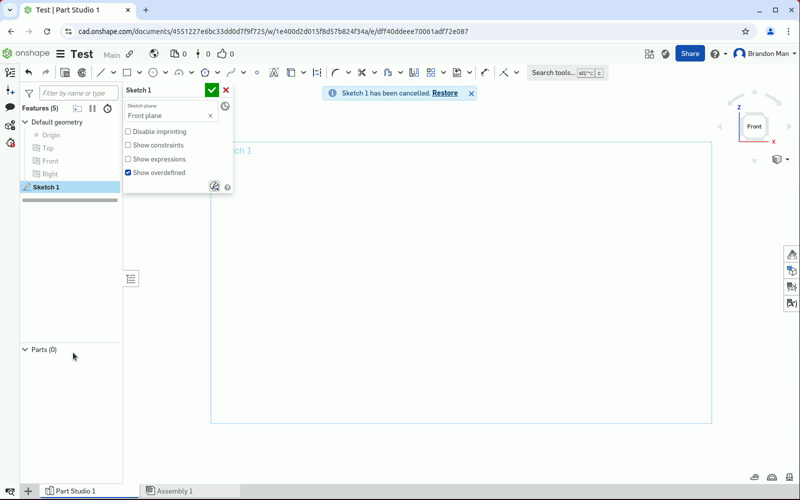
key(l)
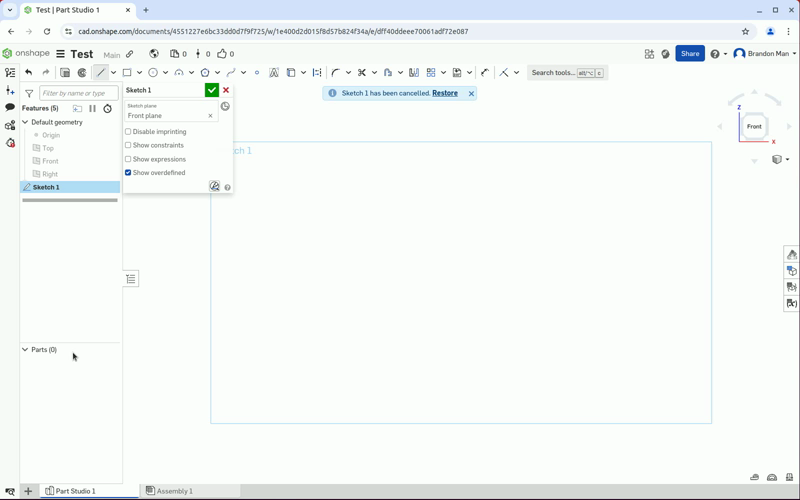
key_down(shift)
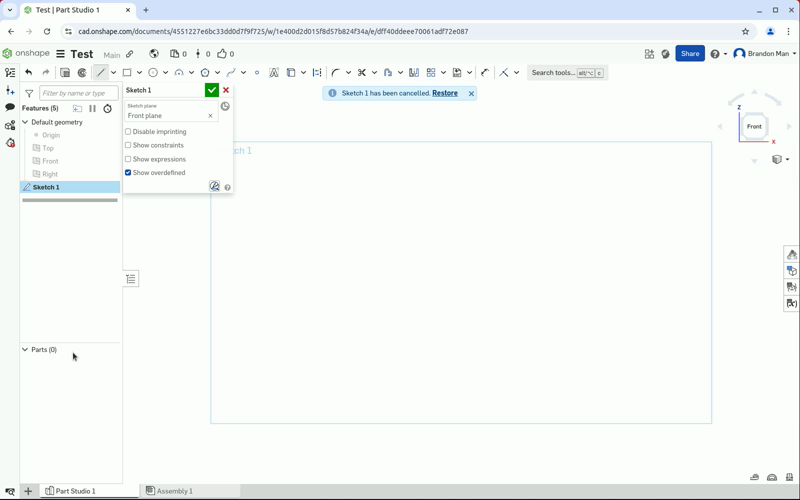
mouse_move(460, 282)
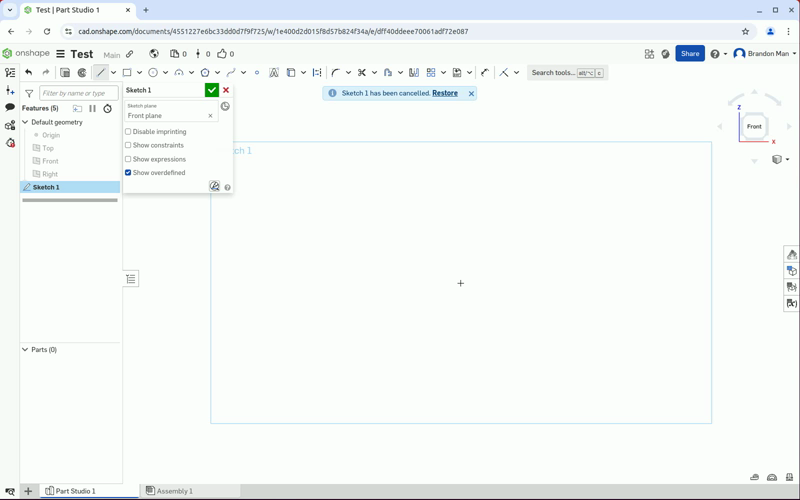
click(460, 282)
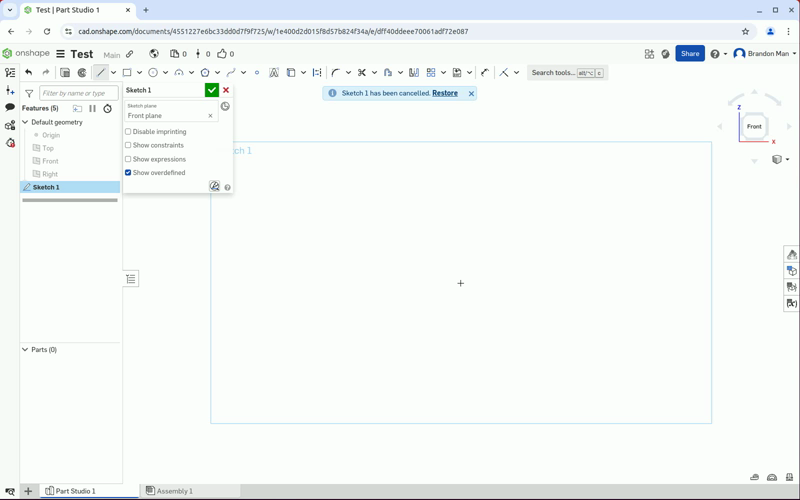
key_up(shift)
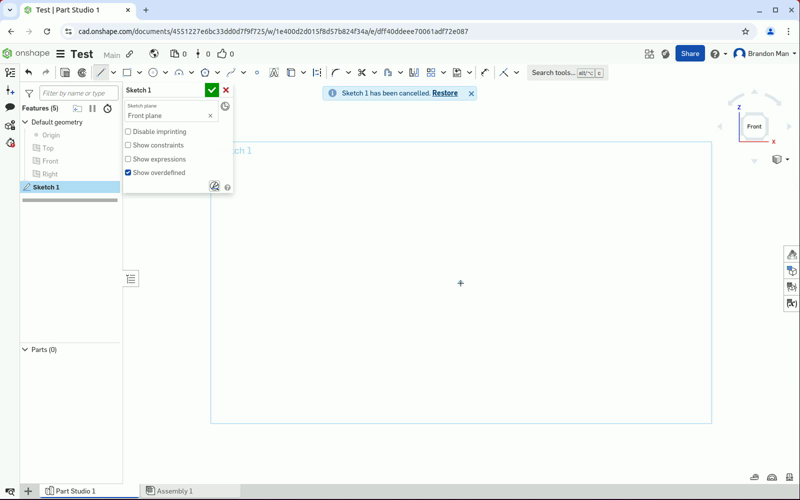
key_down(shift)
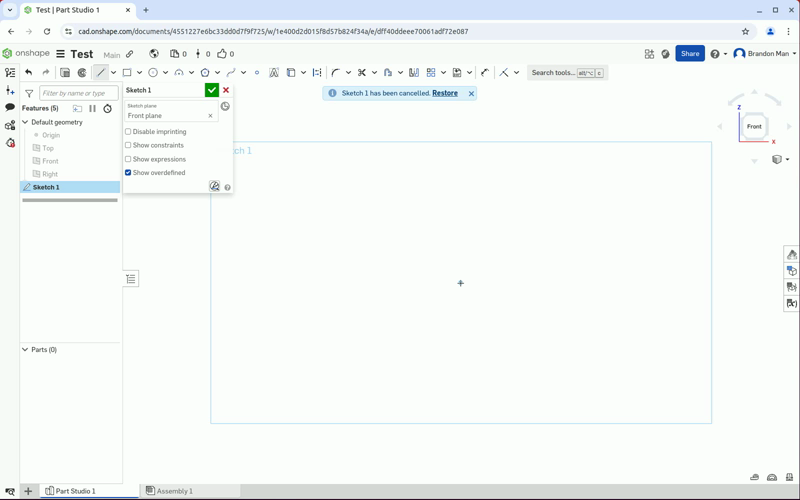
mouse_move(536, 282)
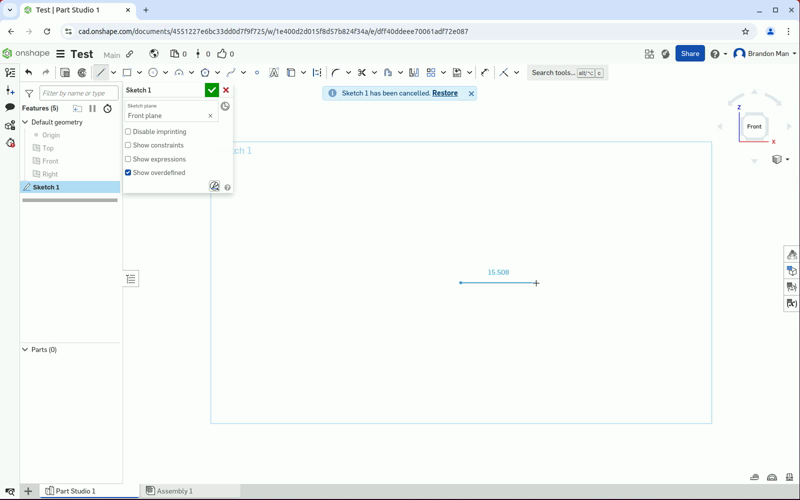
click(536, 282)
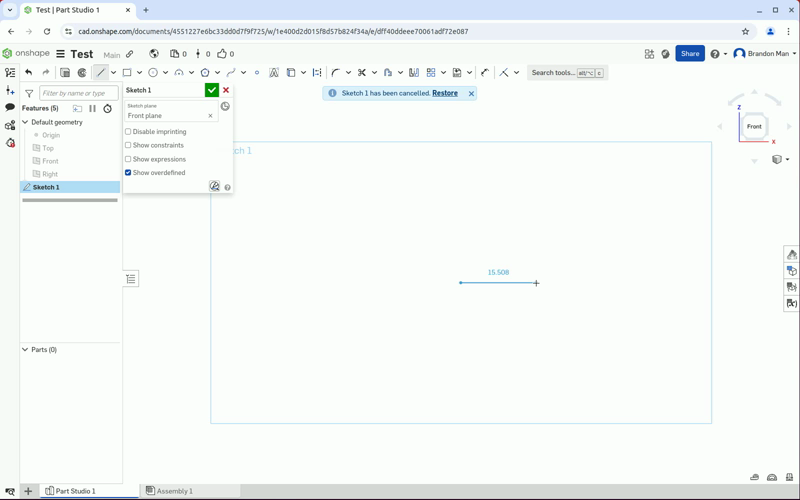
key_up(shift)
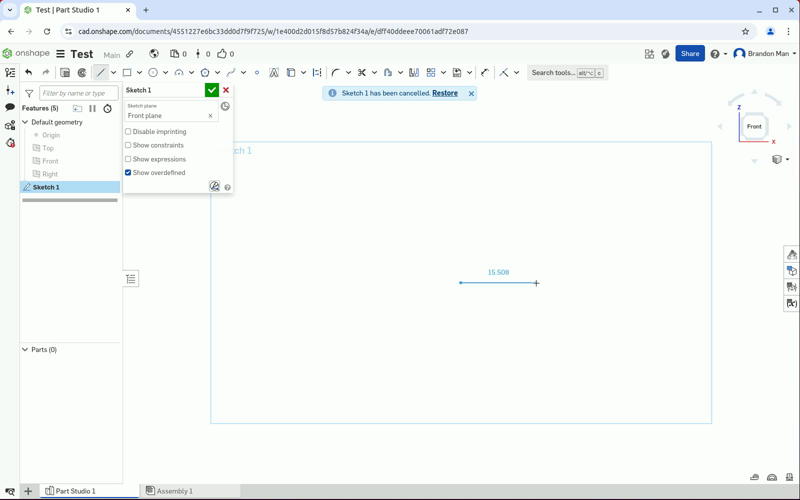
key_down(shift)
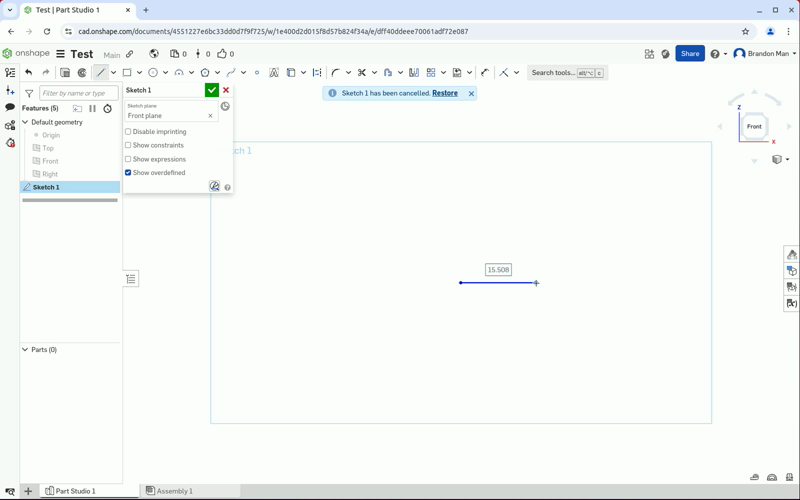
mouse_move(566, 282)
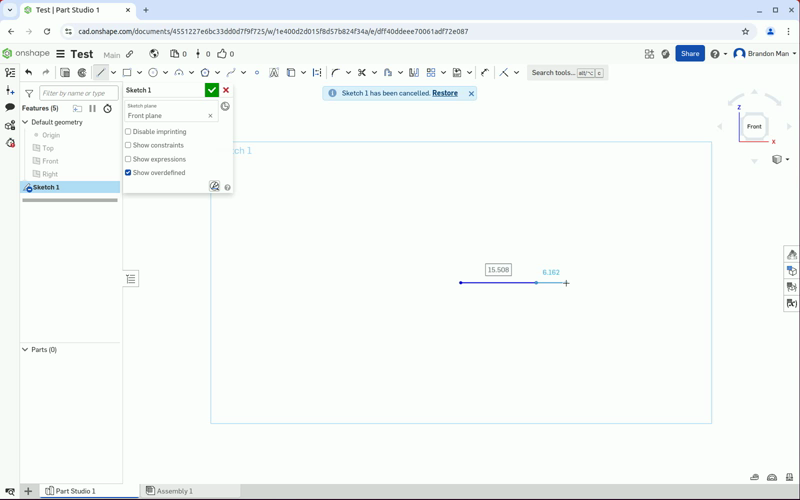
mouse_move(536, 264)
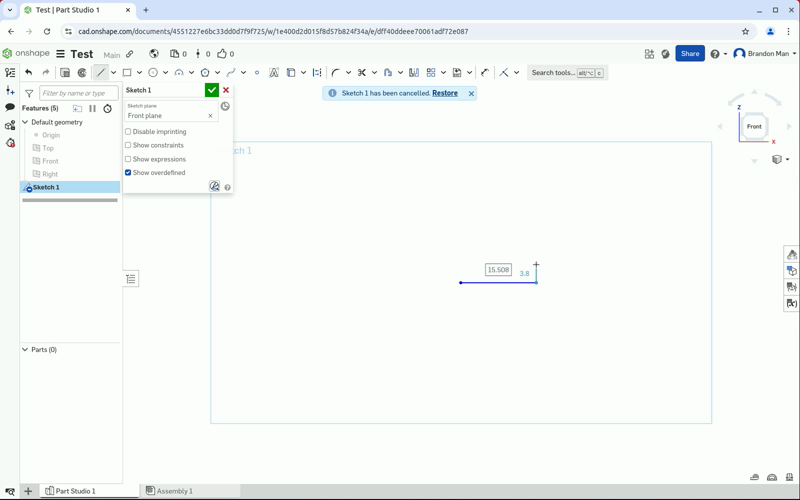
click(536, 264)
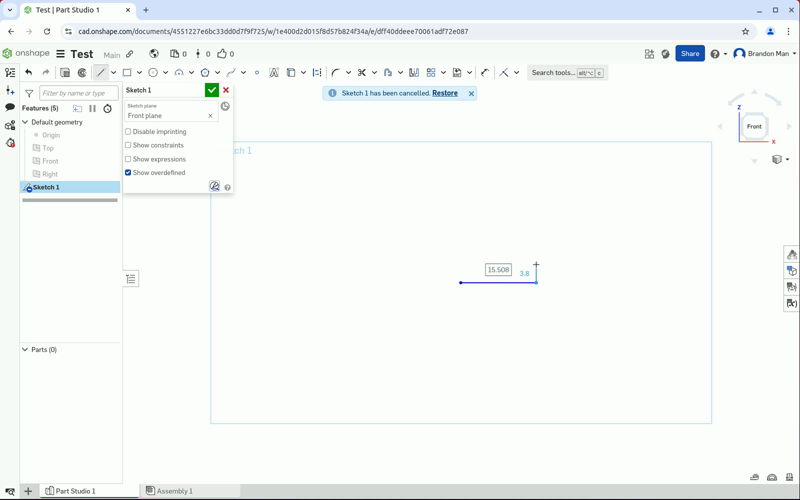
key_up(shift)
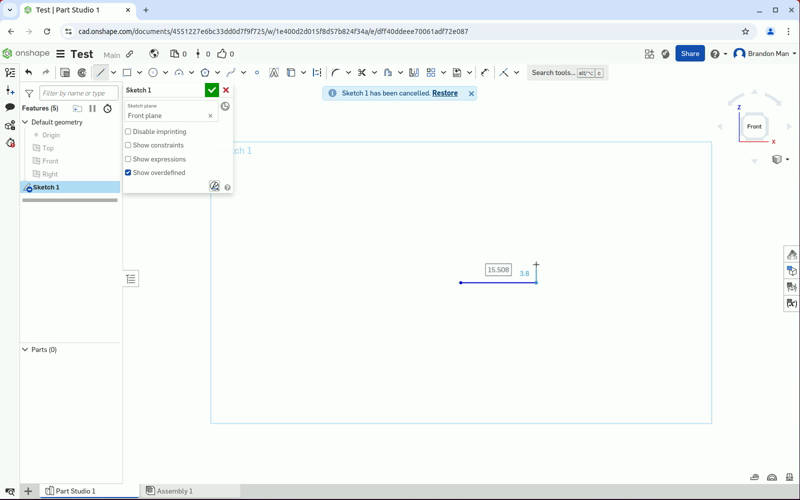
key_down(shift)
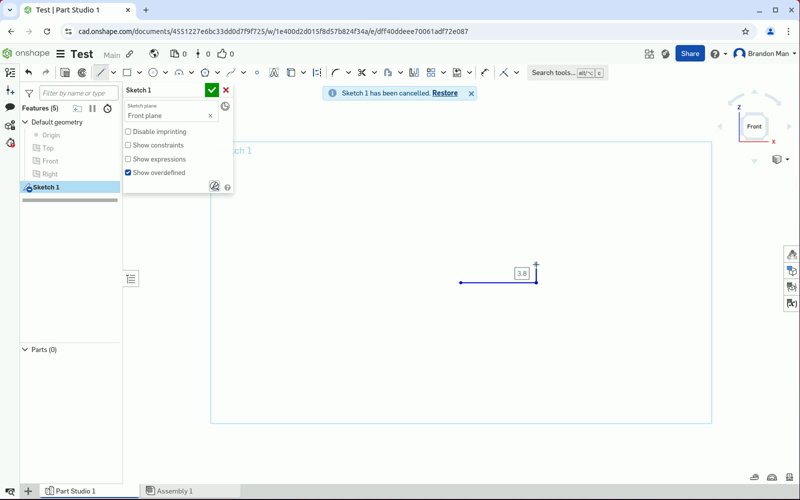
mouse_move(460, 207)
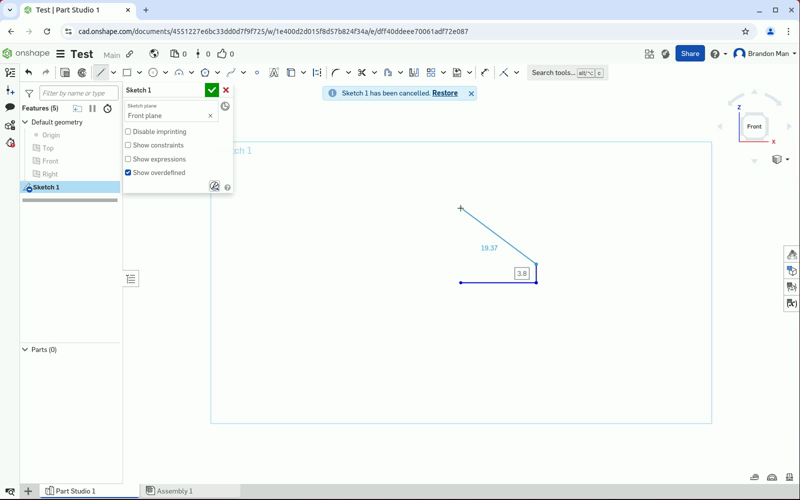
click(460, 207)
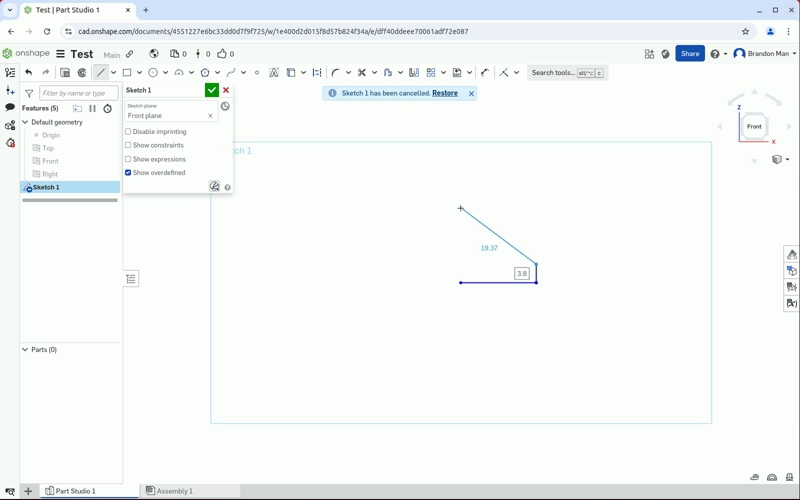
key_up(shift)
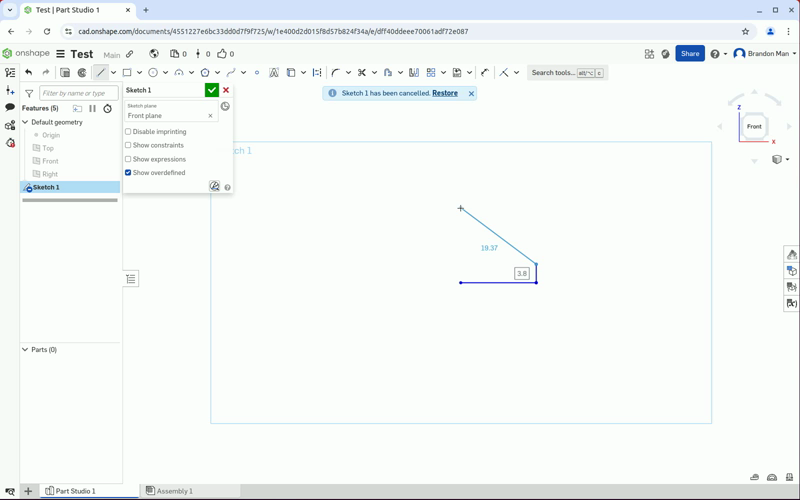
key_down(shift)
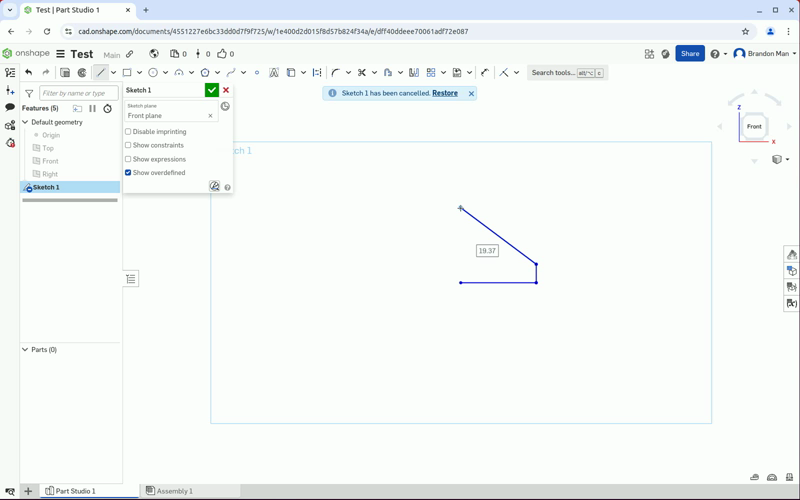
mouse_move(460, 282)
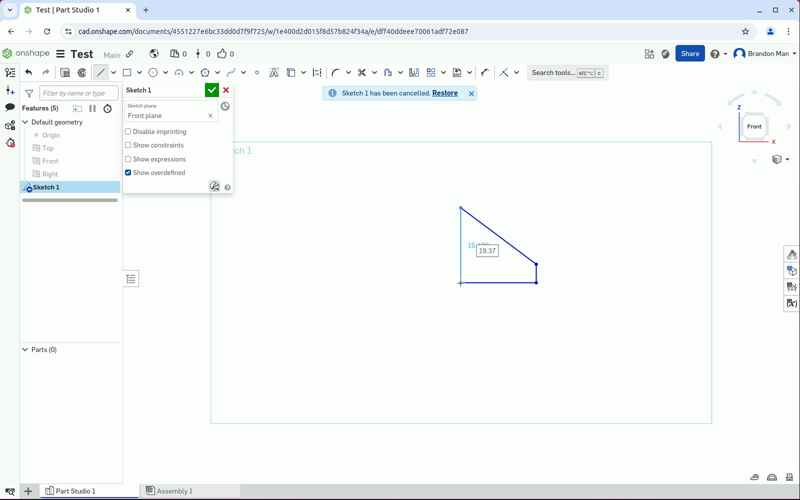
key_up(shift)
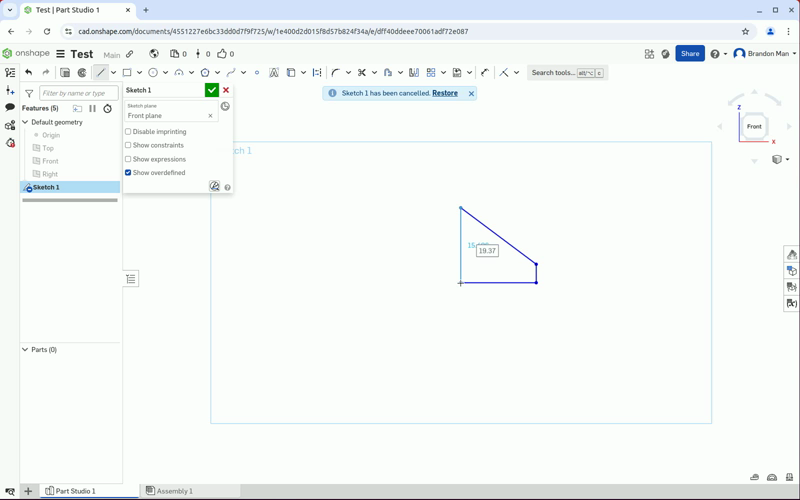
click(460, 282)
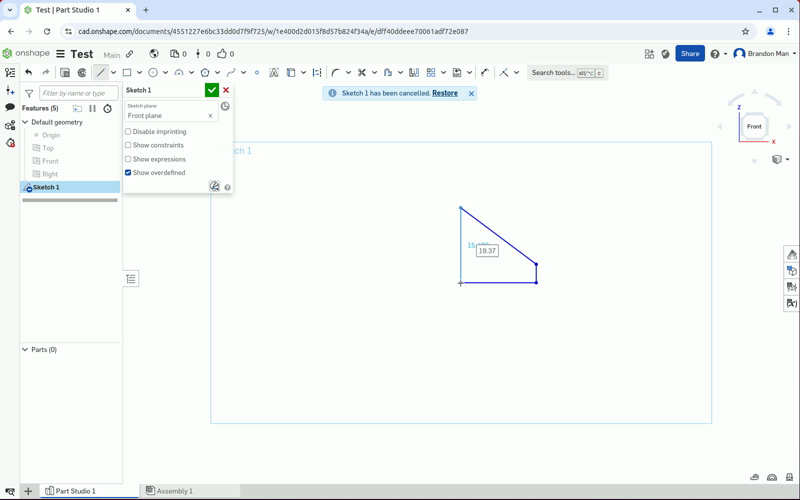
key(esc)
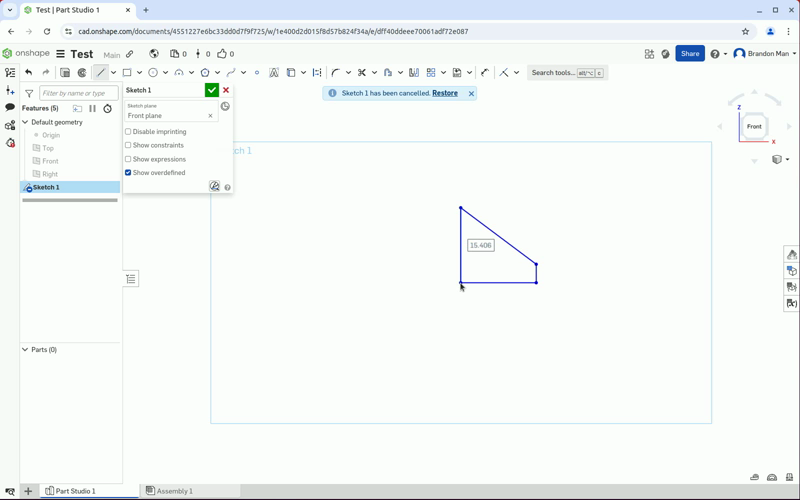
mouse_move(520, 276)
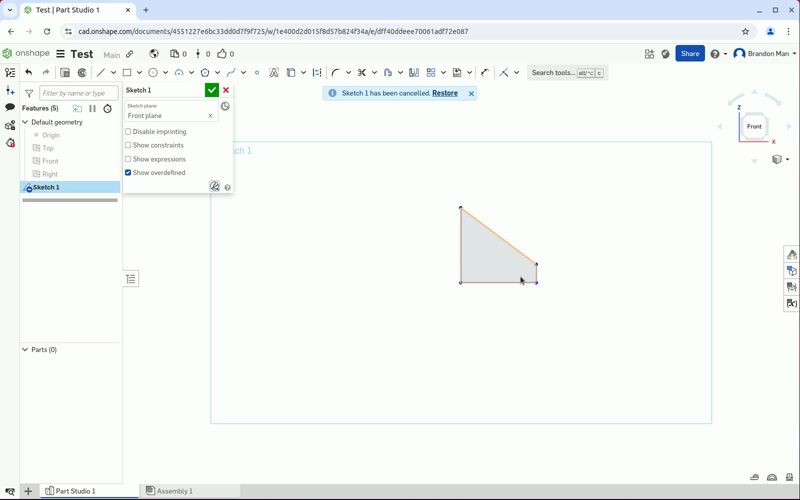
click(520, 276)
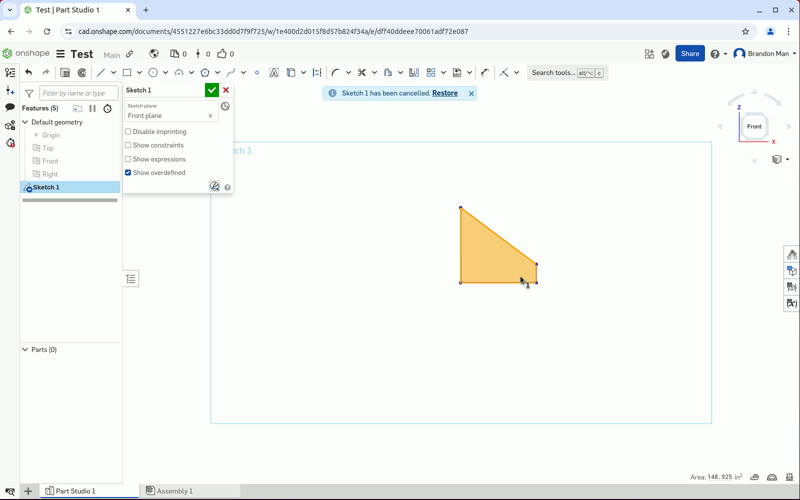
mouse_move(73, 352)
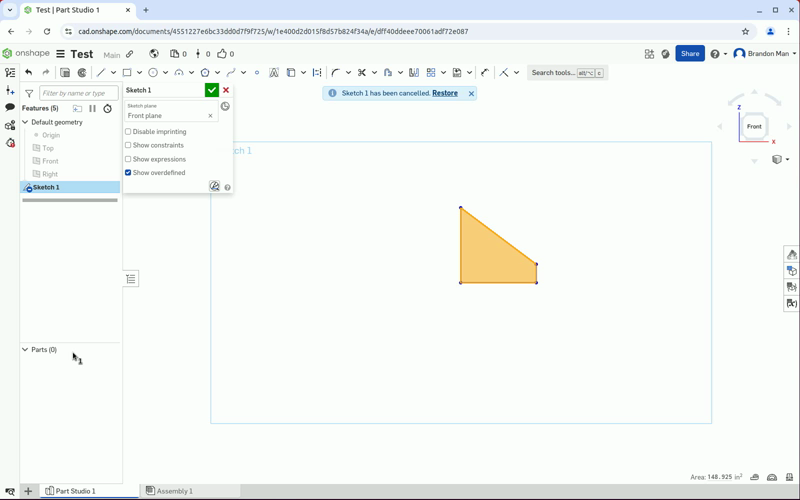
key(shift+y)
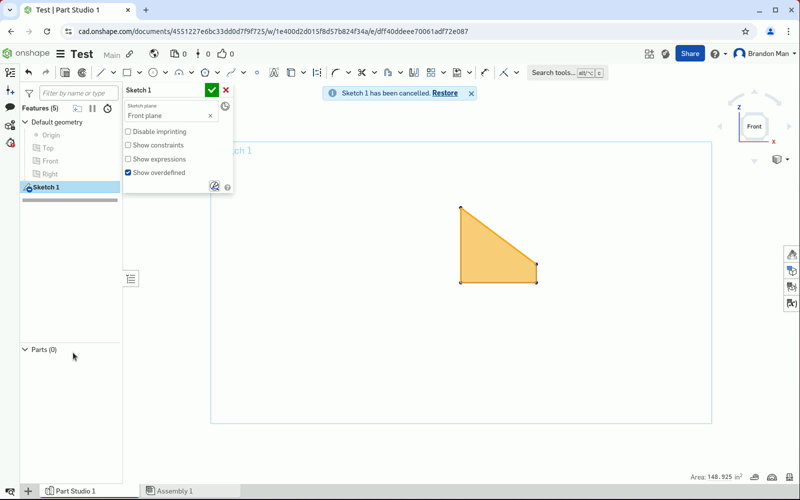
key(shift+e)
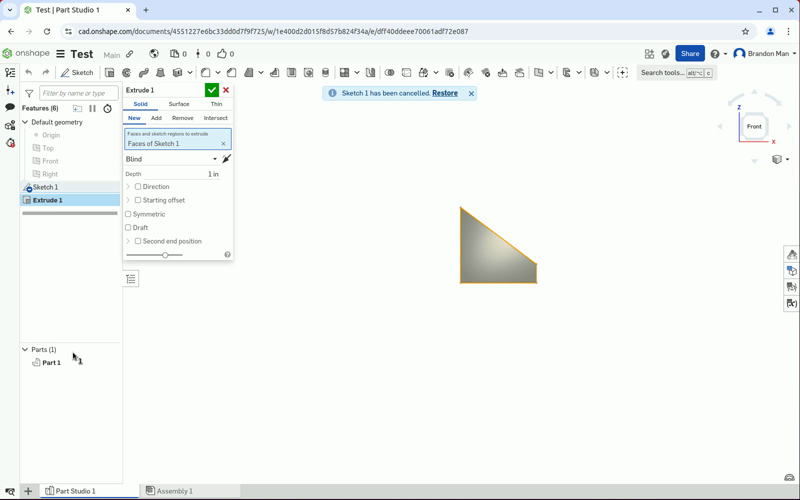
mouse_move(143, 106)
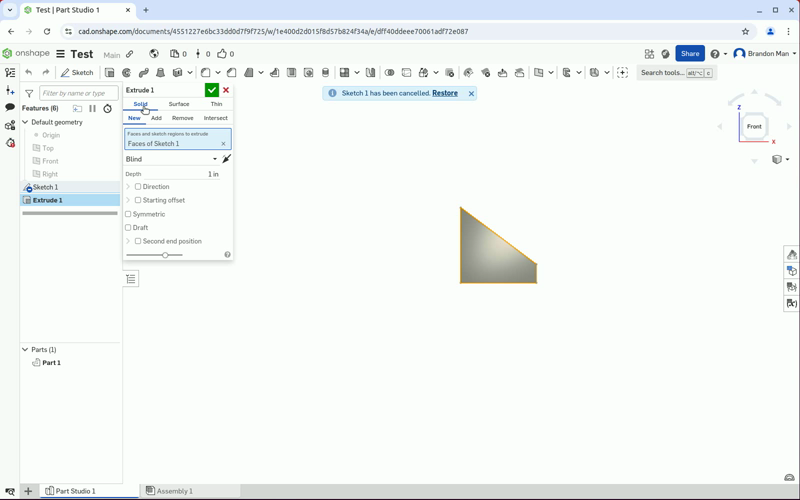
click(143, 106)
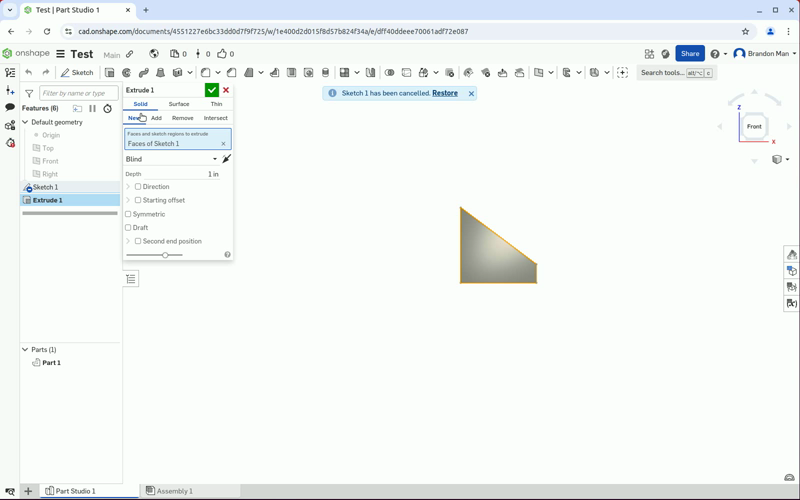
mouse_move(137, 120)
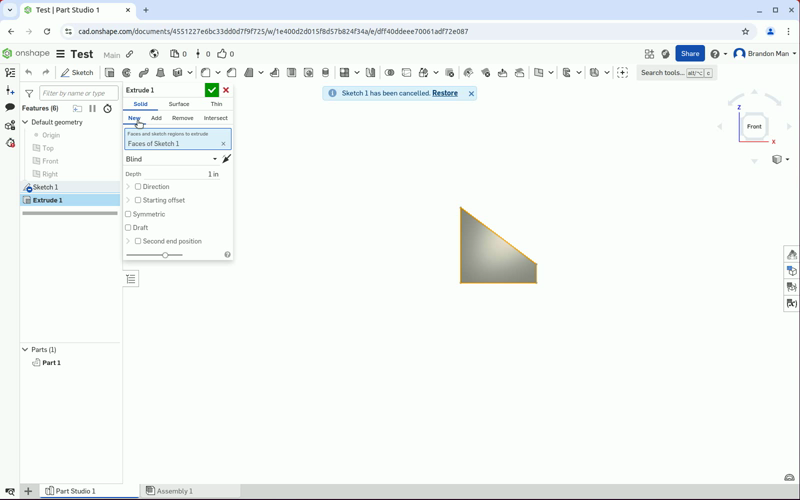
click(137, 120)
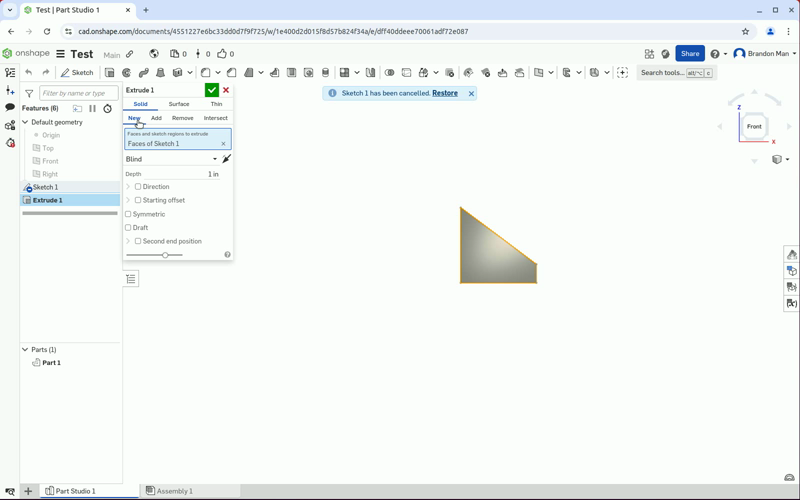
key(tab, 4)
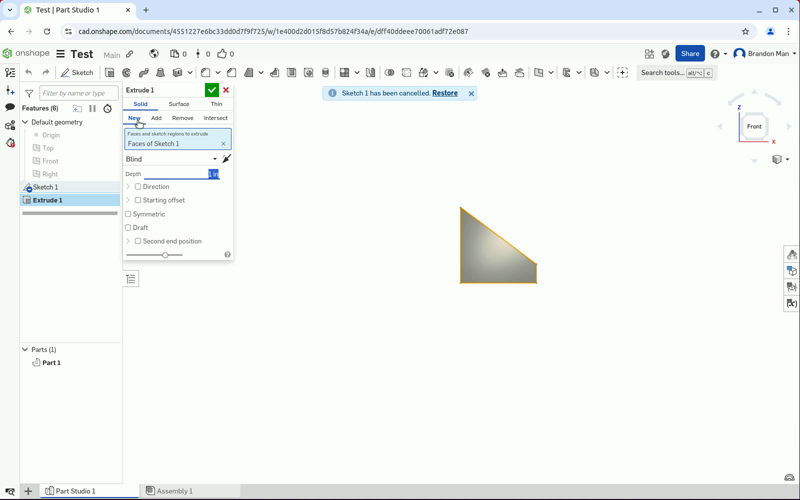
text(23.108)
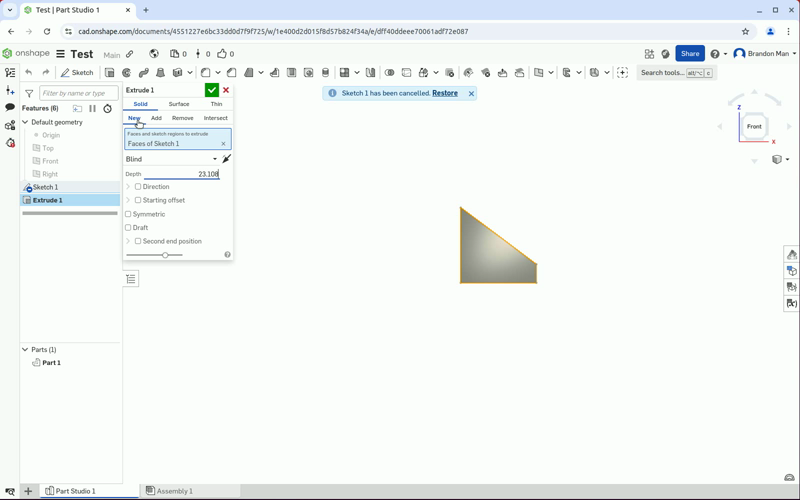
key(enter)
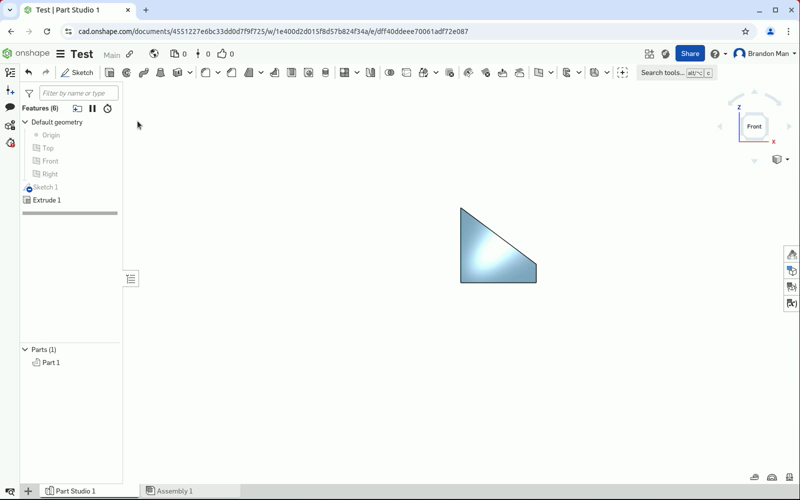
key(shift+h)
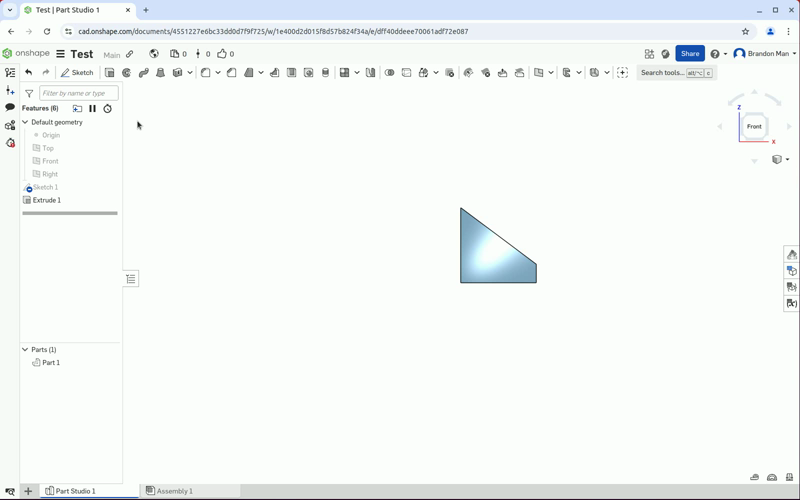
key(shift+h)
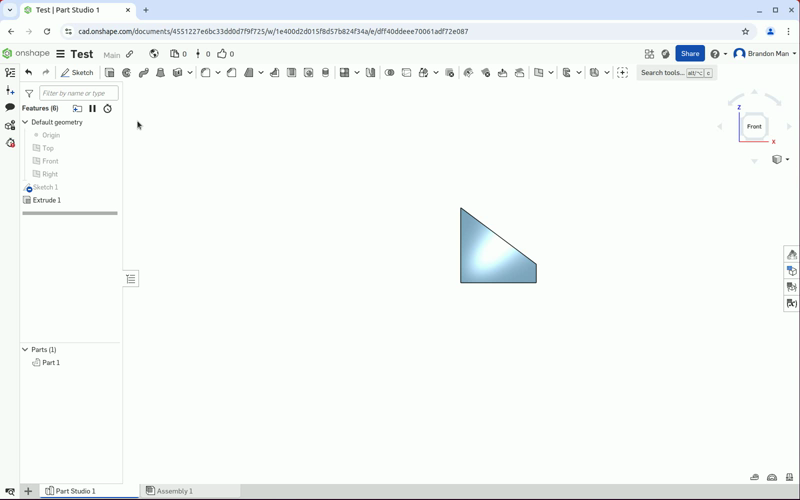
mouse_move(73, 189)
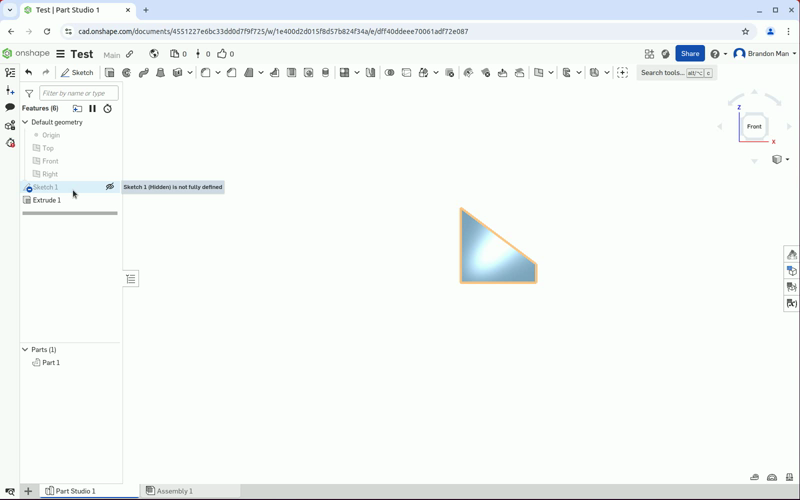
click(73, 189)
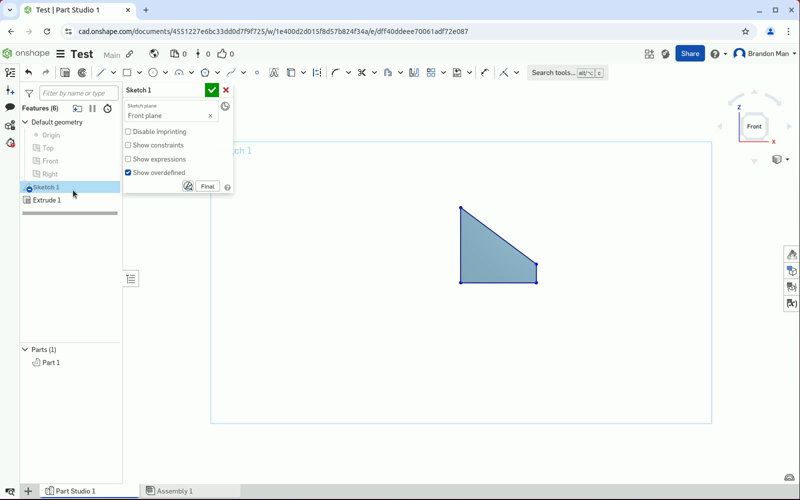
mouse_move(229, 92)
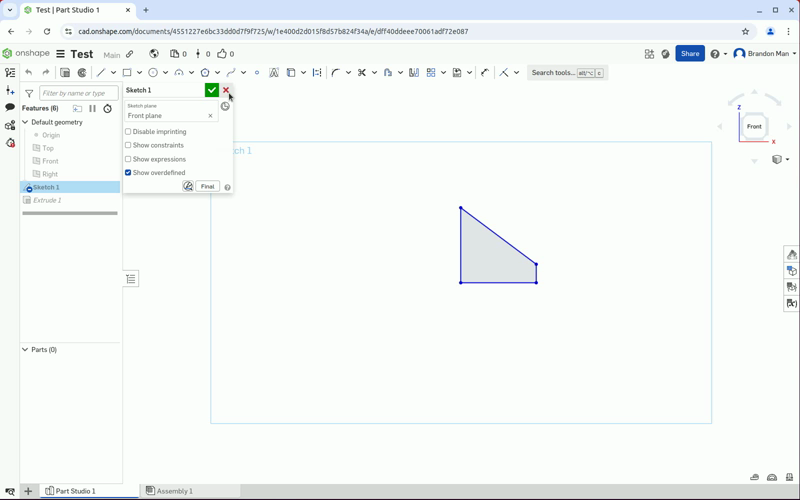
click(229, 92)
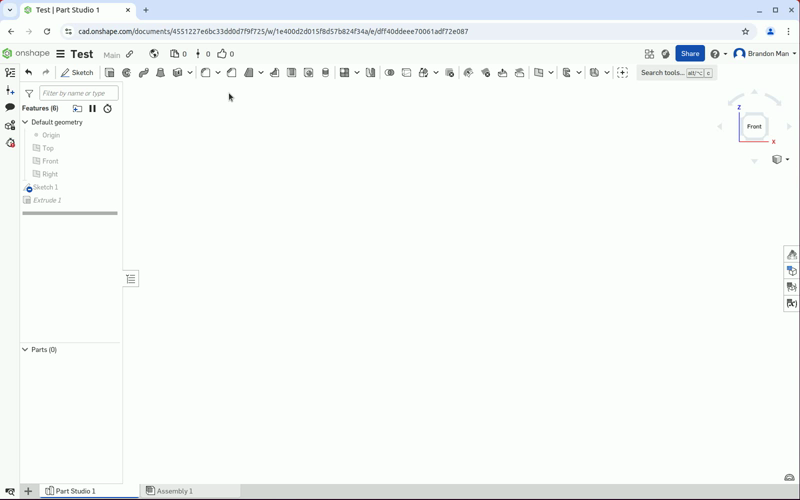
mouse_move(541, 75)
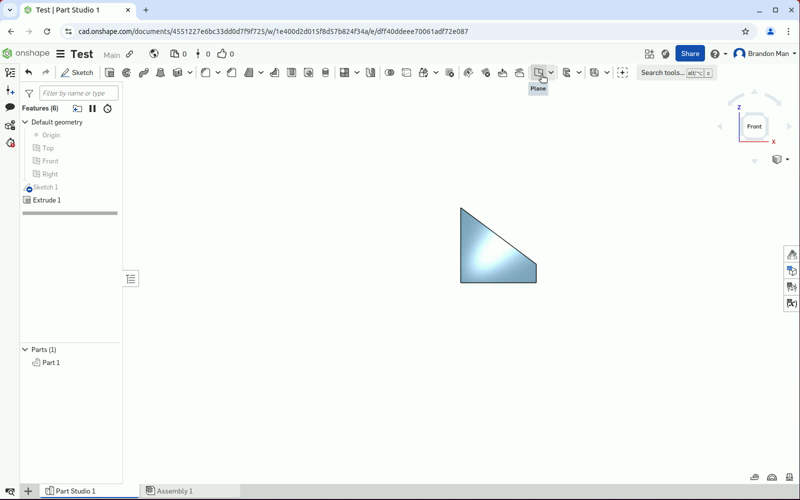
click(541, 75)
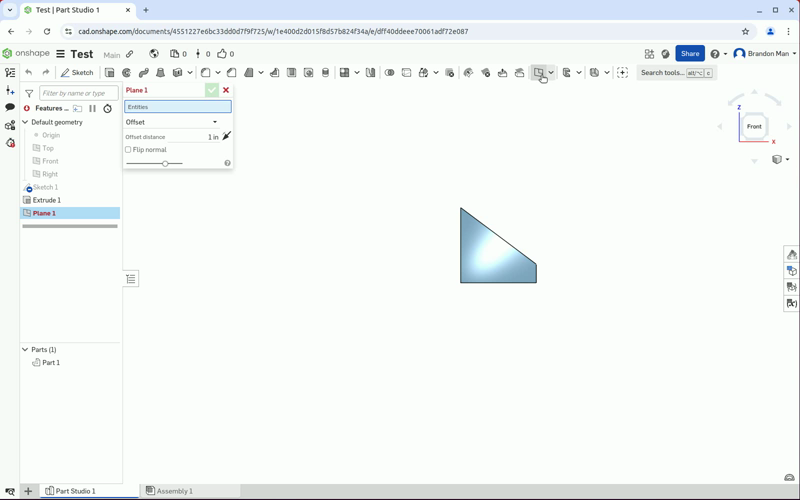
mouse_move(73, 163)
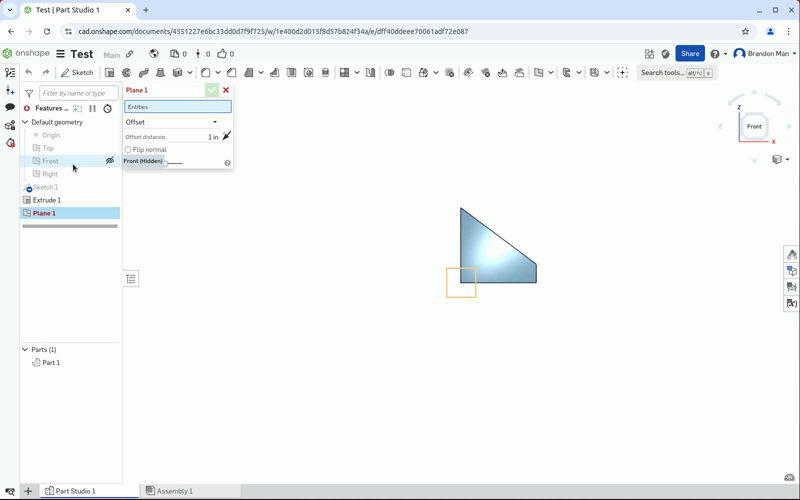
click(73, 163)
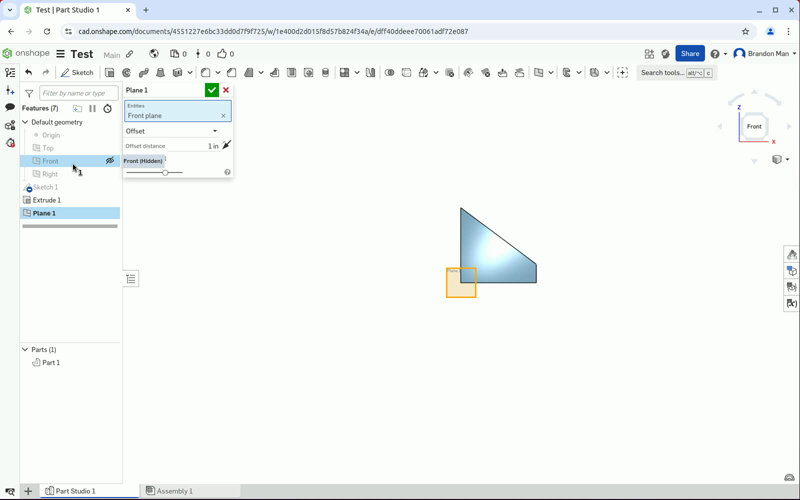
key(tab, 2)
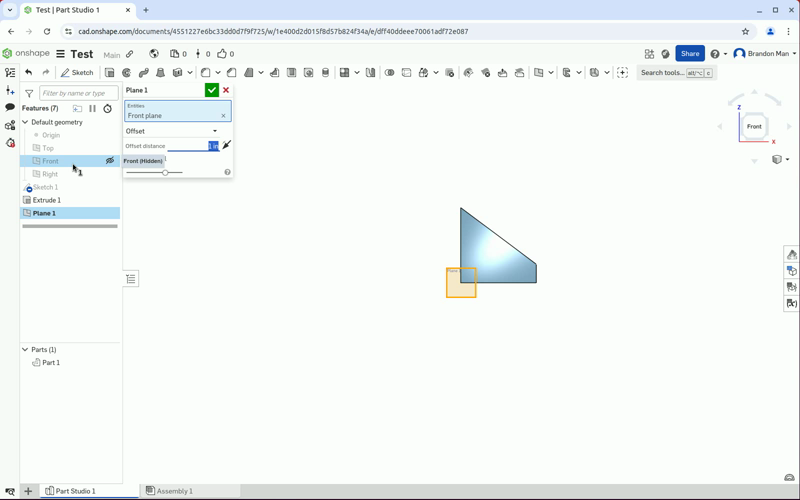
text(23.108)
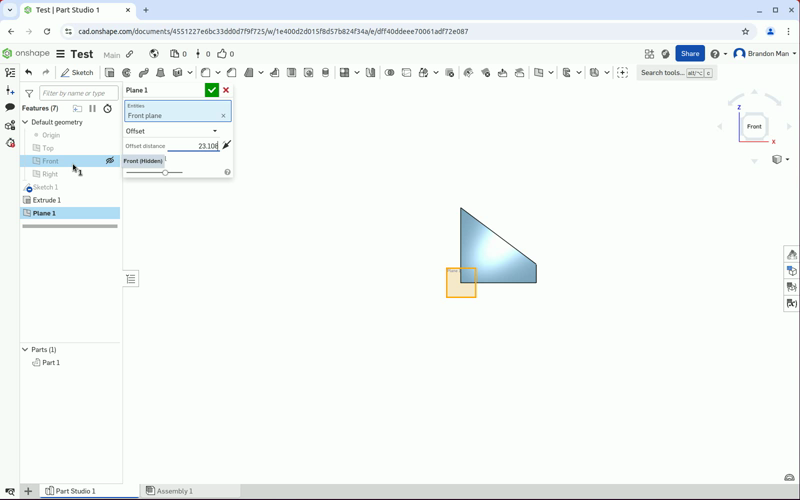
key(enter, 2)
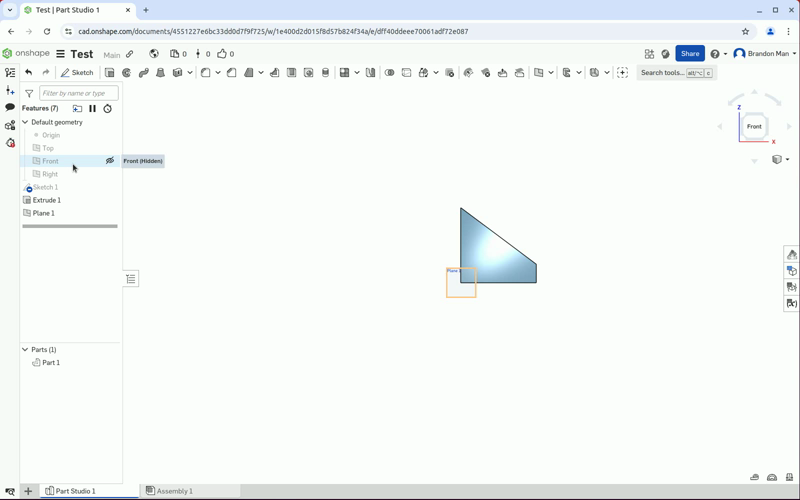
key(shift+s)
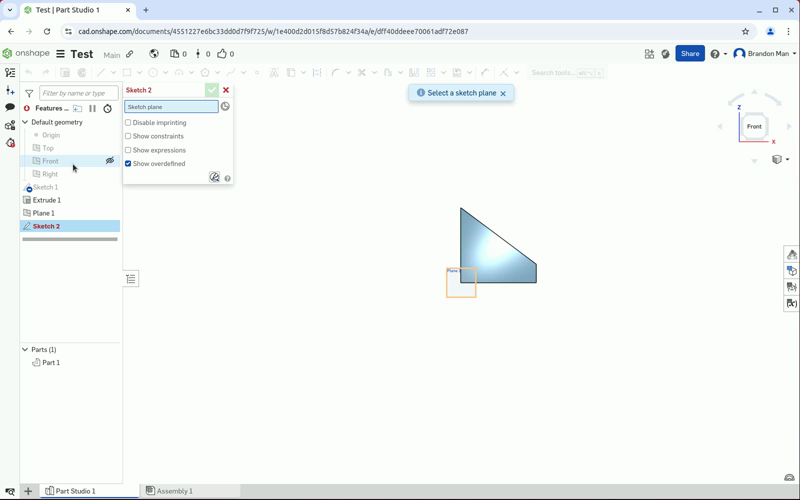
mouse_move(73, 215)
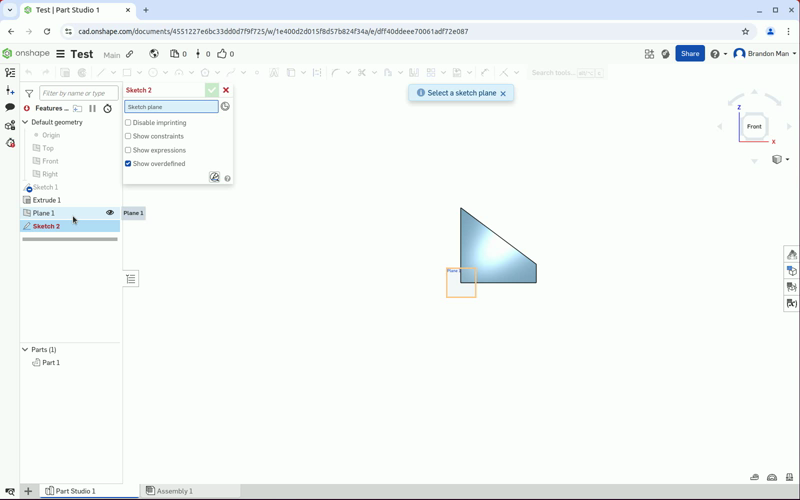
click(73, 215)
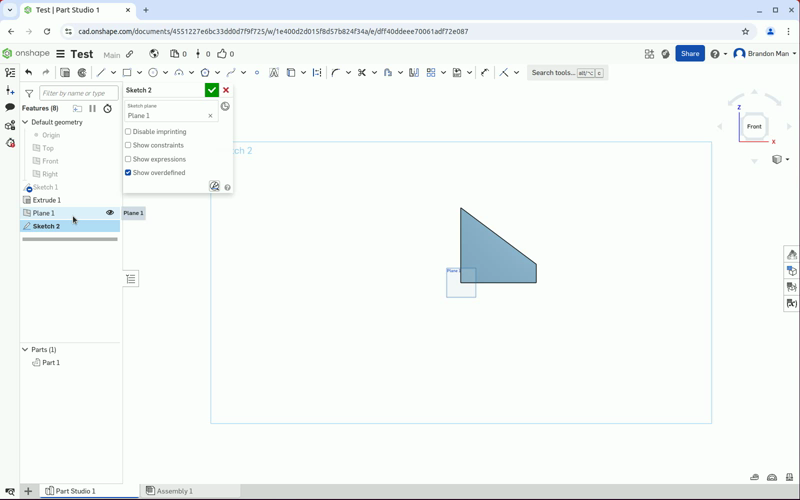
mouse_move(73, 352)
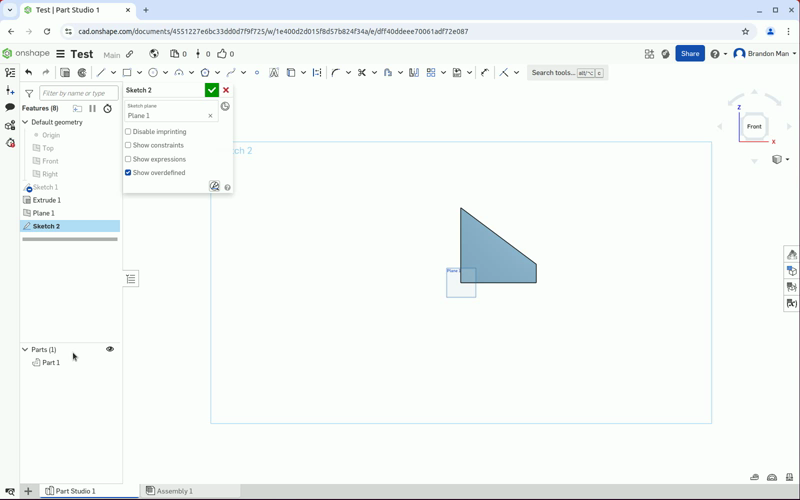
key(y)
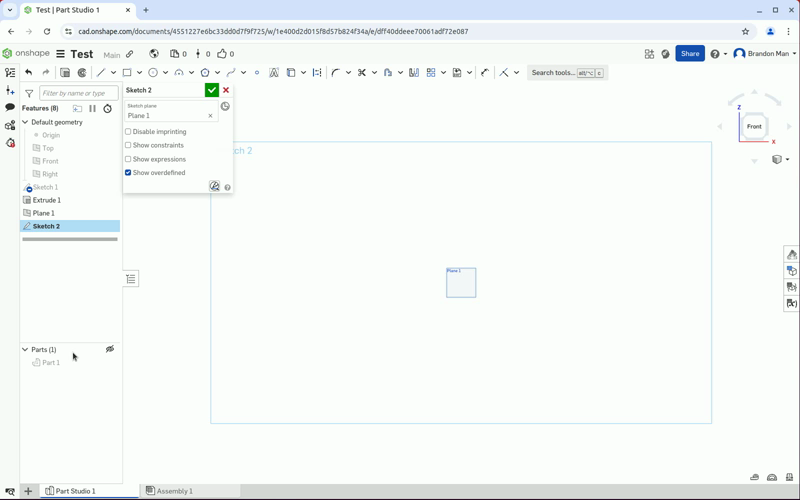
key(l)
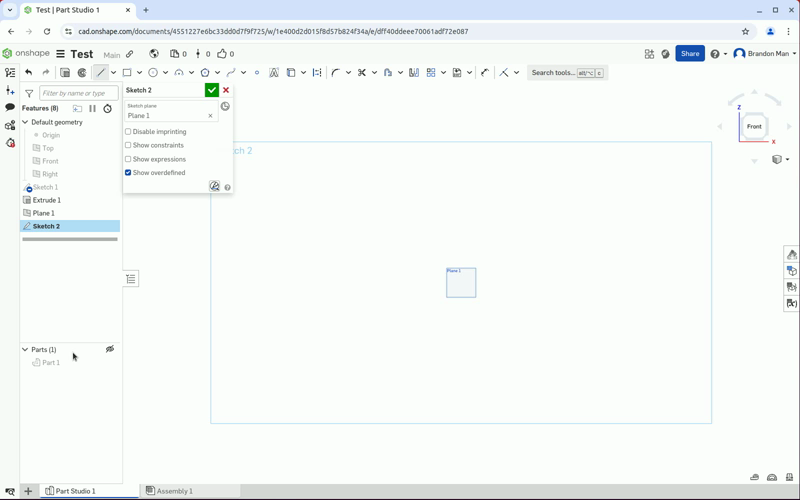
key_down(shift)
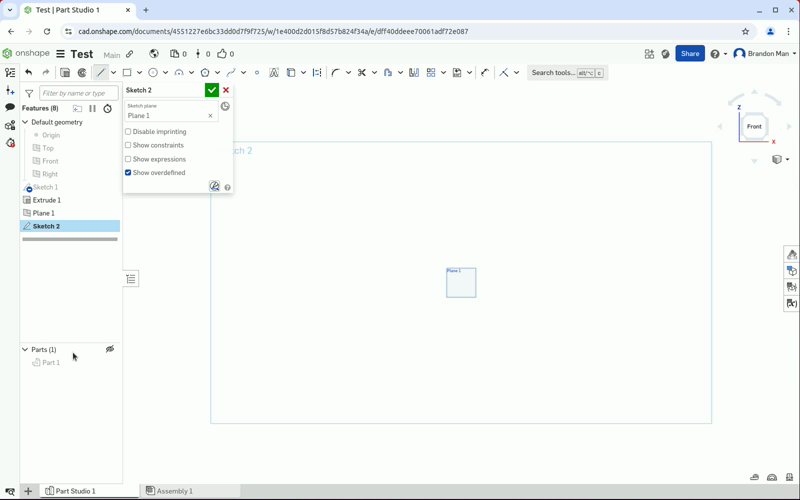
mouse_move(460, 226)
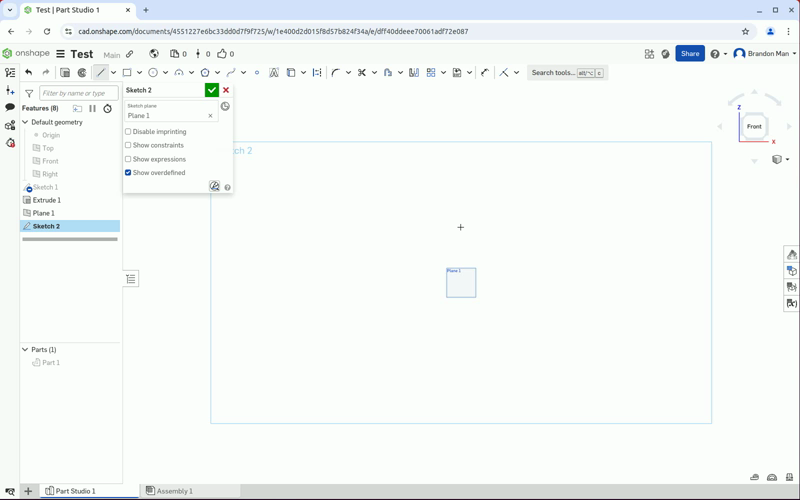
click(460, 226)
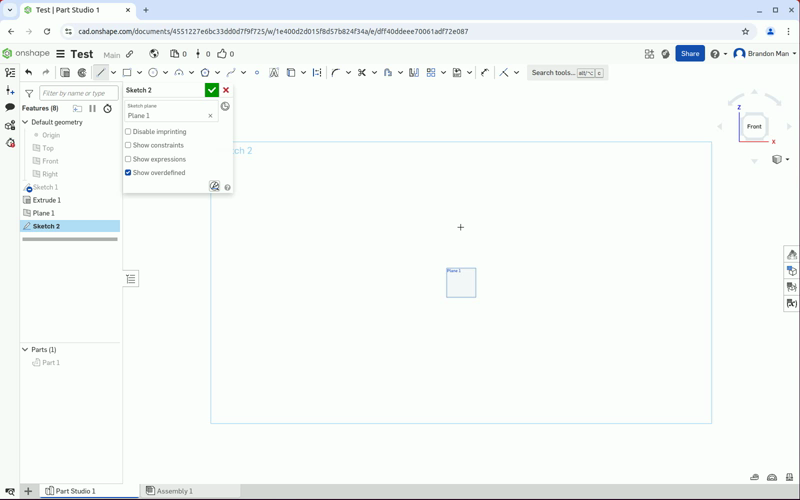
key_up(shift)
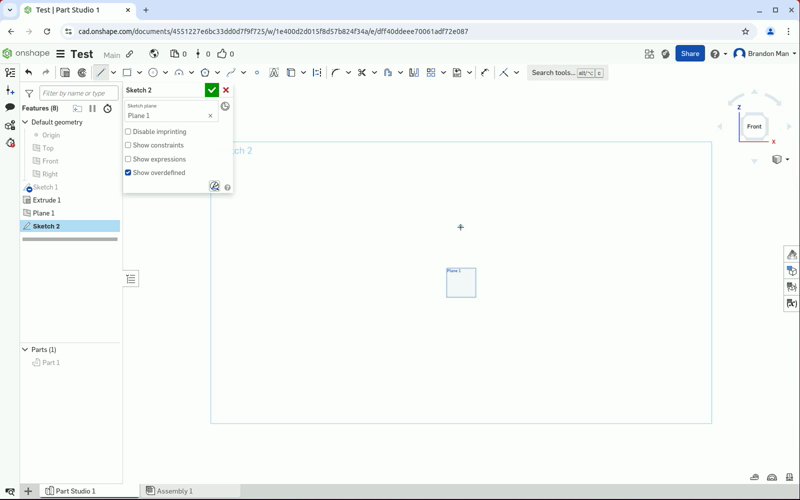
key_down(shift)
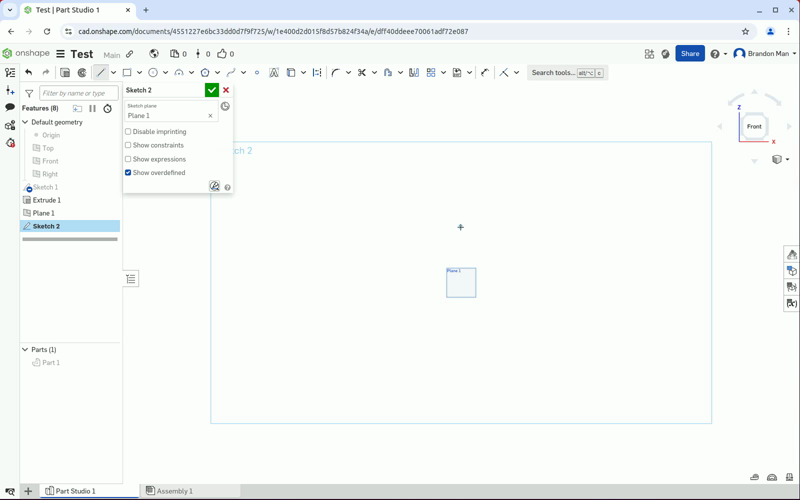
mouse_move(490, 226)
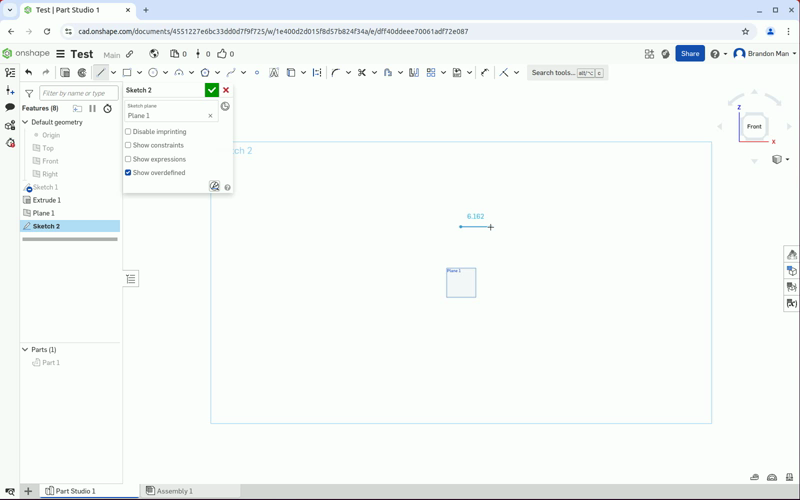
mouse_move(486, 226)
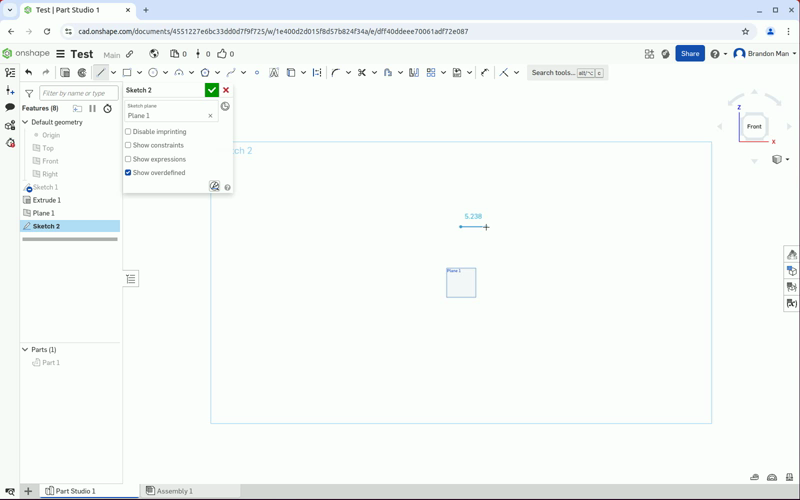
click(486, 226)
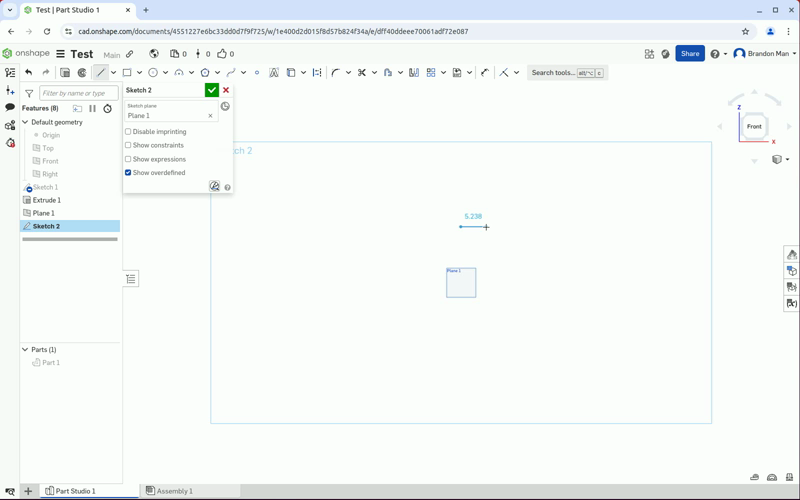
key_up(shift)
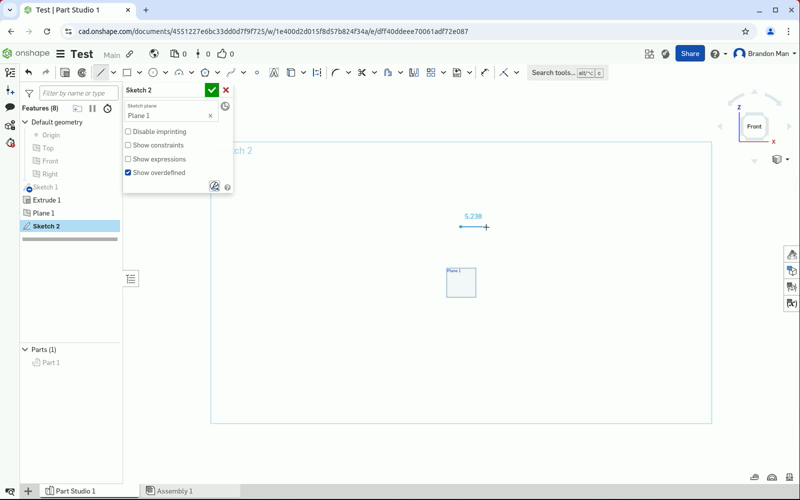
key_down(shift)
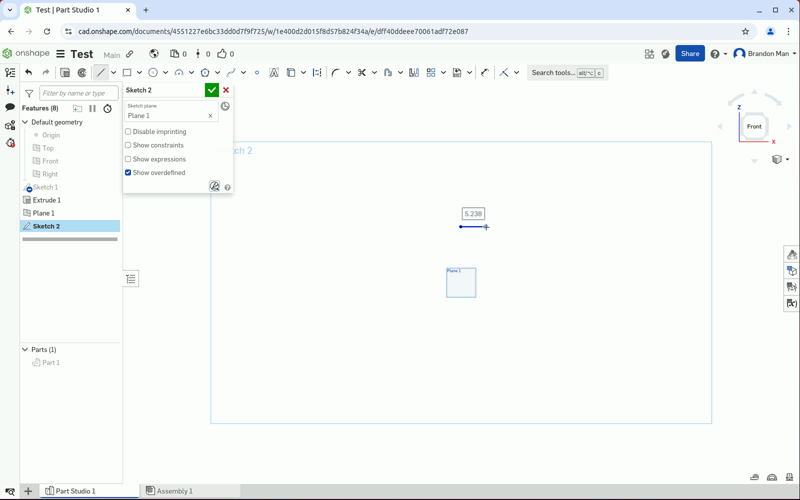
mouse_move(516, 226)
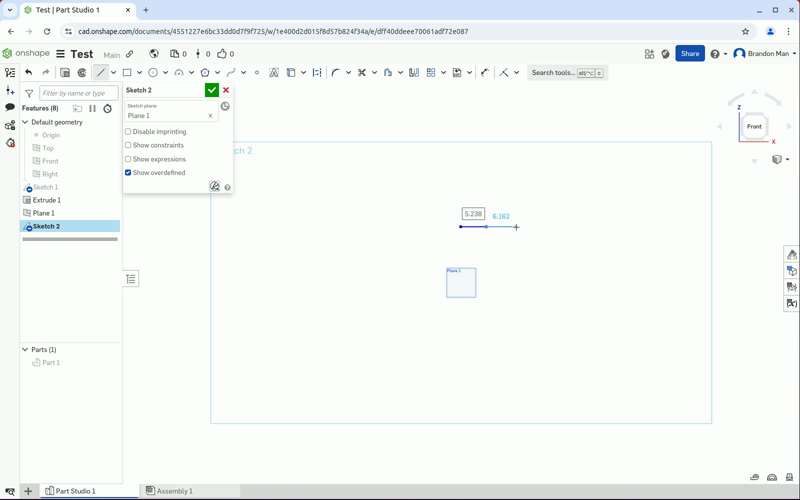
mouse_move(460, 207)
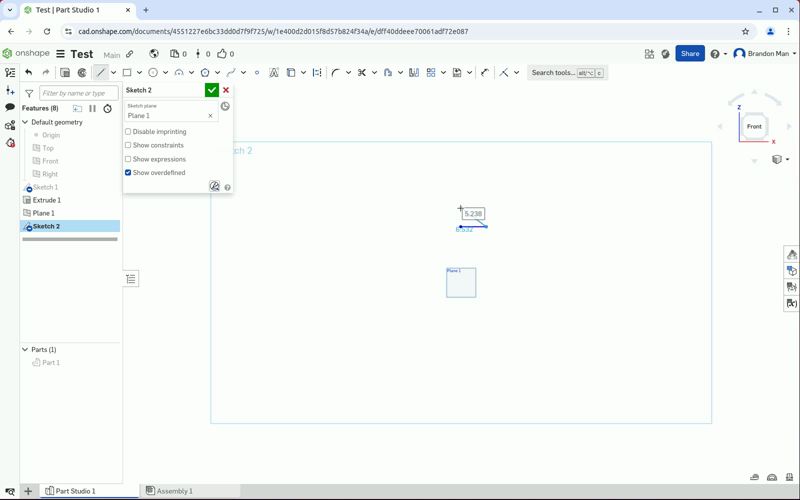
click(460, 207)
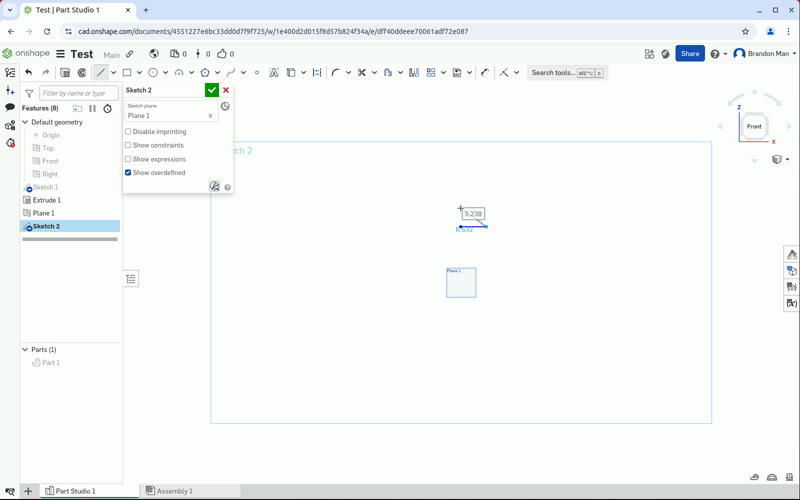
key_up(shift)
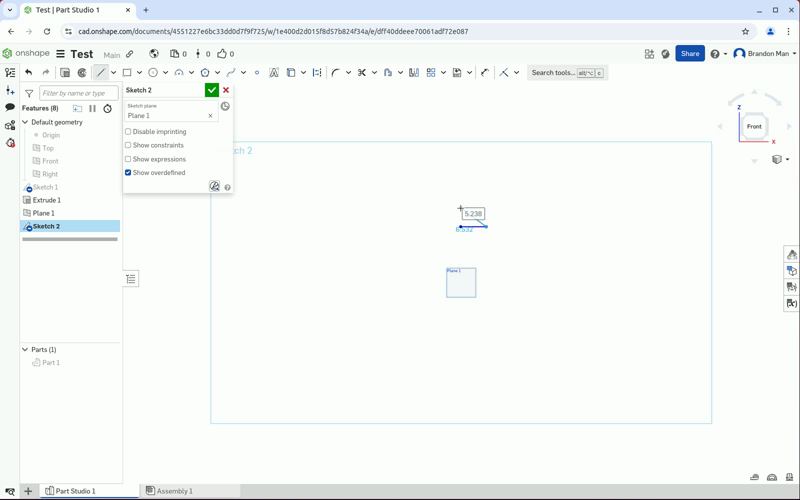
mouse_move(490, 207)
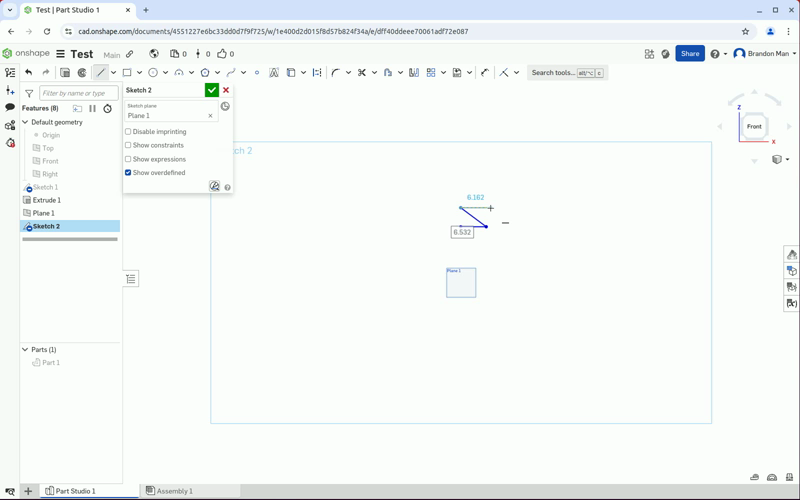
key_down(shift)
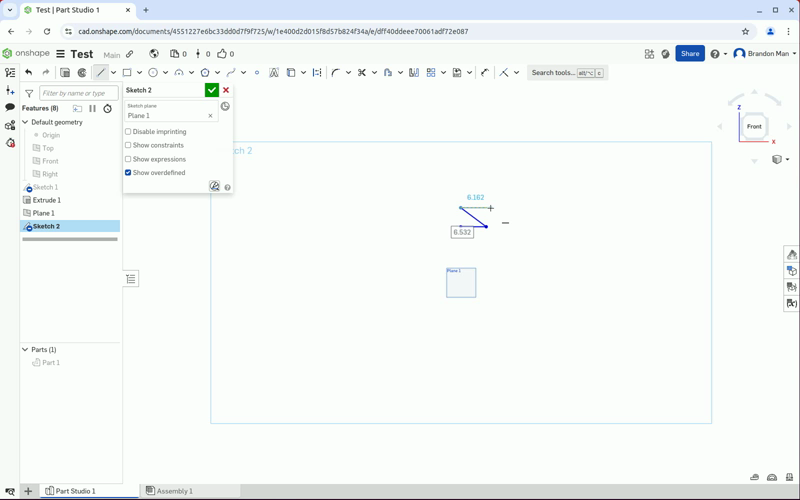
mouse_move(460, 226)
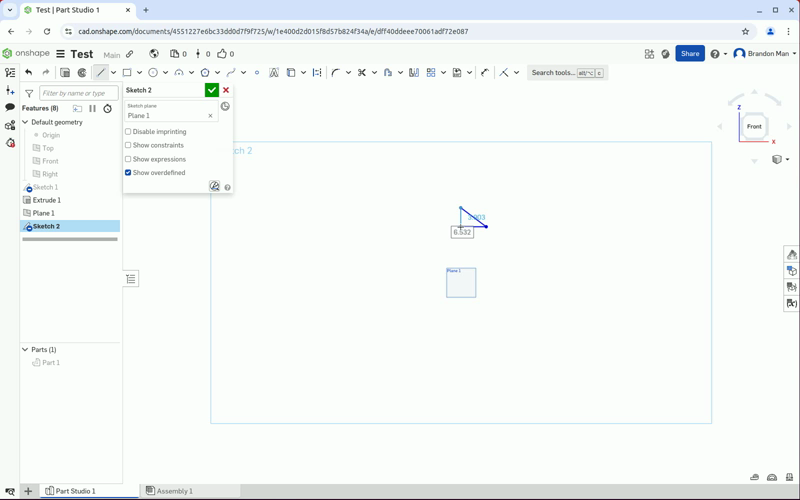
key_up(shift)
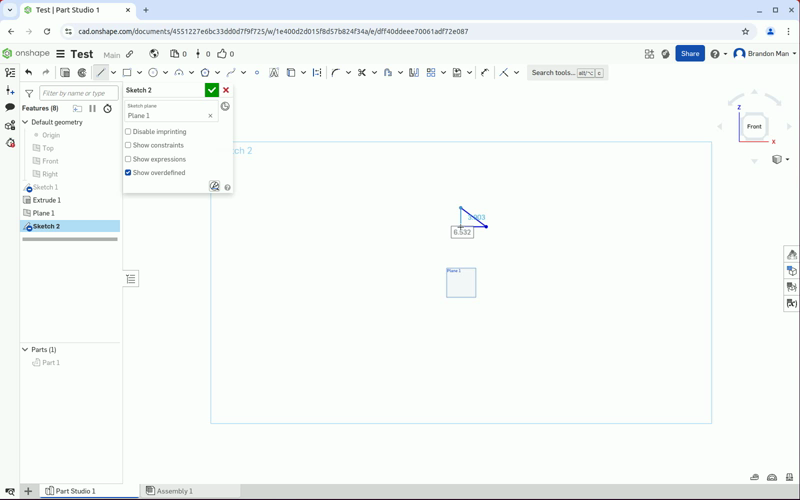
click(460, 226)
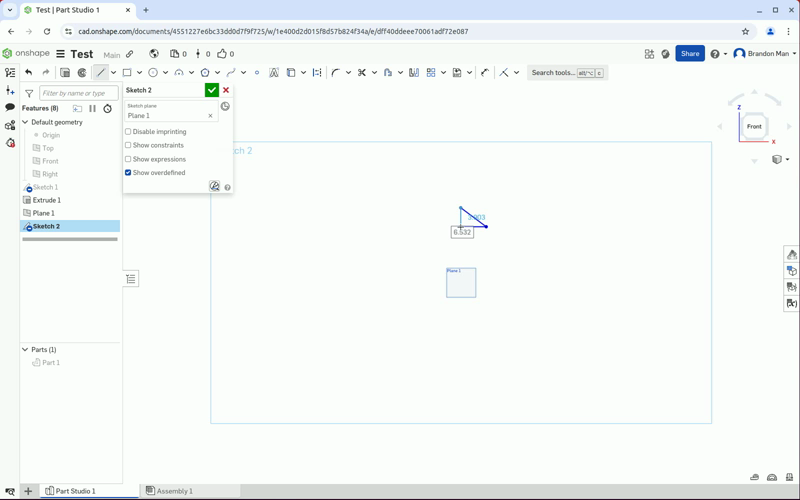
key(esc)
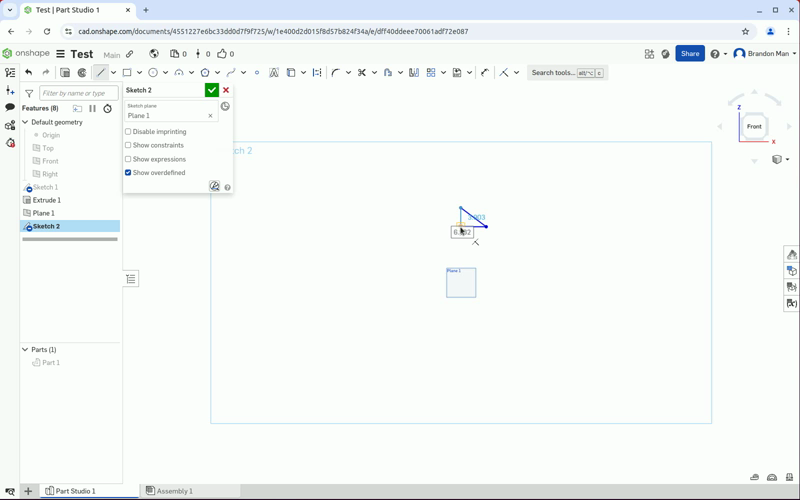
mouse_move(473, 218)
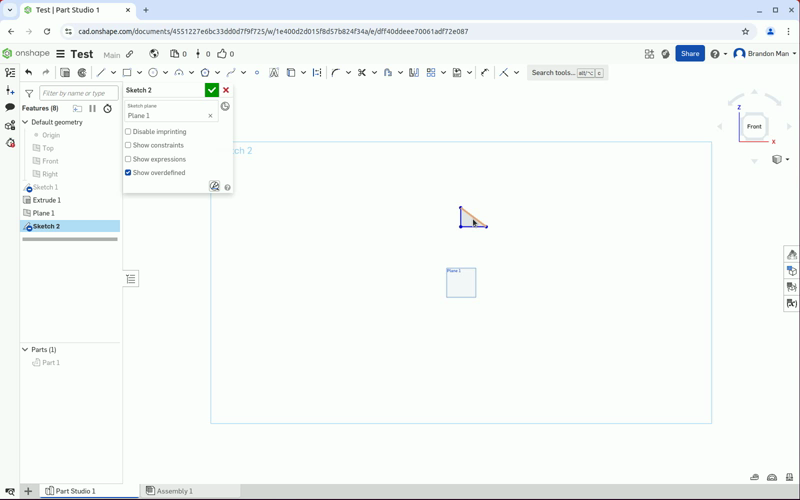
scroll(6)
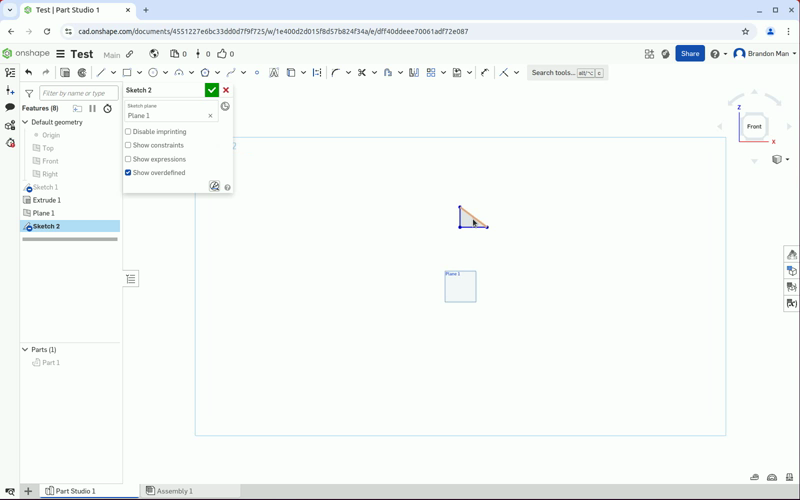
scroll(6)
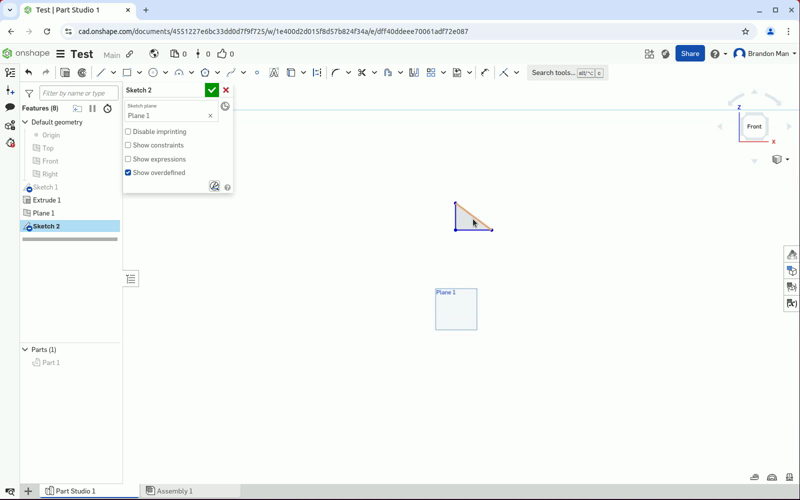
scroll(6)
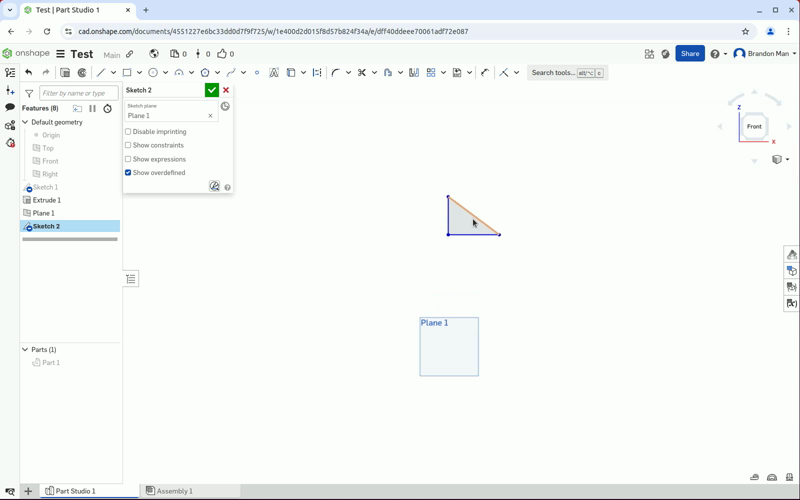
scroll(6)
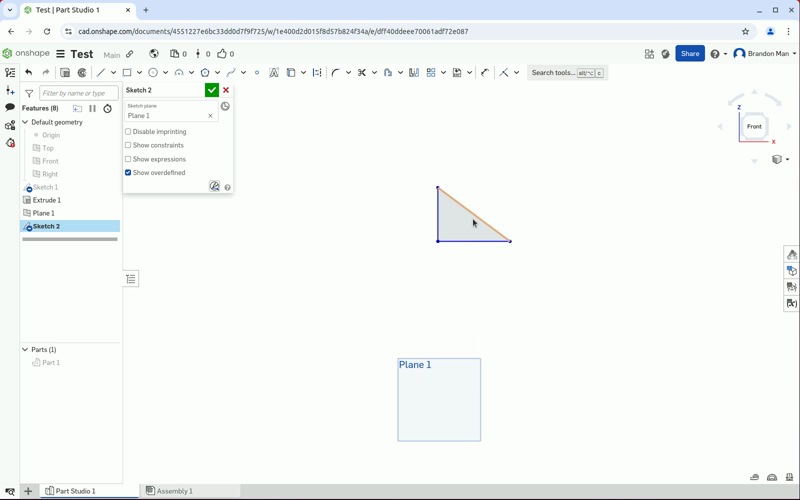
scroll(6)
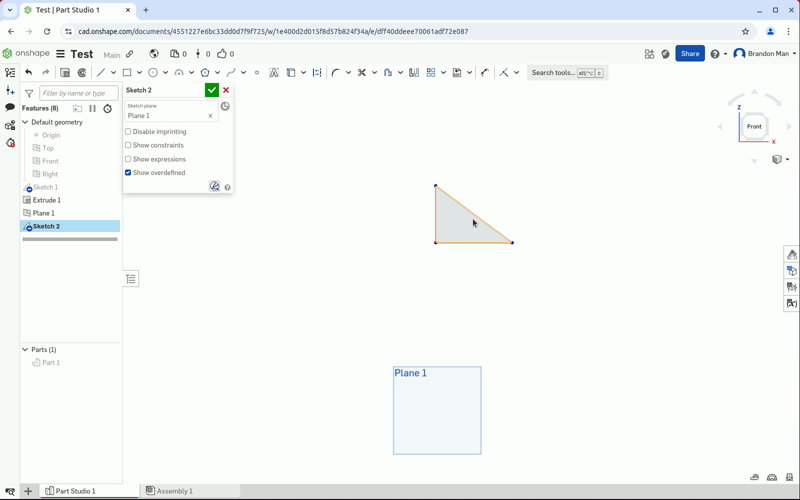
scroll(6)
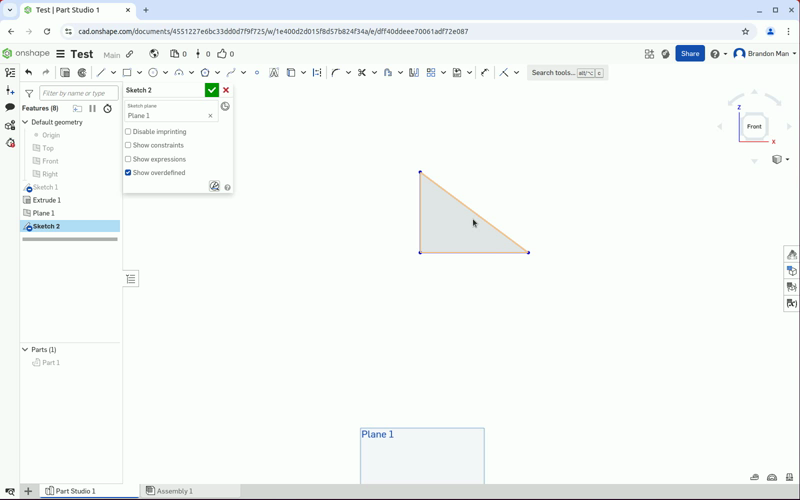
scroll(6)
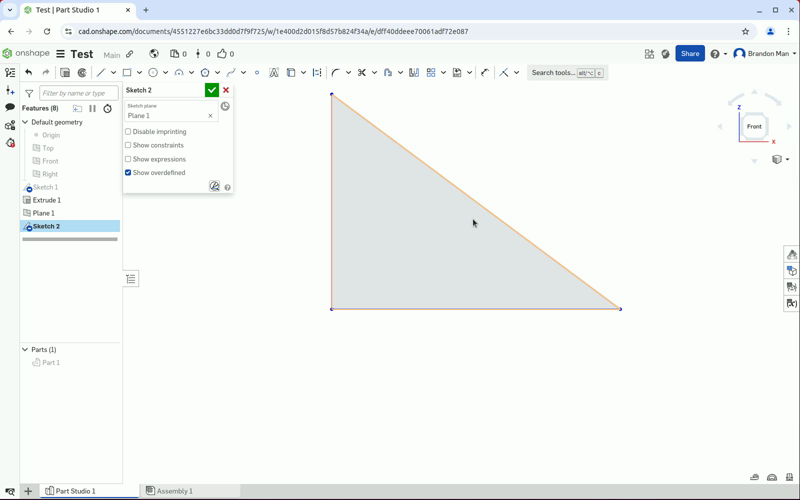
click(473, 218)
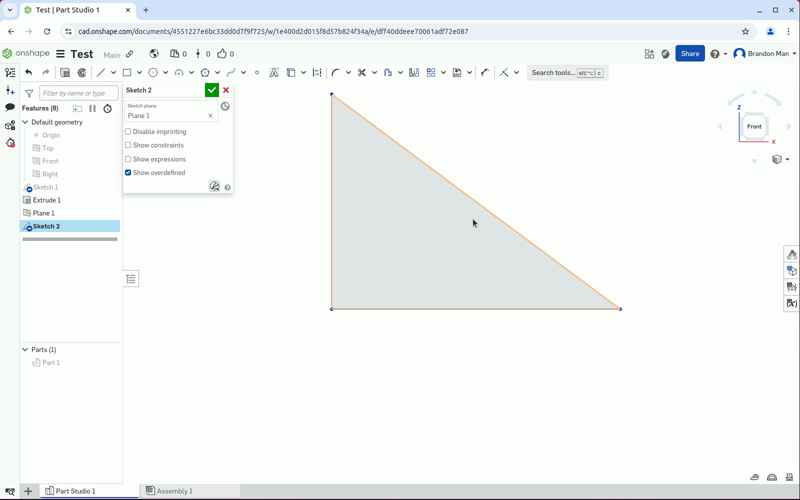
scroll(-6)
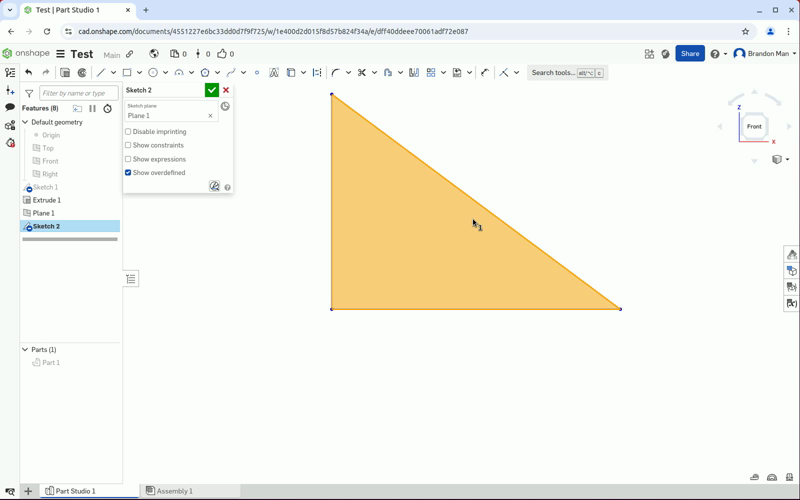
scroll(-6)
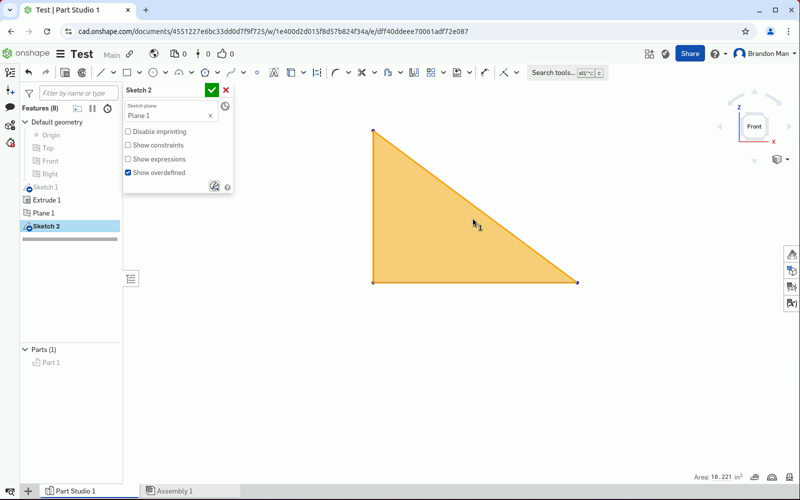
scroll(-6)
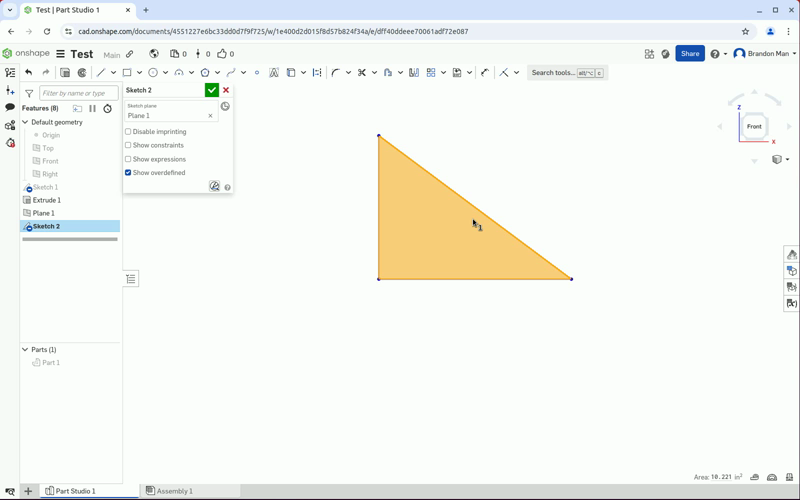
scroll(-6)
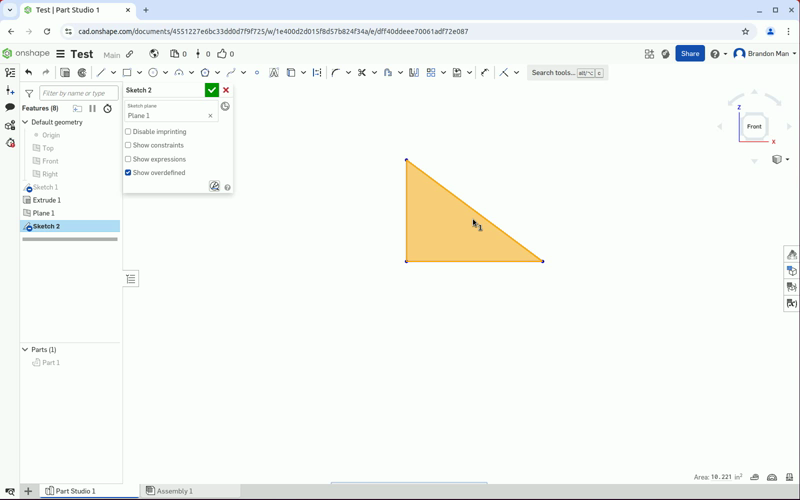
scroll(-6)
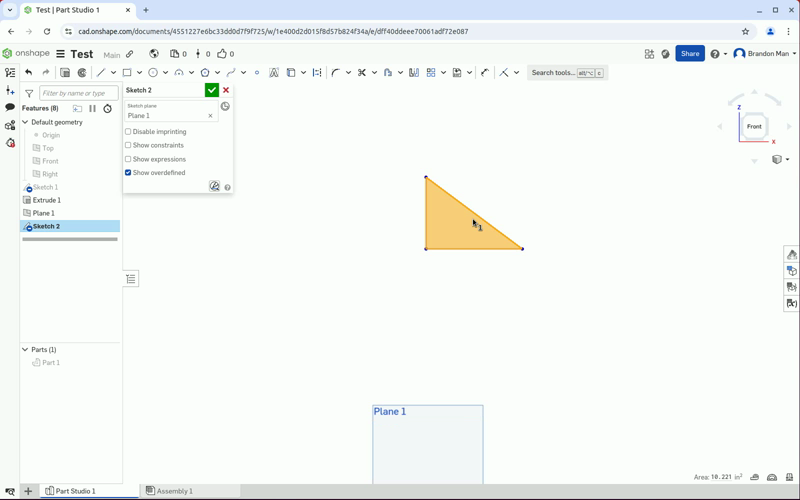
scroll(-6)
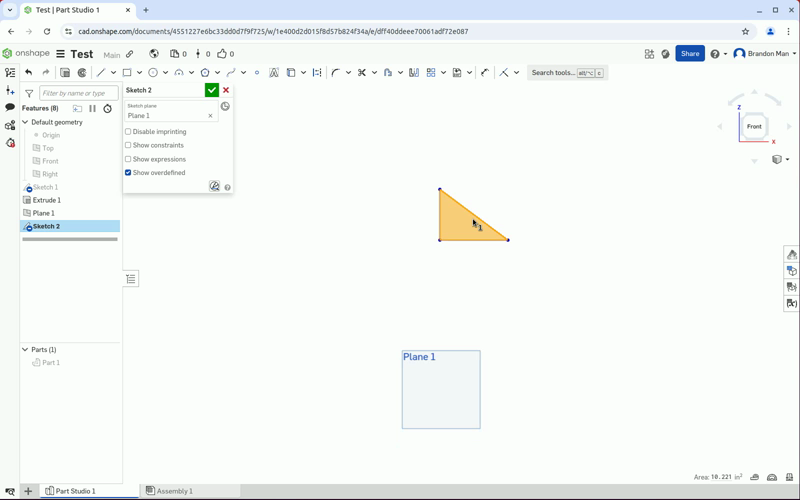
scroll(-6)
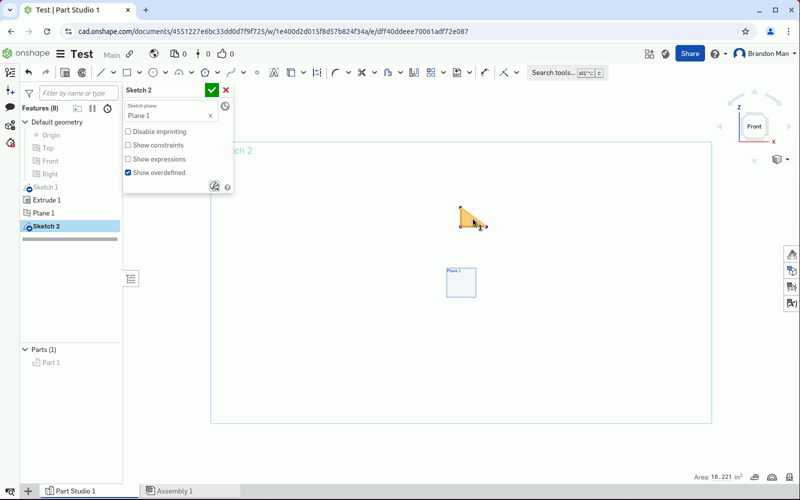
mouse_move(73, 352)
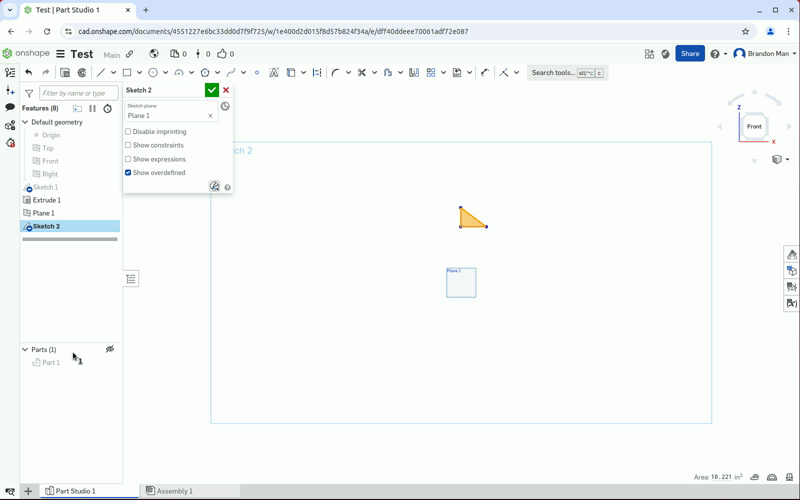
key(shift+y)
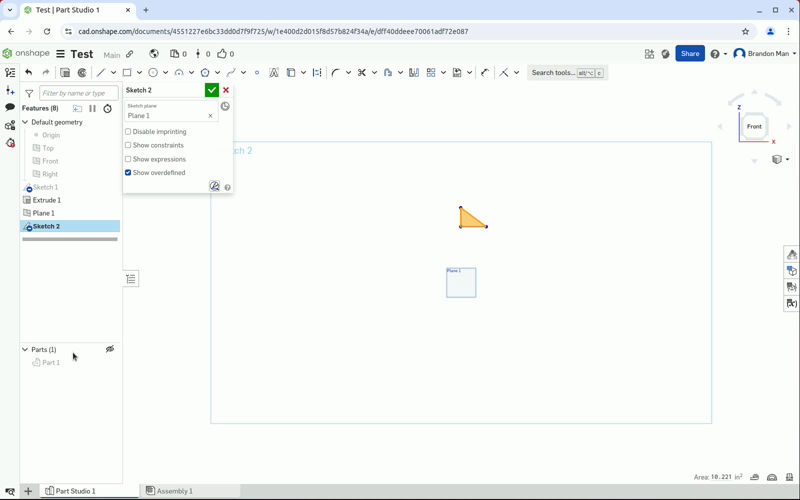
key(shift+e)
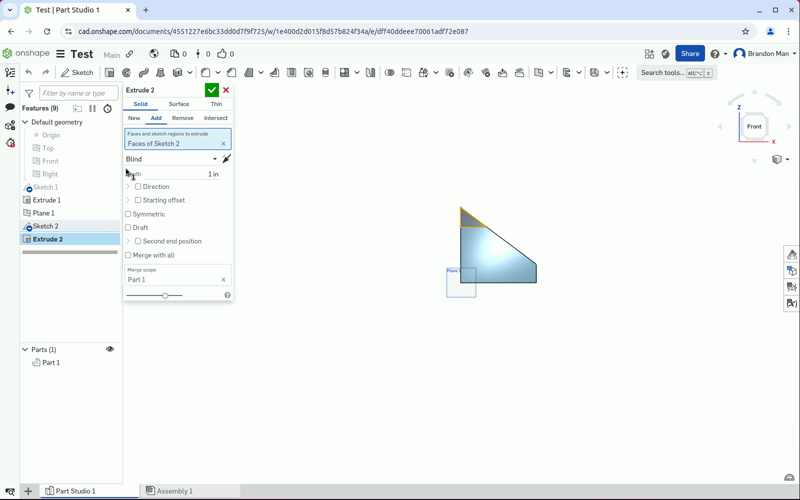
mouse_move(143, 106)
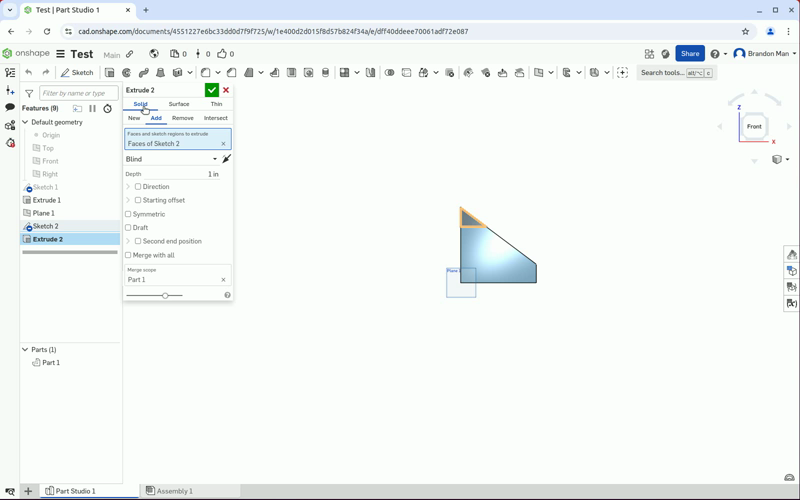
click(143, 106)
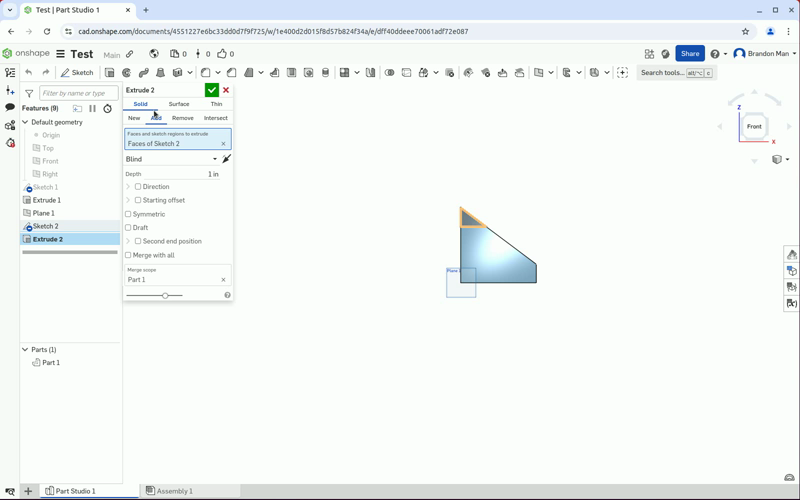
mouse_move(186, 120)
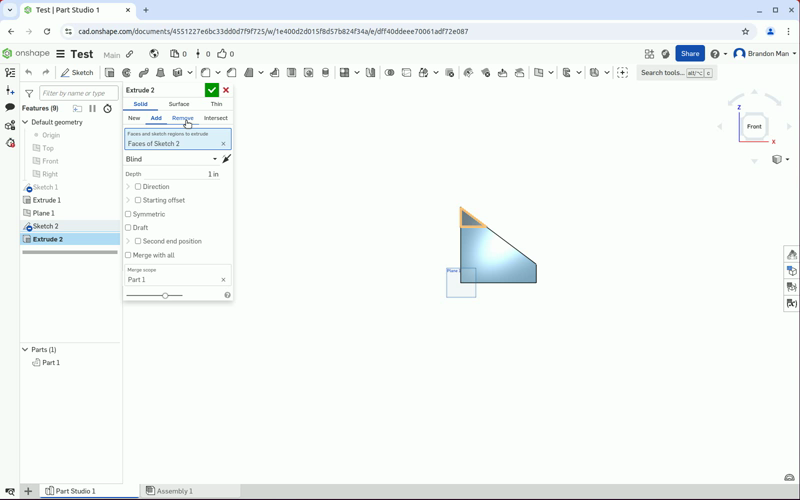
click(186, 120)
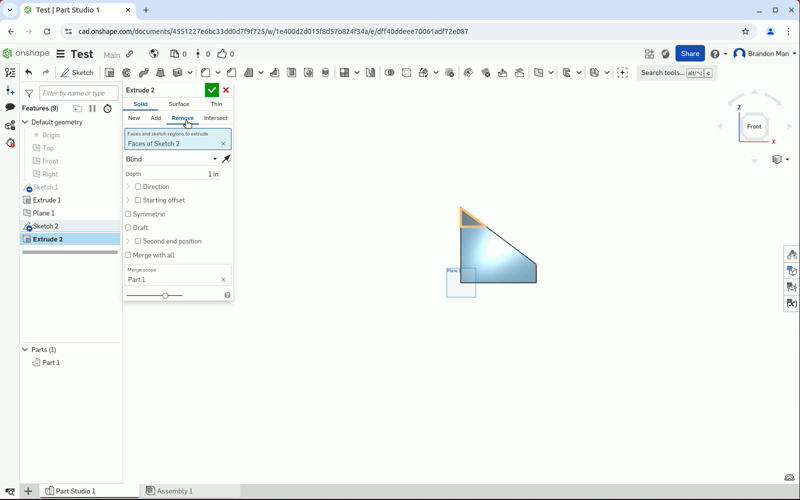
key(tab, 4)
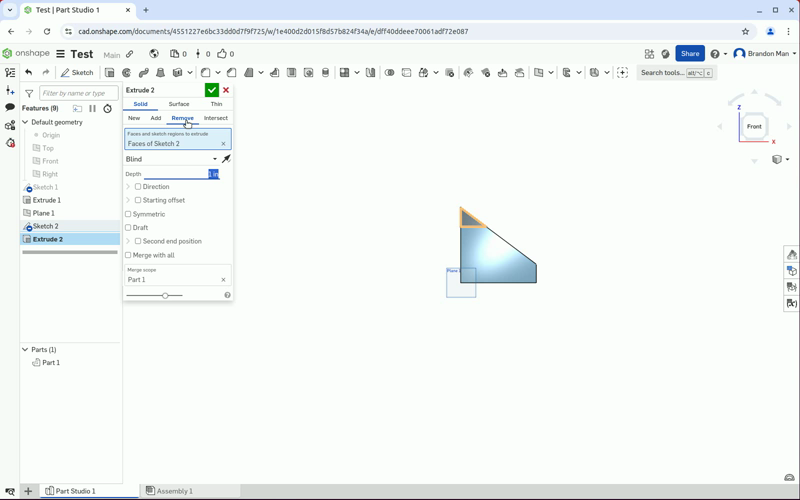
text(15.405)
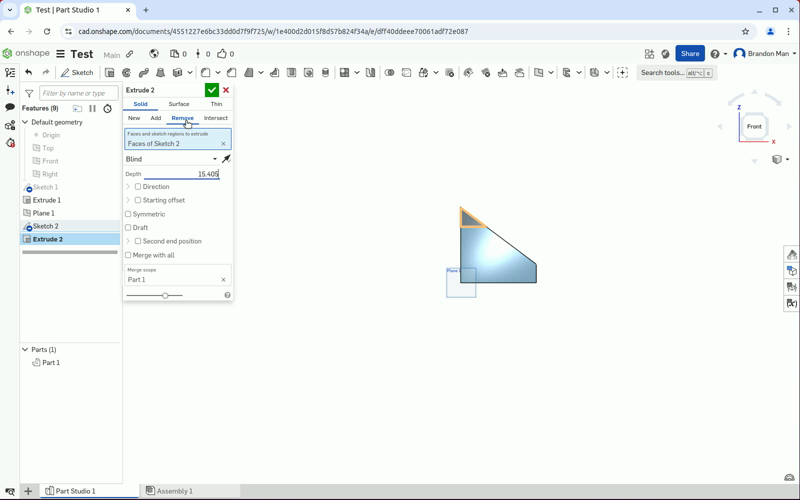
key(tab, 6)
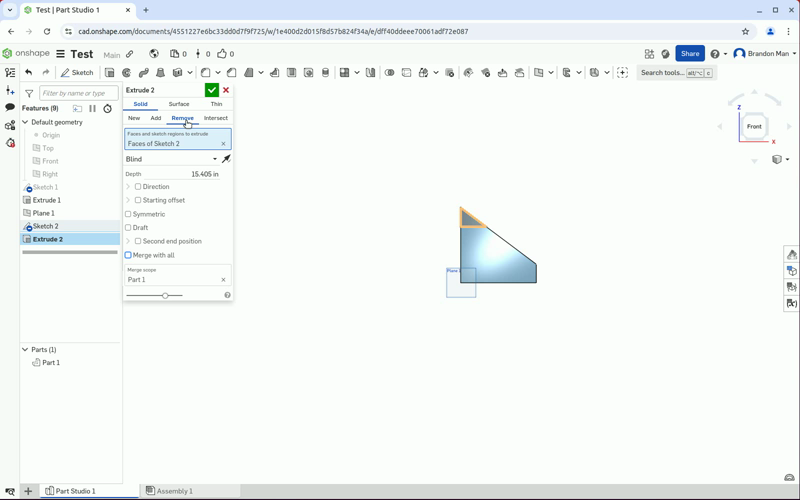
key(space)
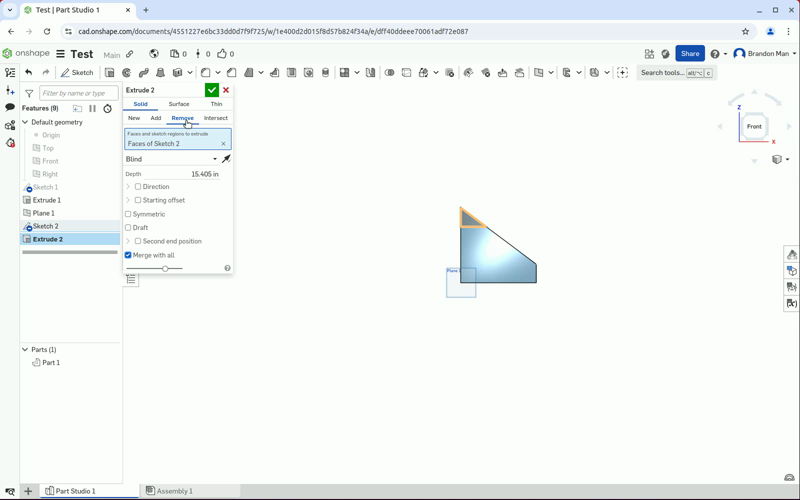
key(enter)
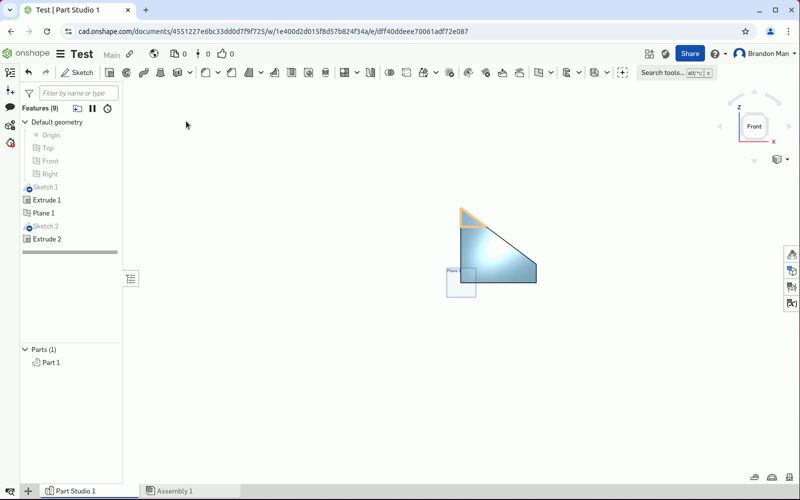
key(shift+h)
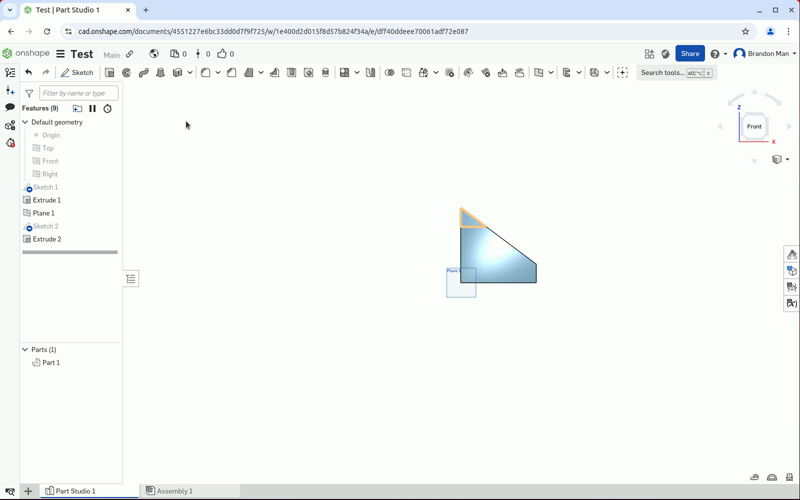
key(shift+h)
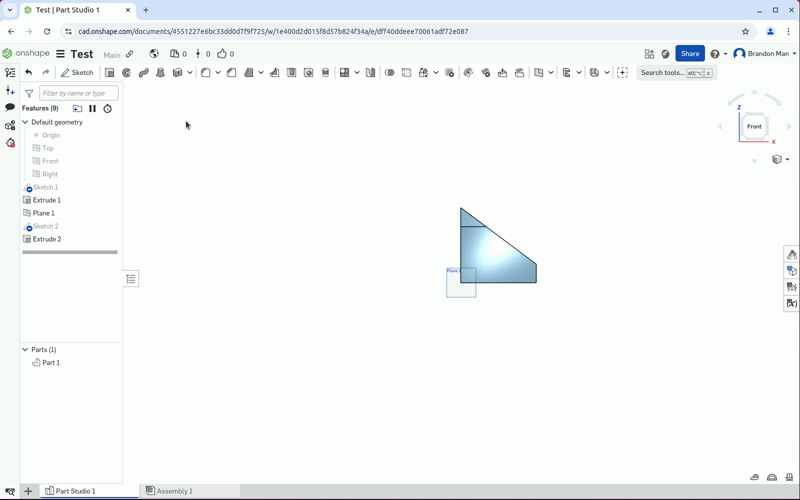
mouse_move(73, 189)
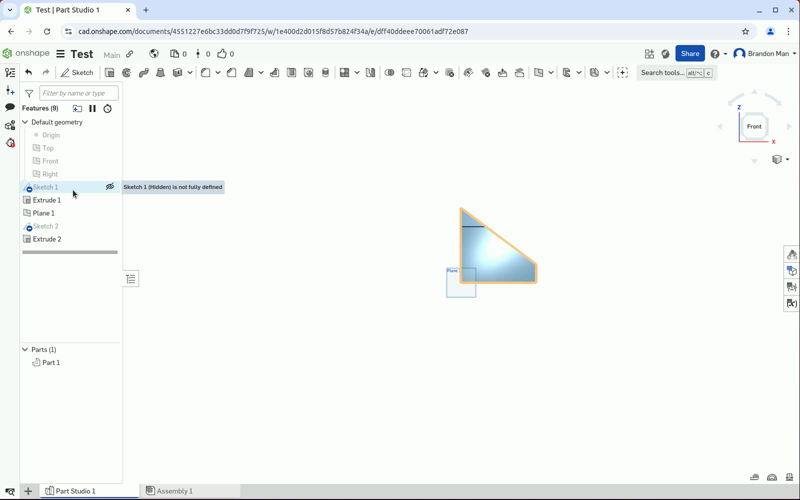
click(73, 189)
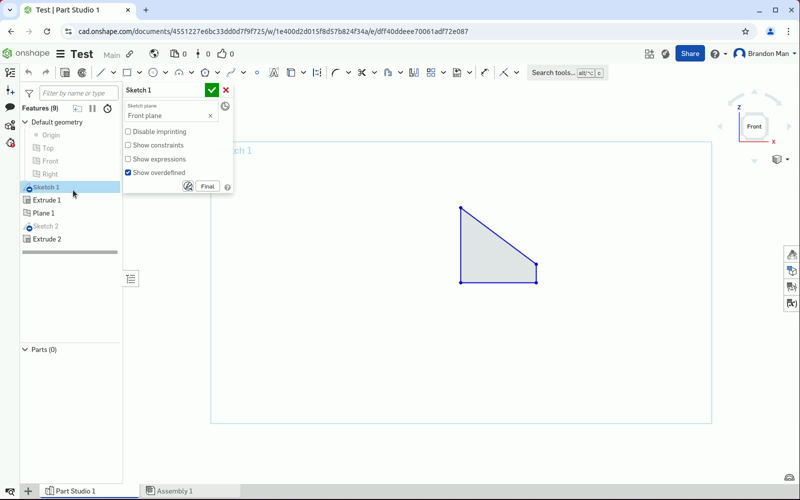
mouse_move(229, 92)
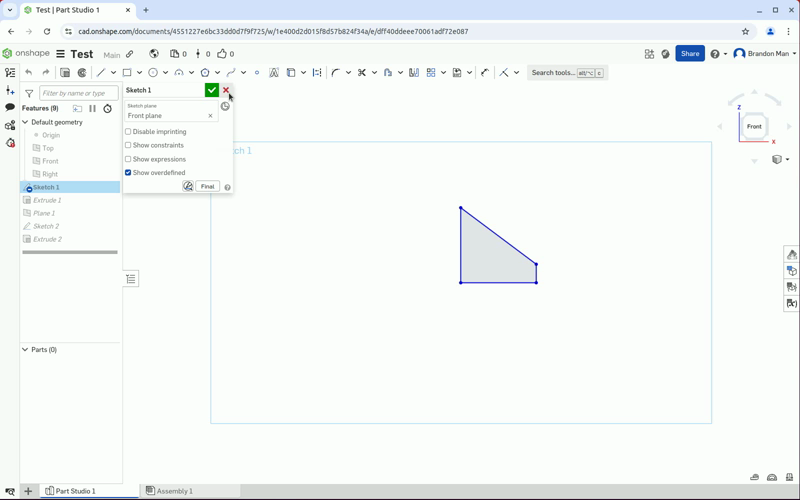
click(229, 92)
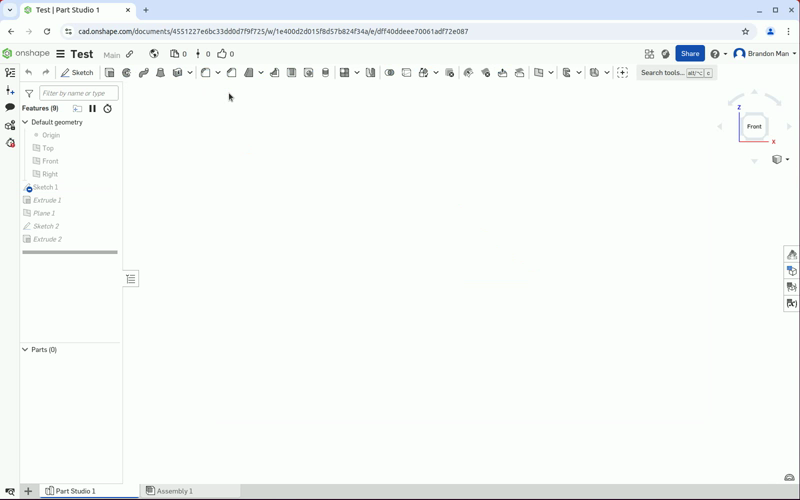
key(shift+s)
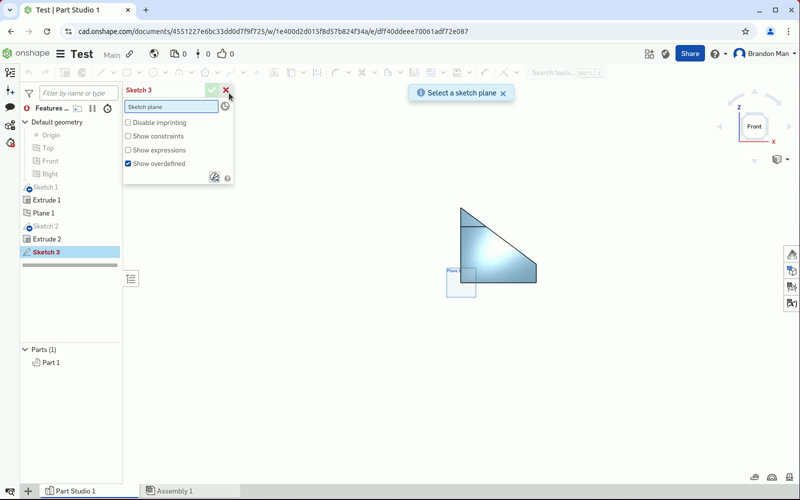
mouse_move(73, 215)
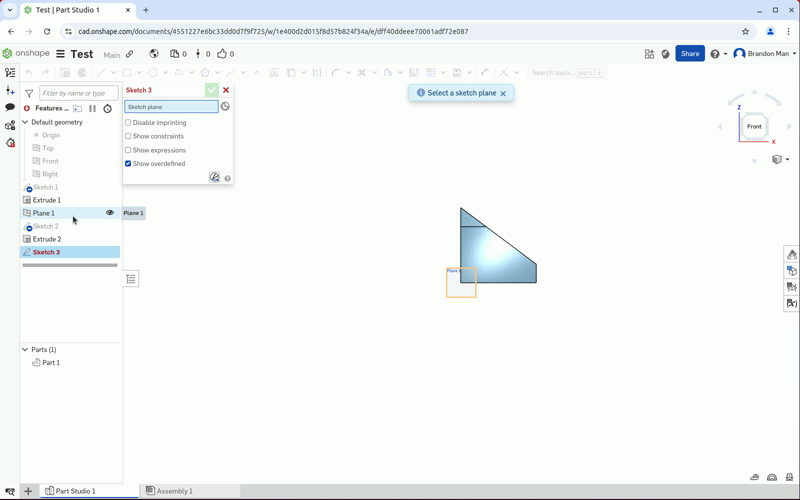
click(73, 215)
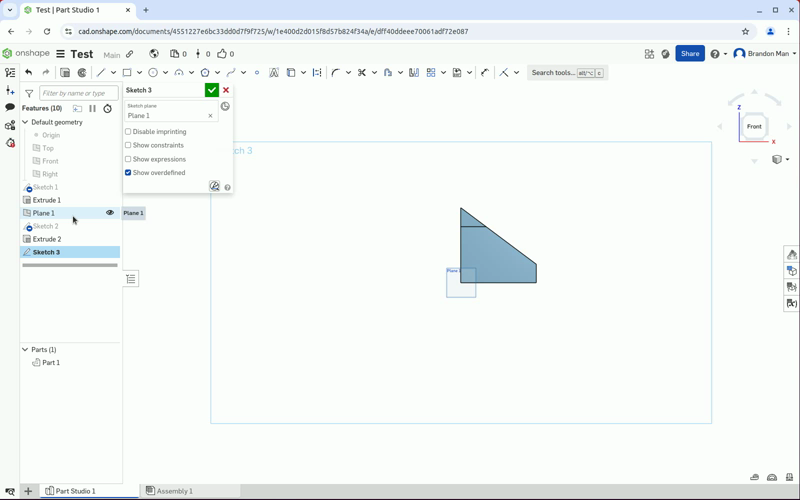
mouse_move(73, 352)
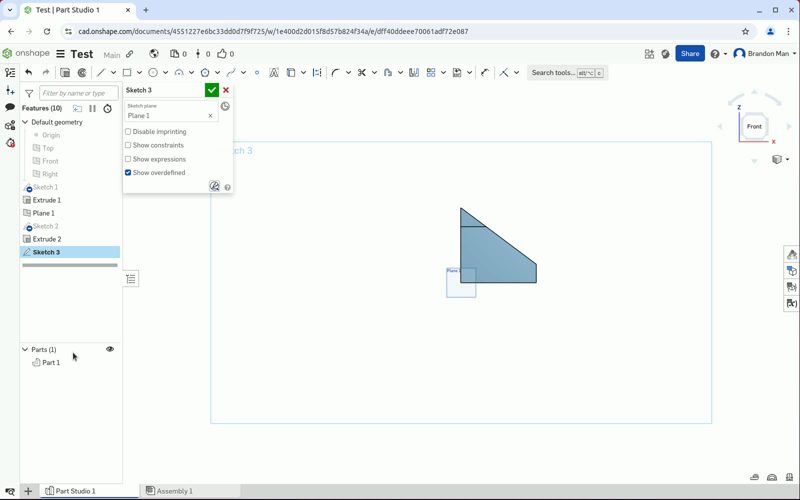
key(y)
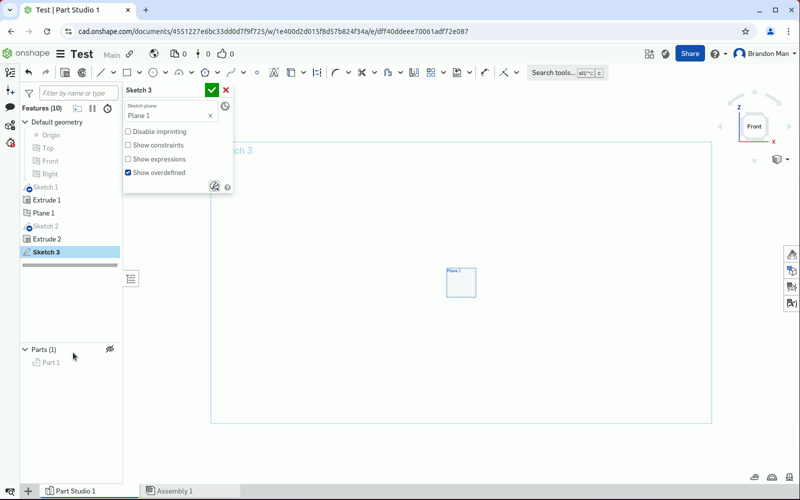
key(l)
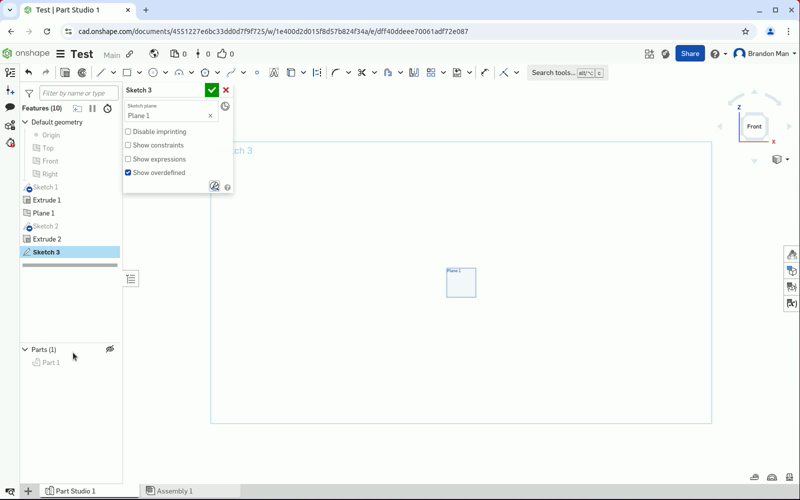
key_down(shift)
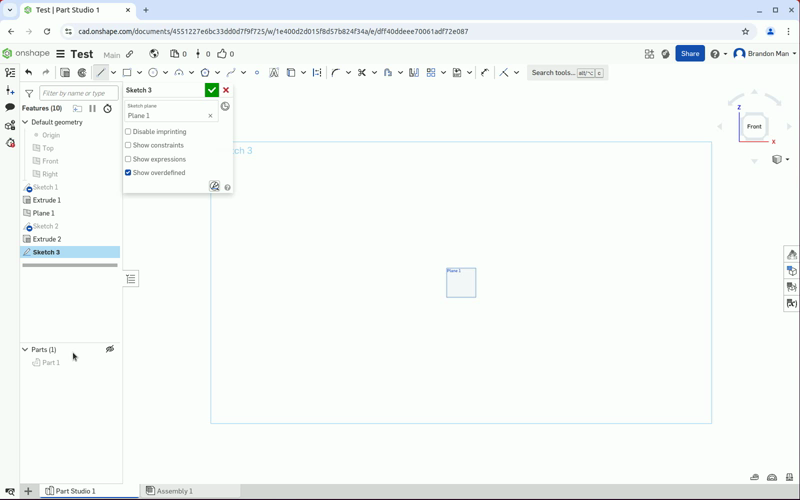
mouse_move(511, 264)
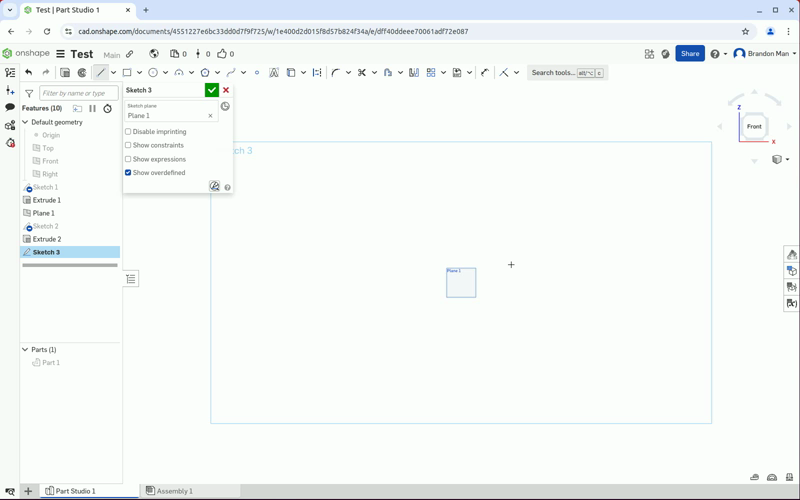
click(511, 264)
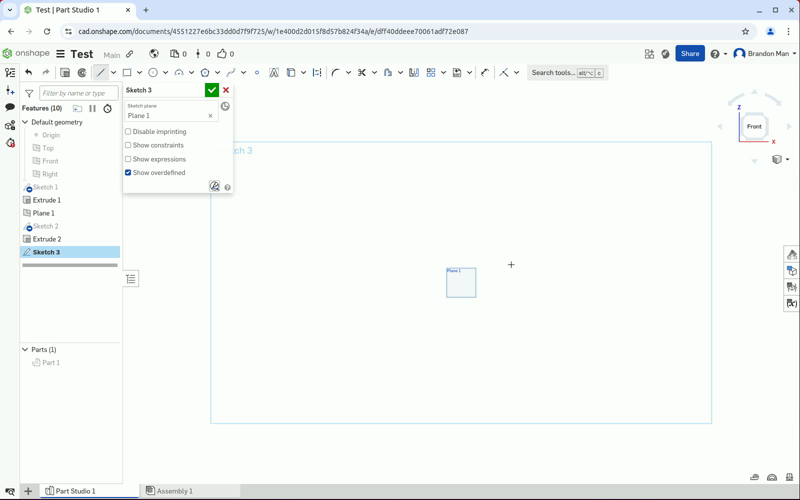
key_up(shift)
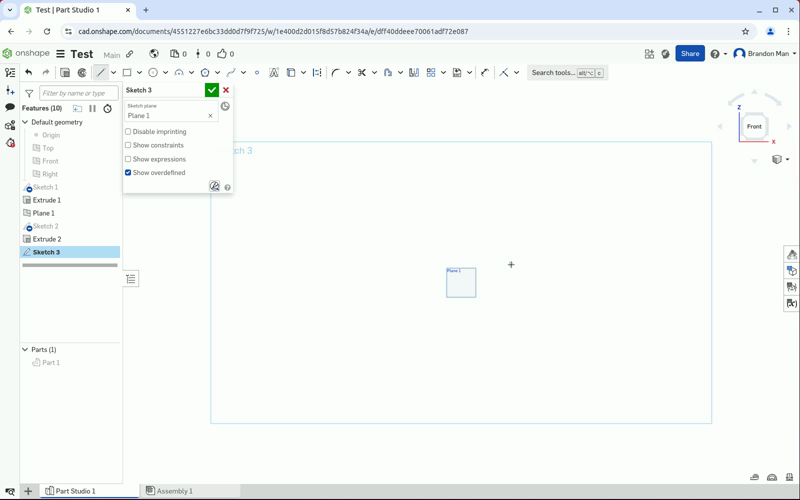
key_down(shift)
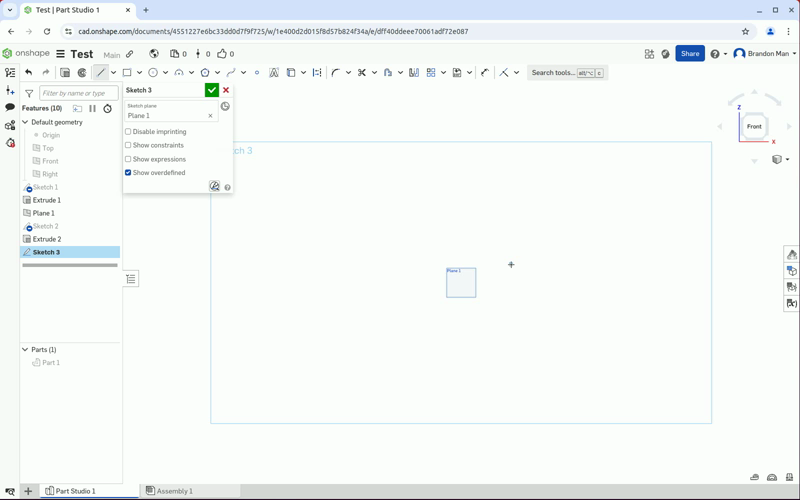
mouse_move(541, 264)
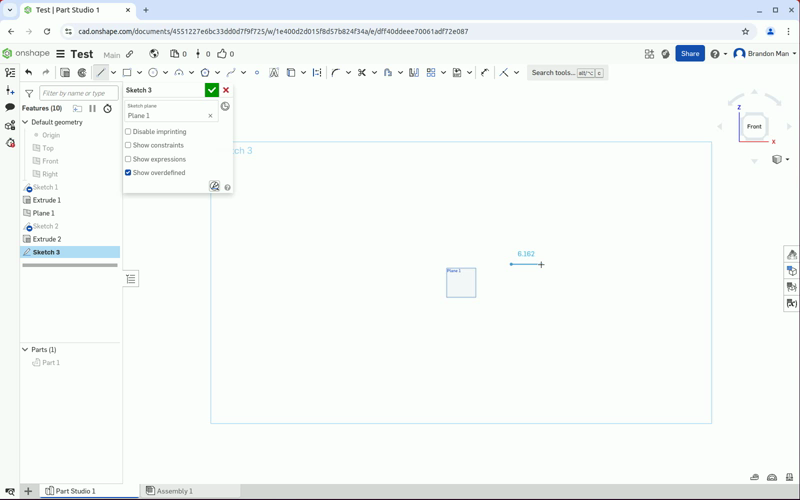
mouse_move(536, 264)
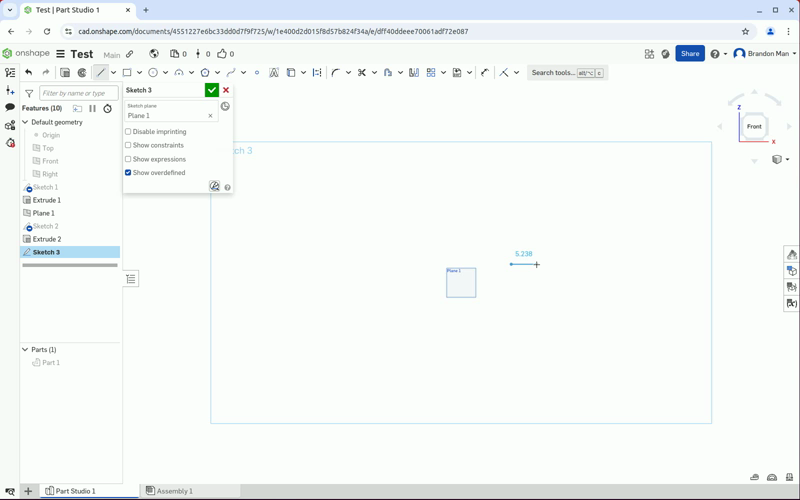
click(536, 264)
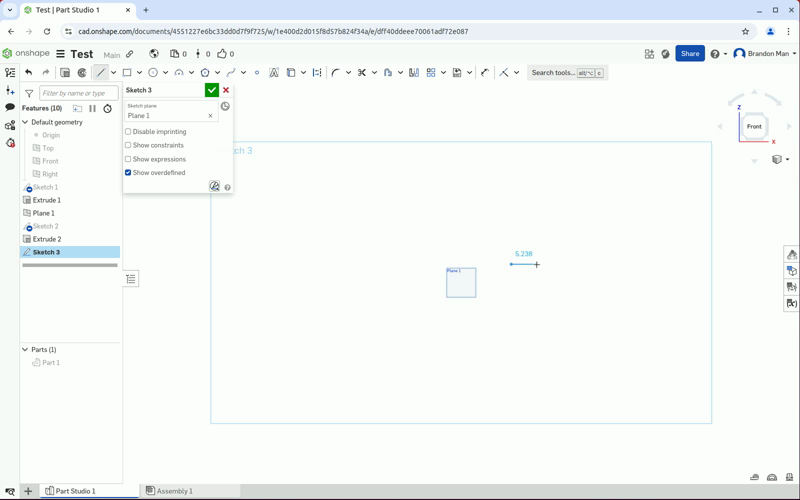
key_up(shift)
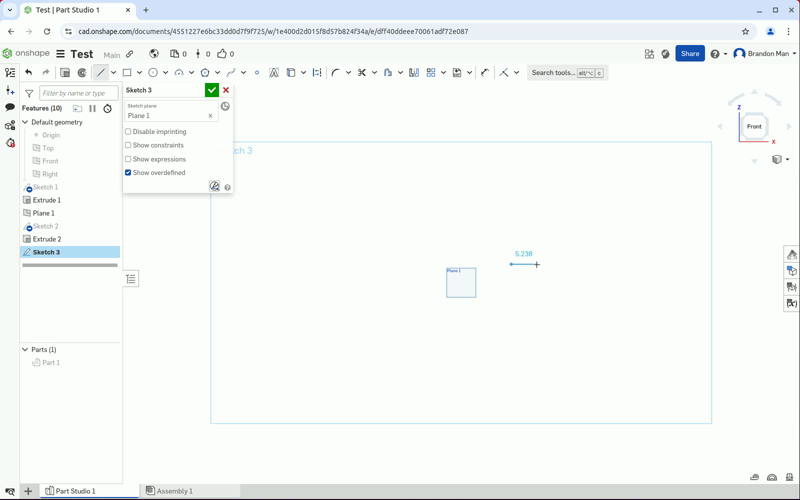
key_down(shift)
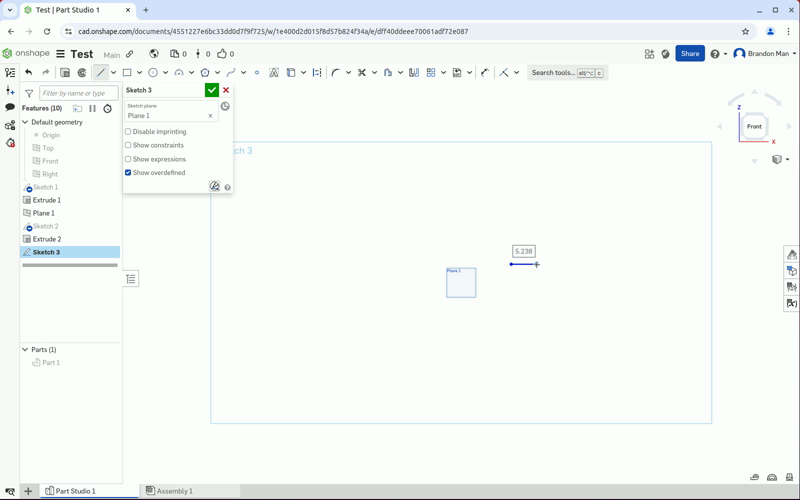
mouse_move(566, 264)
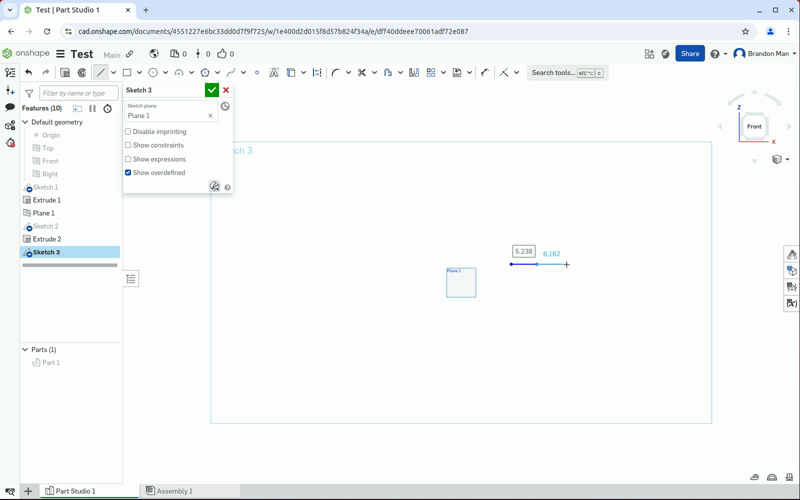
mouse_move(511, 245)
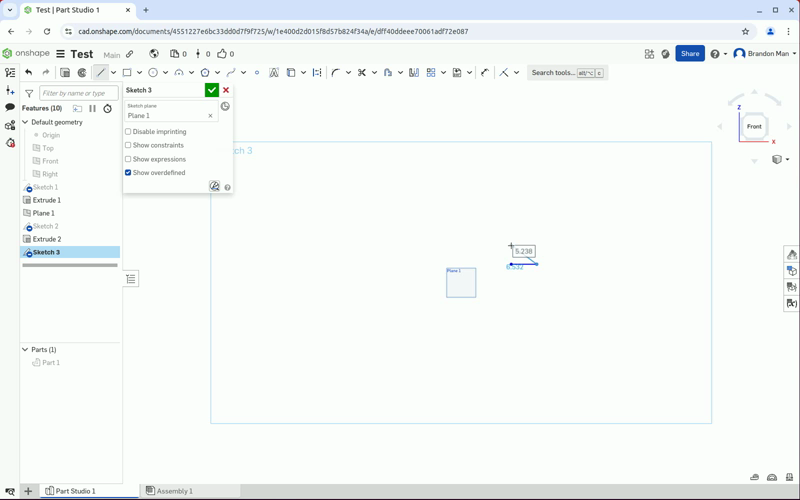
click(511, 245)
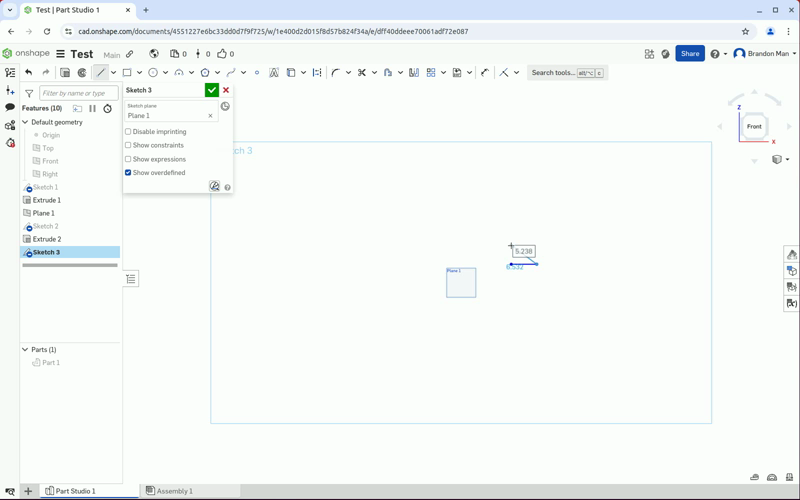
key_up(shift)
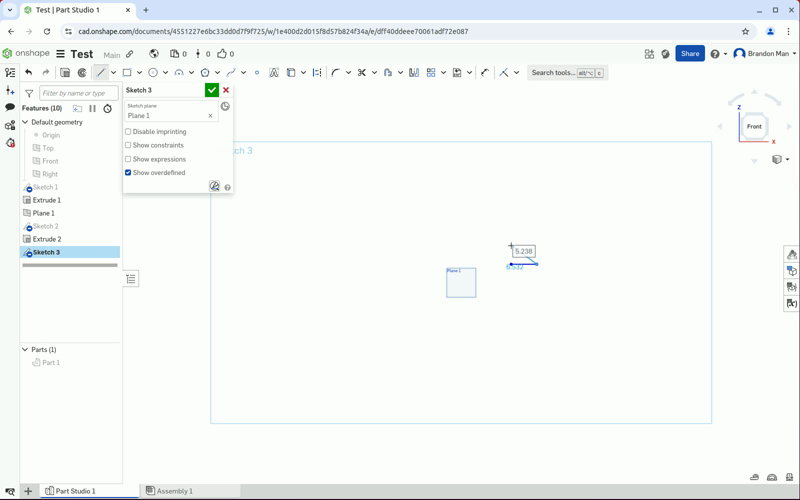
mouse_move(541, 245)
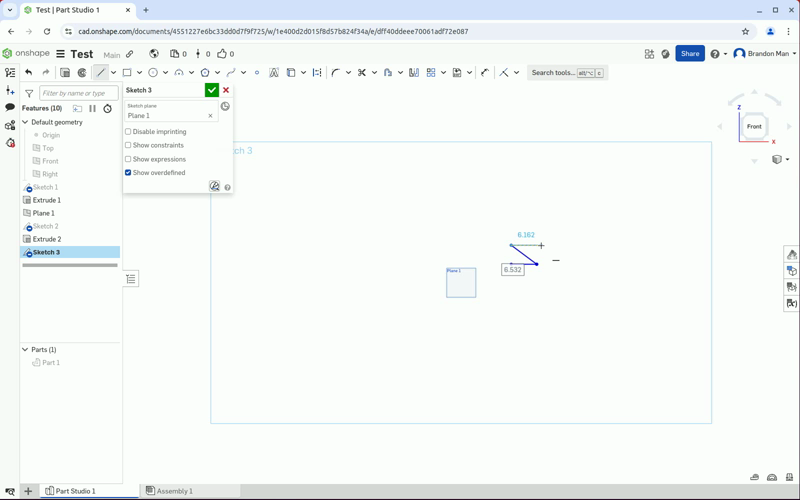
key_down(shift)
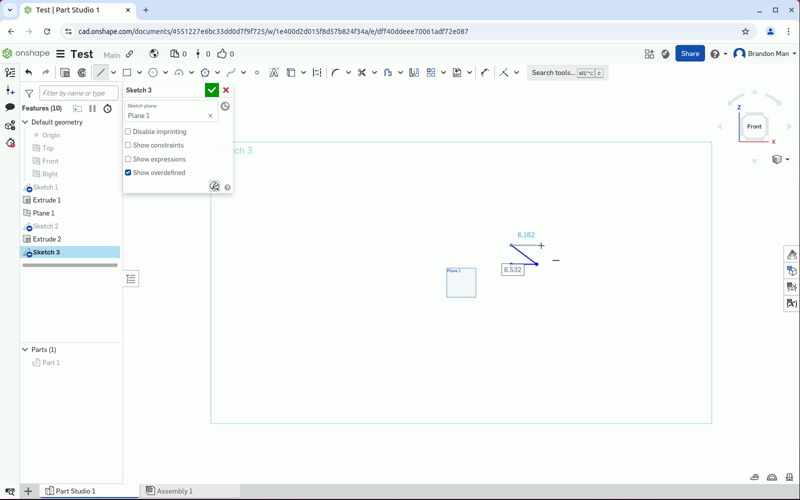
mouse_move(511, 264)
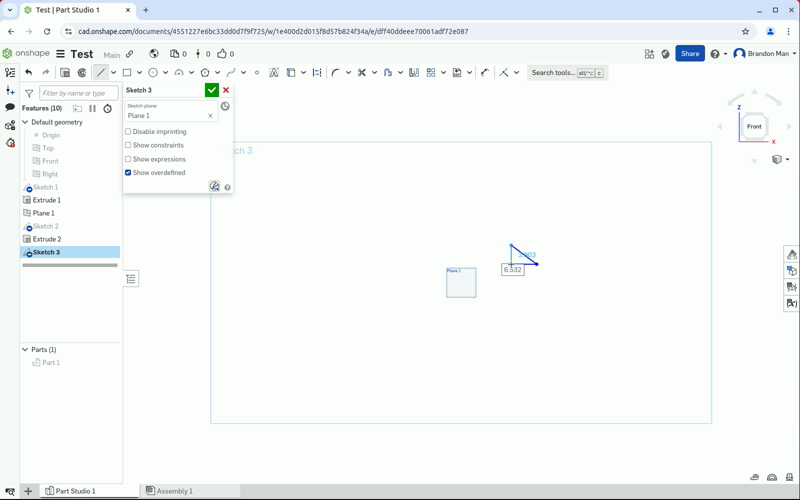
key_up(shift)
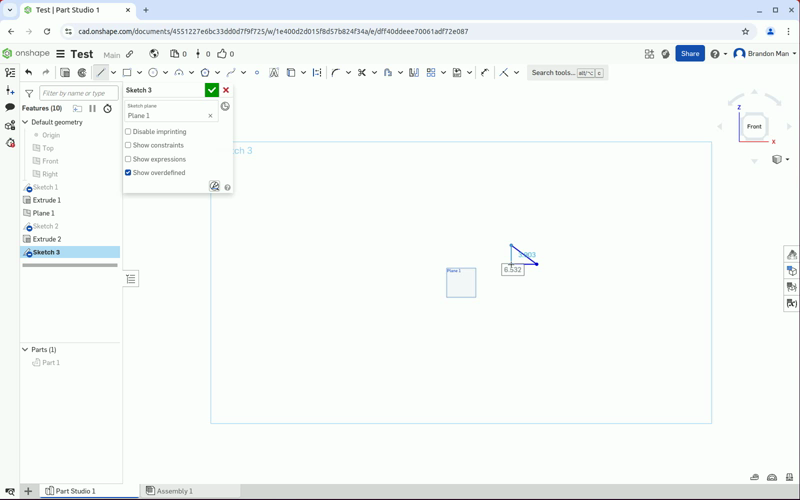
click(511, 264)
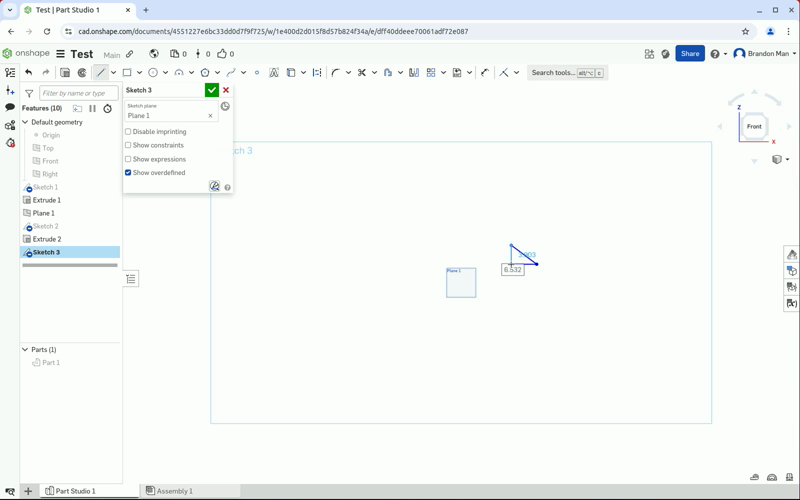
key(esc)
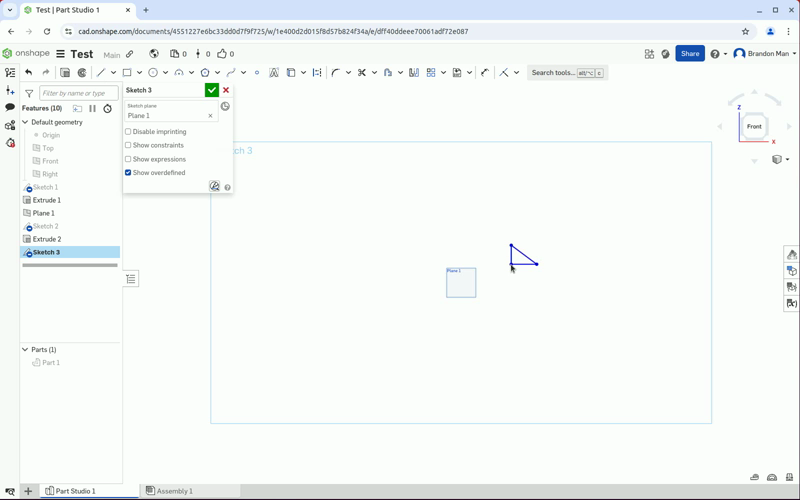
mouse_move(512, 248)
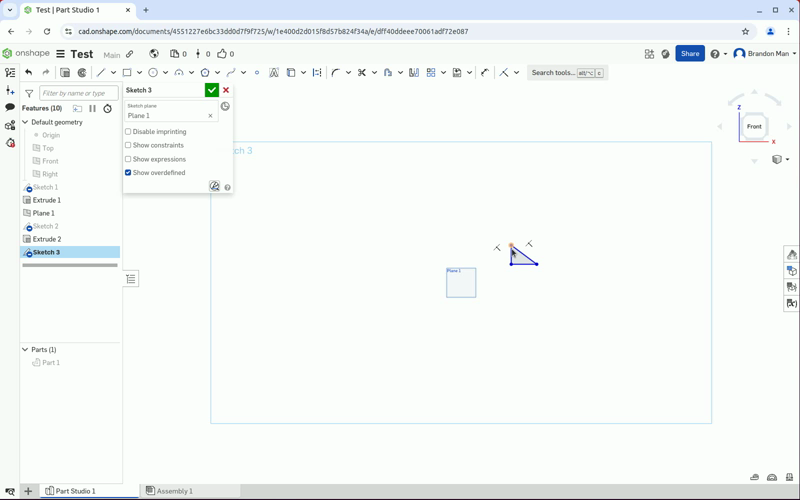
scroll(6)
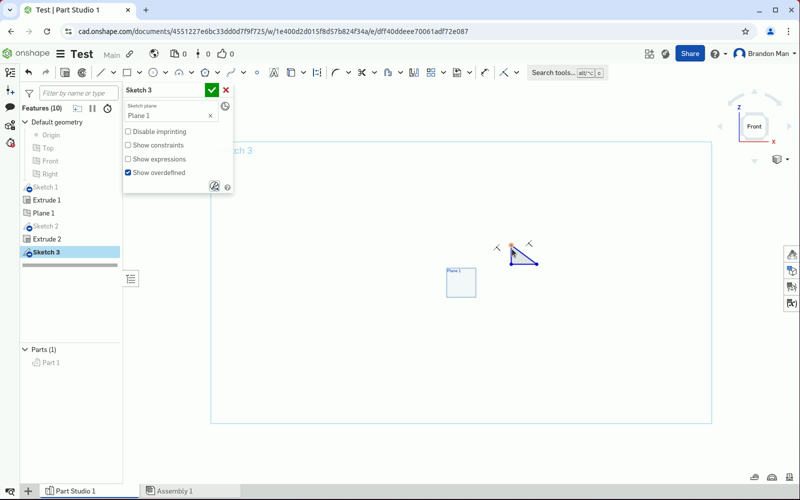
scroll(6)
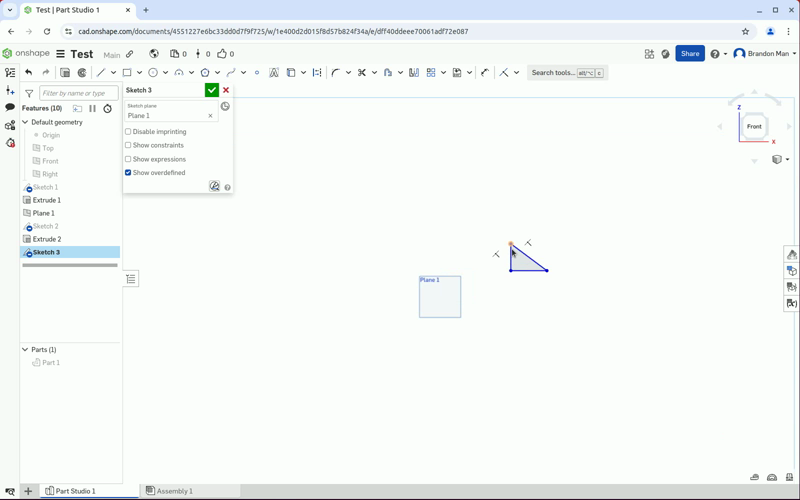
scroll(6)
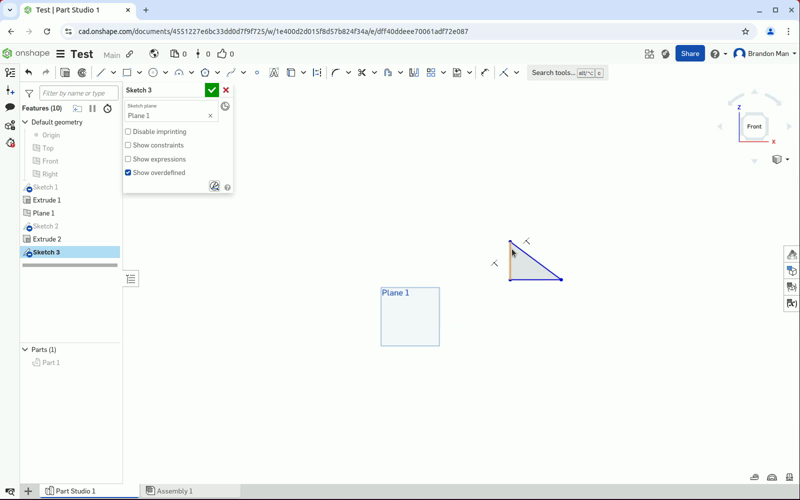
scroll(6)
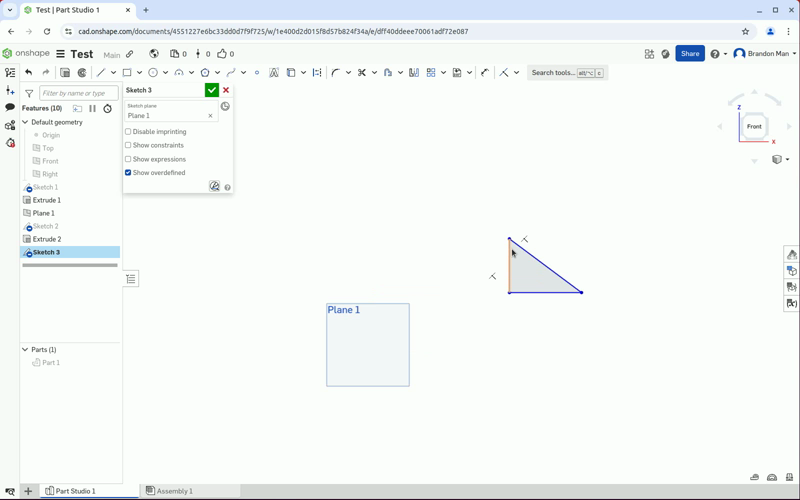
scroll(6)
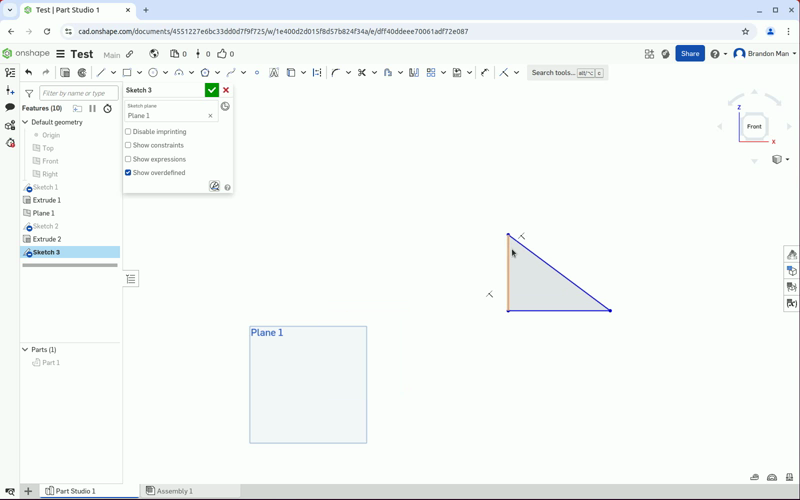
scroll(6)
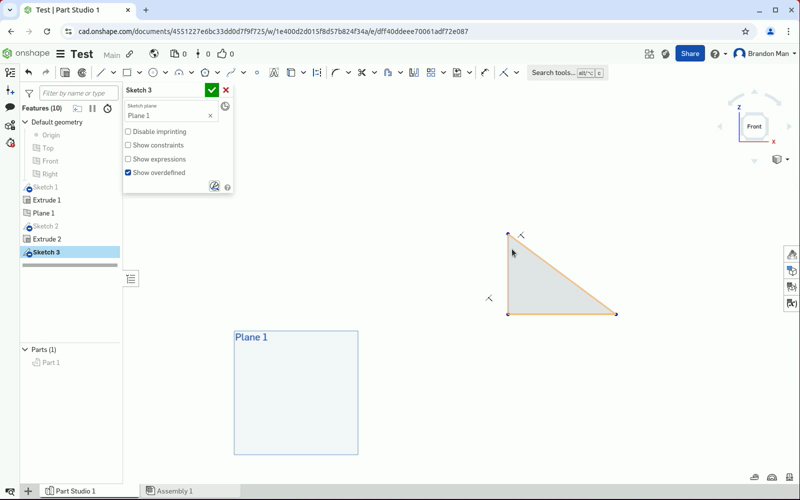
scroll(6)
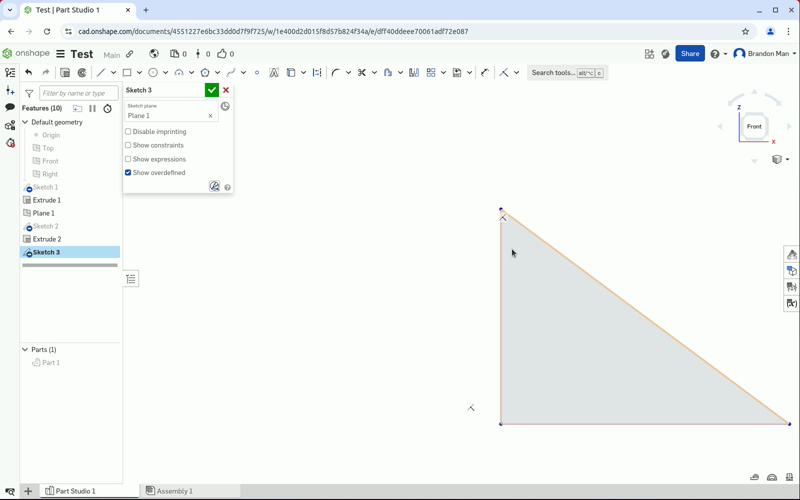
click(512, 248)
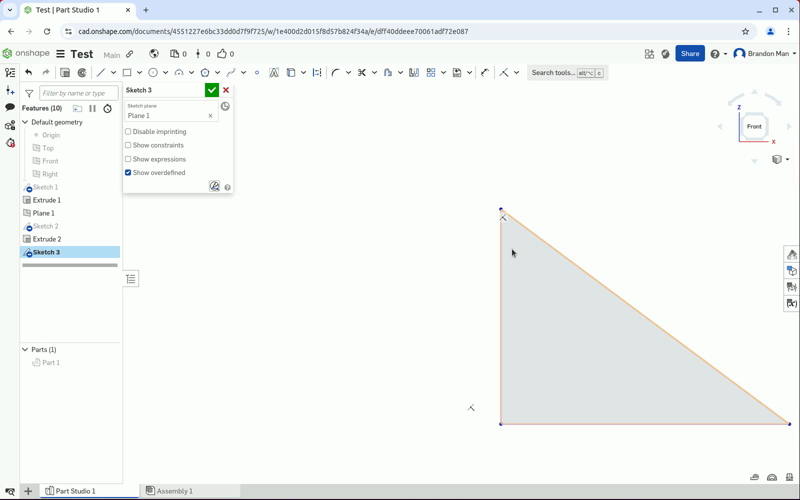
scroll(-6)
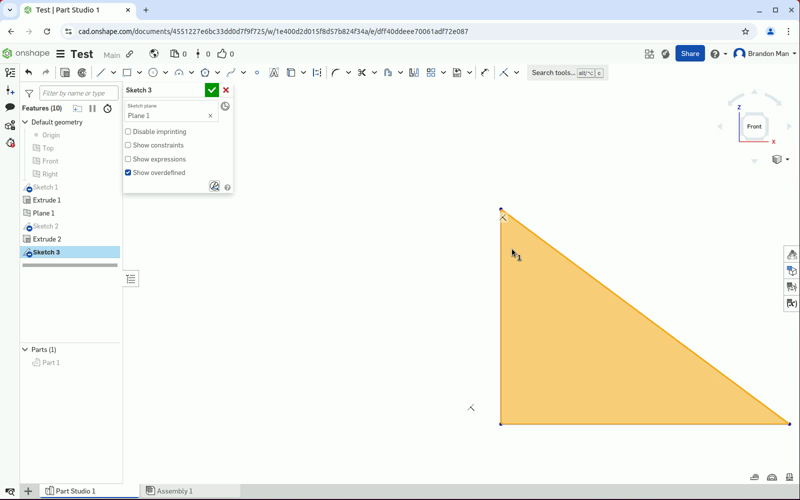
scroll(-6)
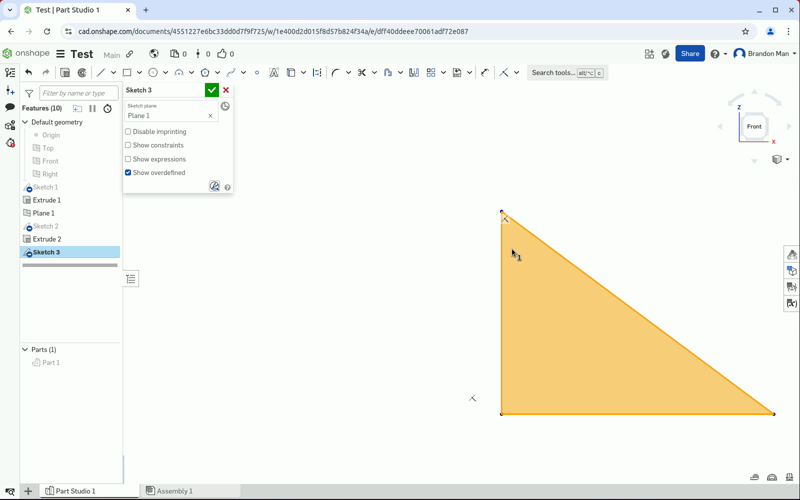
scroll(-6)
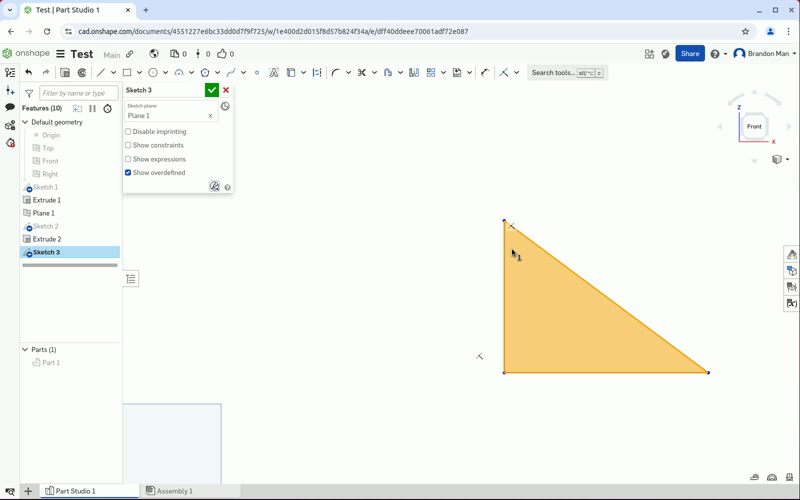
scroll(-6)
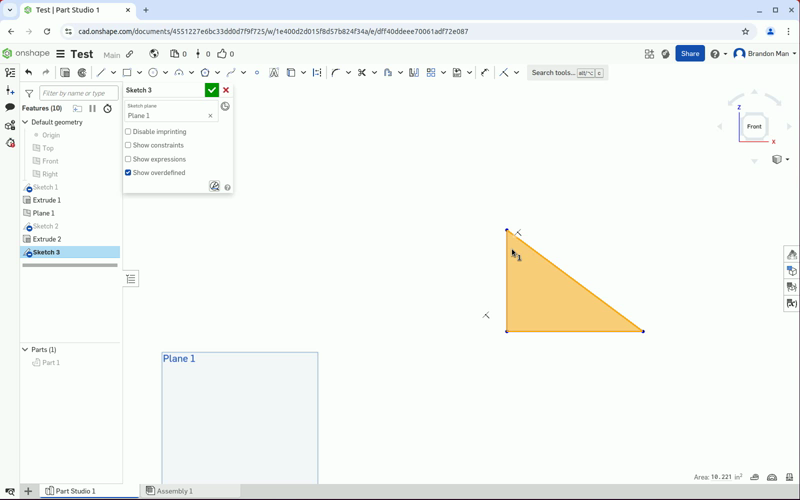
scroll(-6)
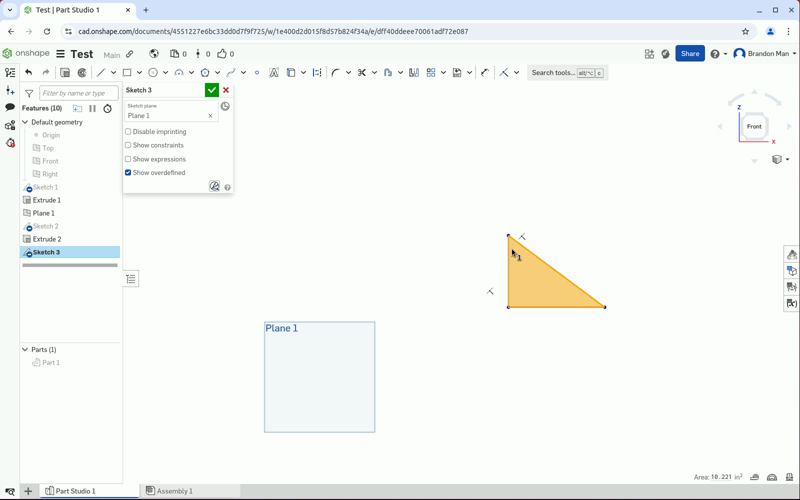
scroll(-6)
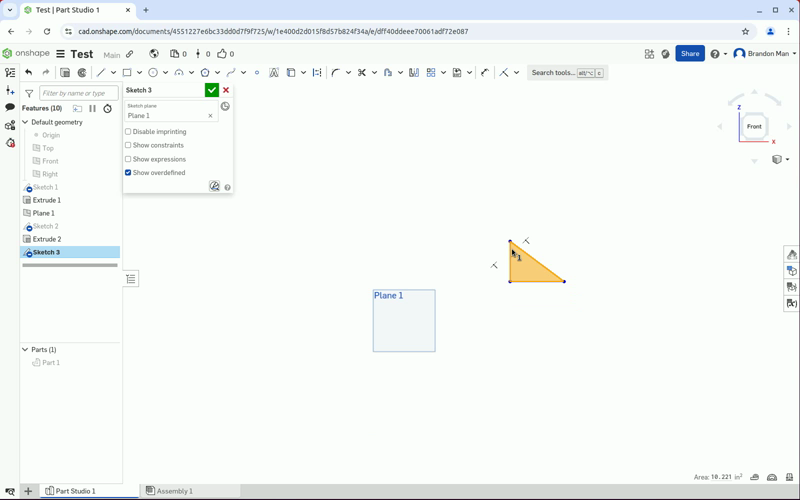
scroll(-6)
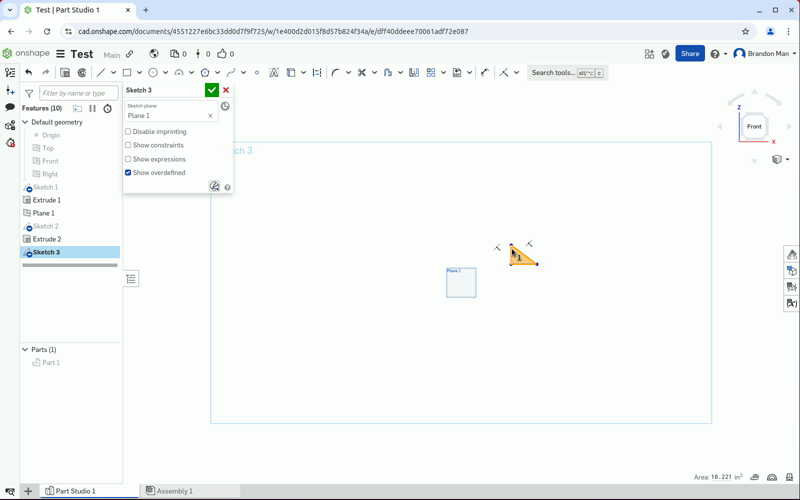
mouse_move(73, 352)
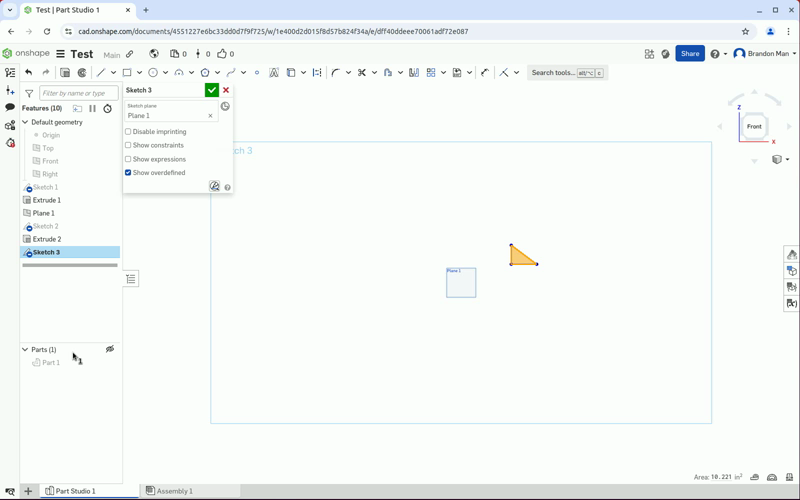
key(shift+y)
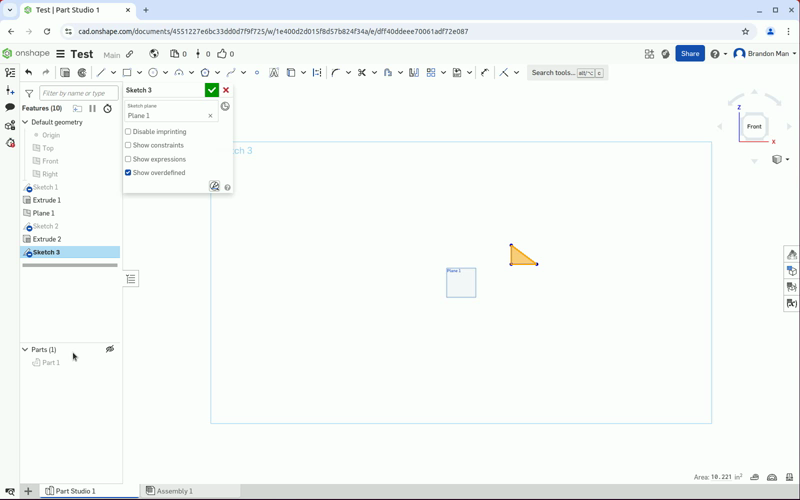
key(shift+e)
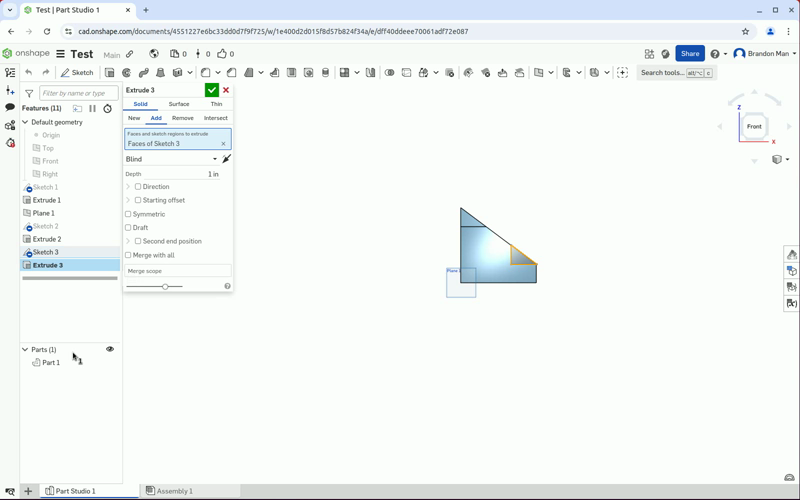
mouse_move(143, 106)
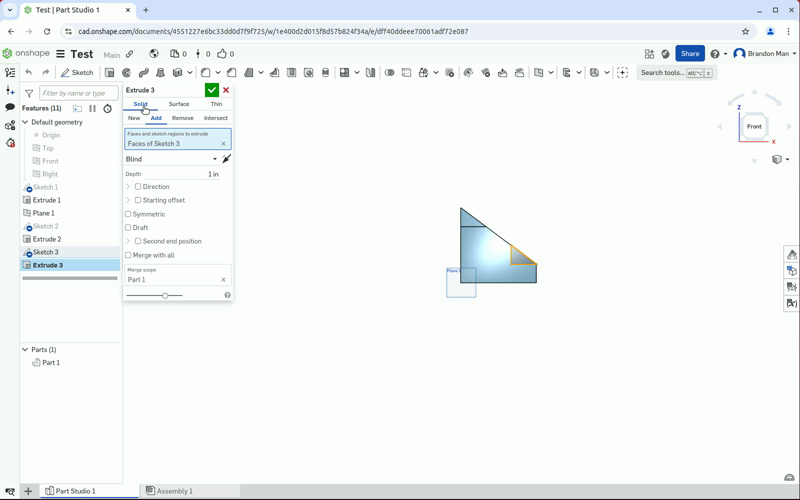
click(143, 106)
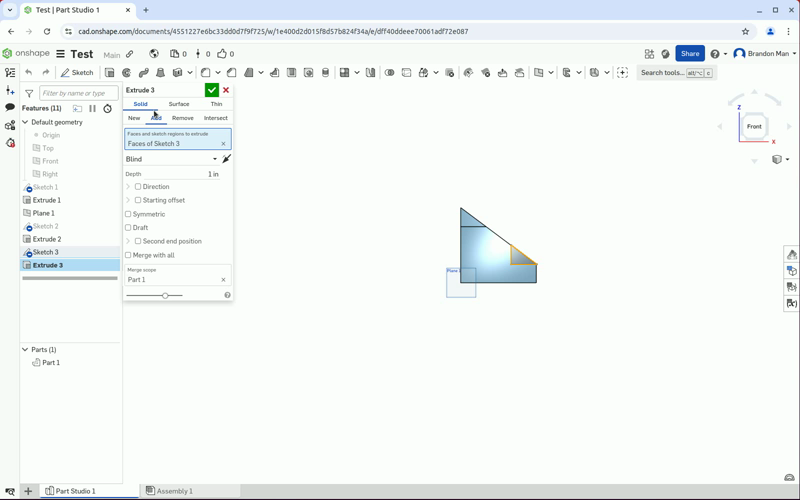
mouse_move(186, 120)
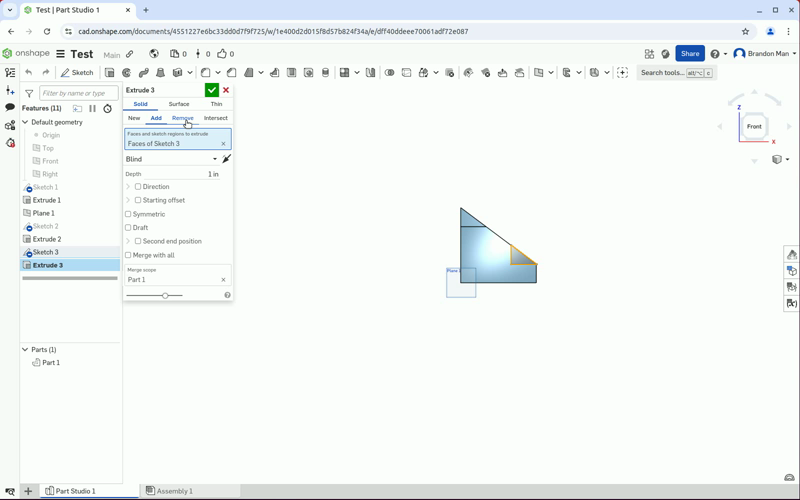
click(186, 120)
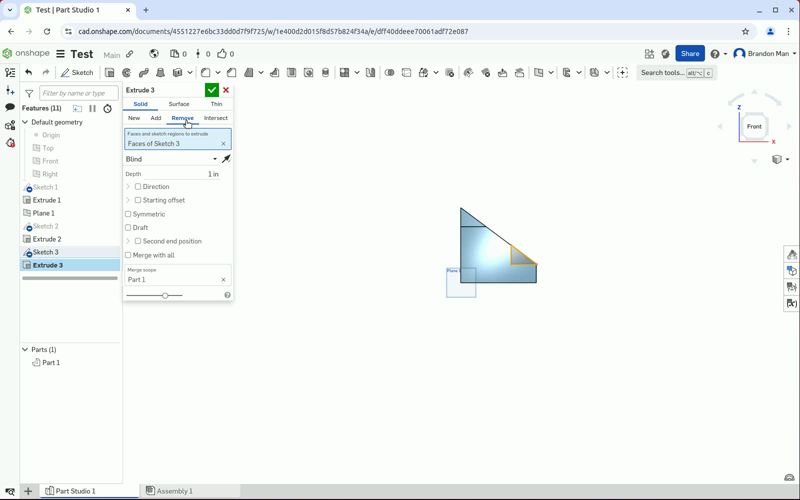
key(tab, 4)
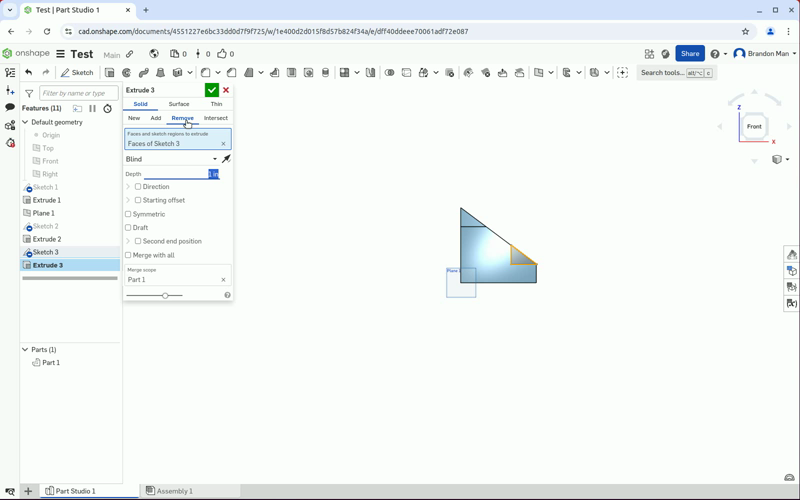
text(15.405)
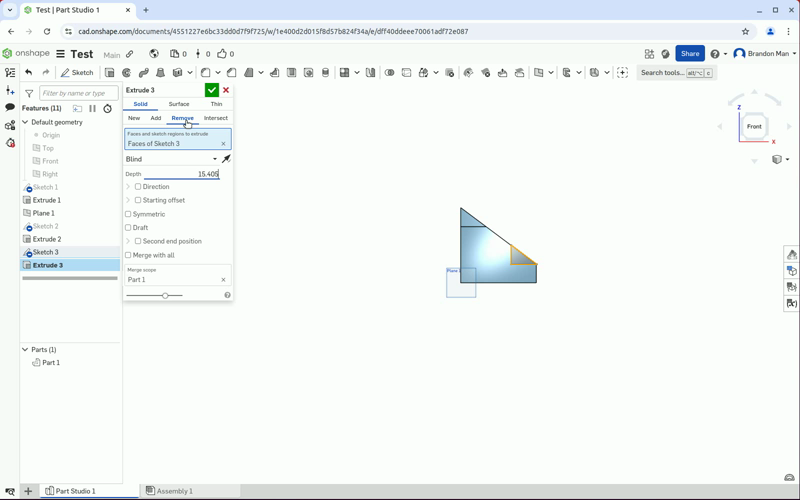
key(tab, 6)
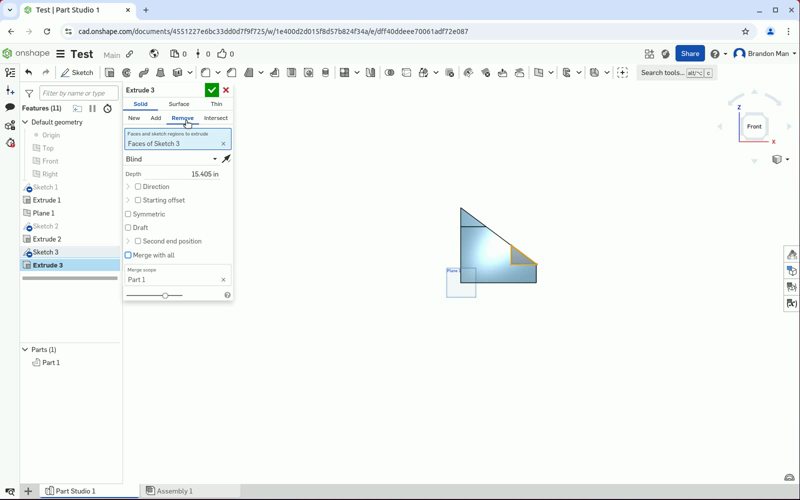
key(space)
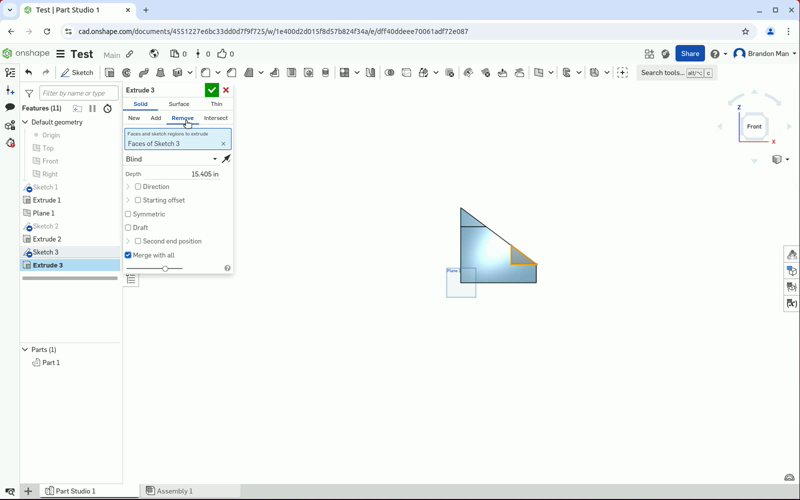
key(enter)
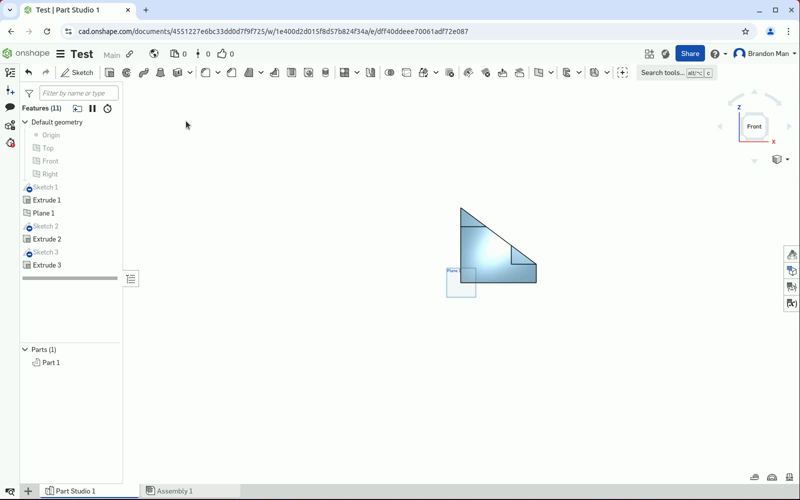
key(shift+h)
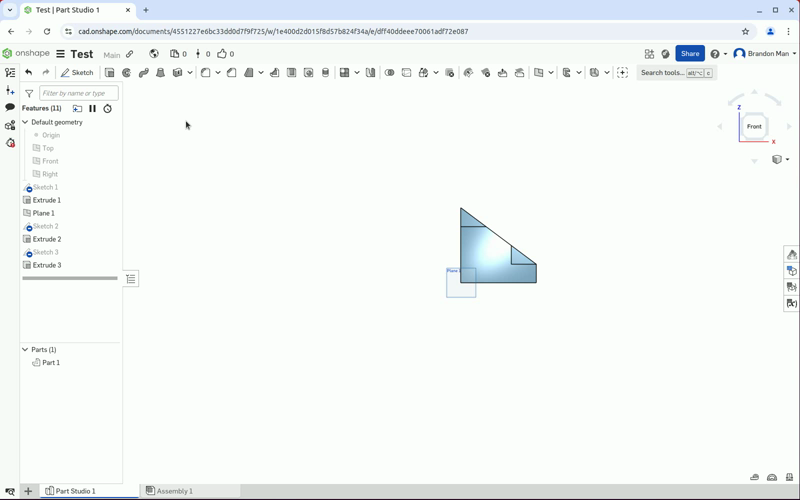
key(shift+h)
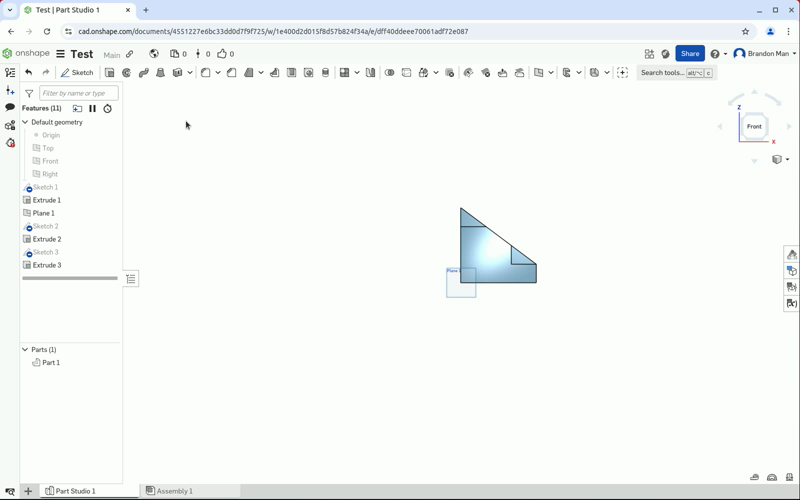
mouse_move(73, 189)
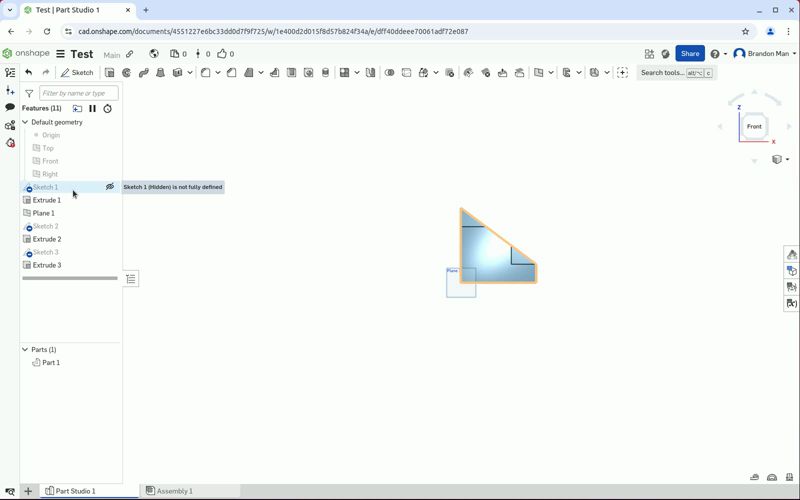
click(73, 189)
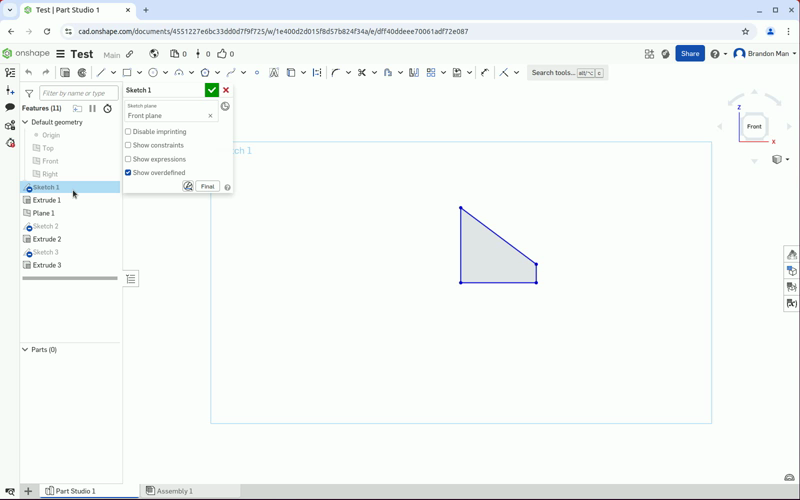
mouse_move(229, 92)
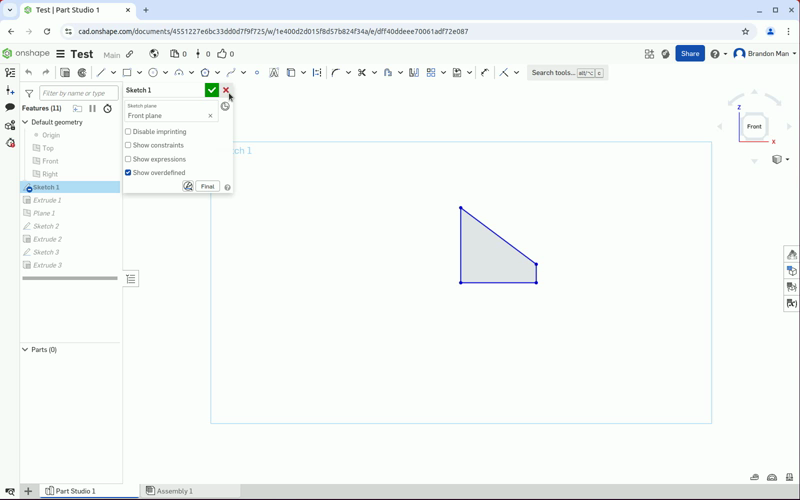
click(229, 92)
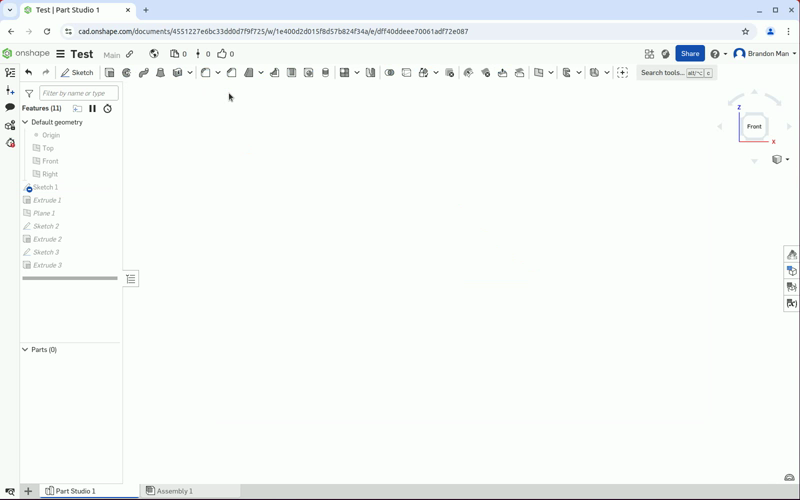
key(shift+s)
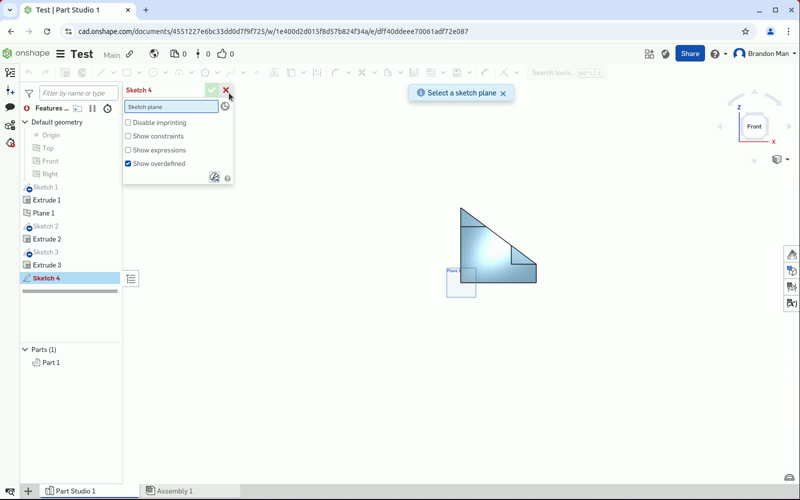
mouse_move(73, 215)
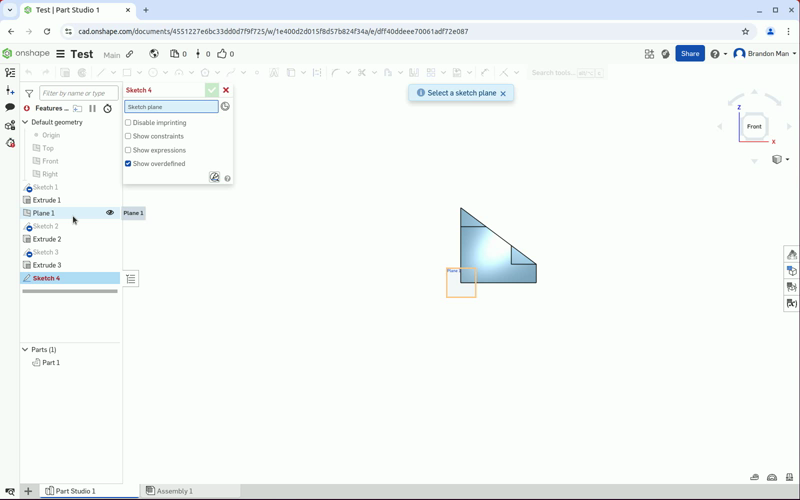
click(73, 215)
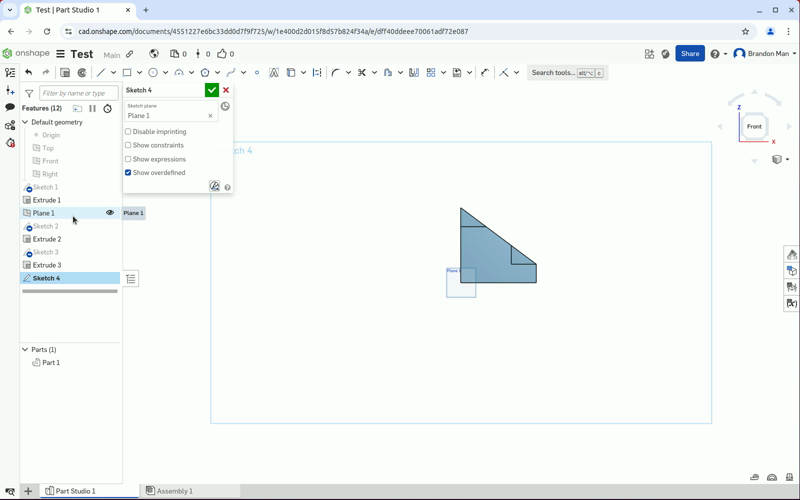
mouse_move(73, 352)
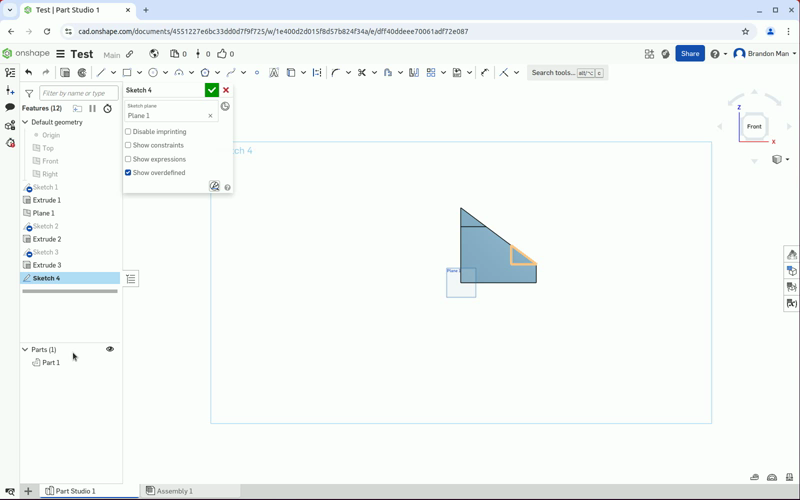
key(y)
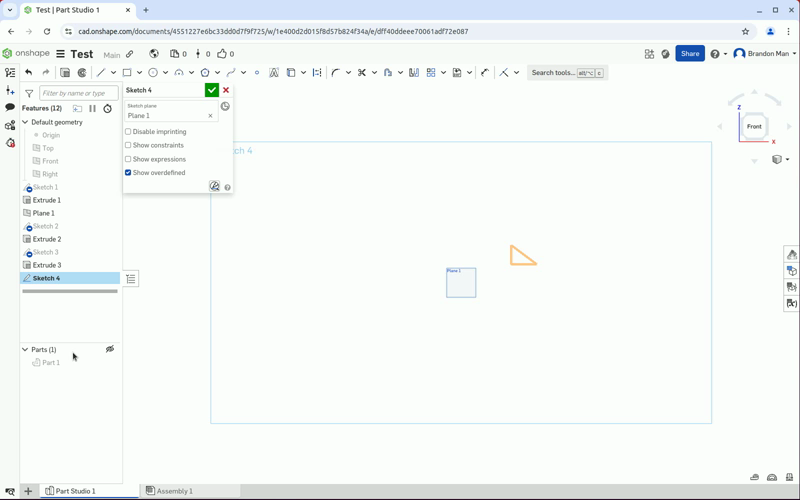
key(l)
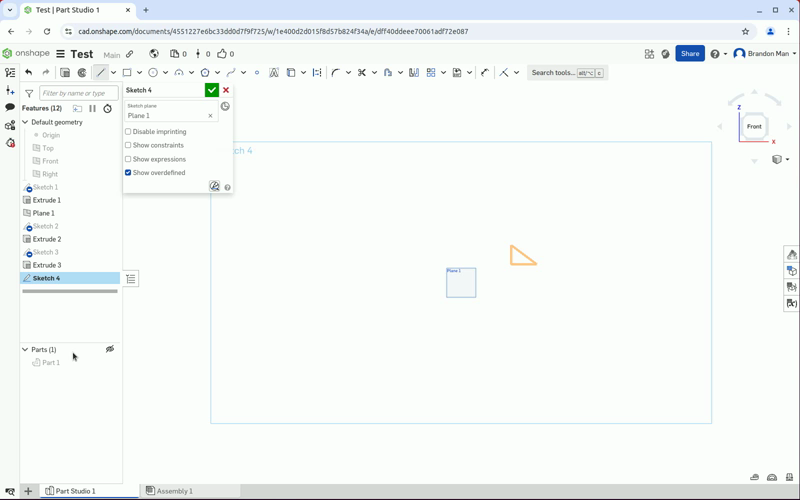
key_down(shift)
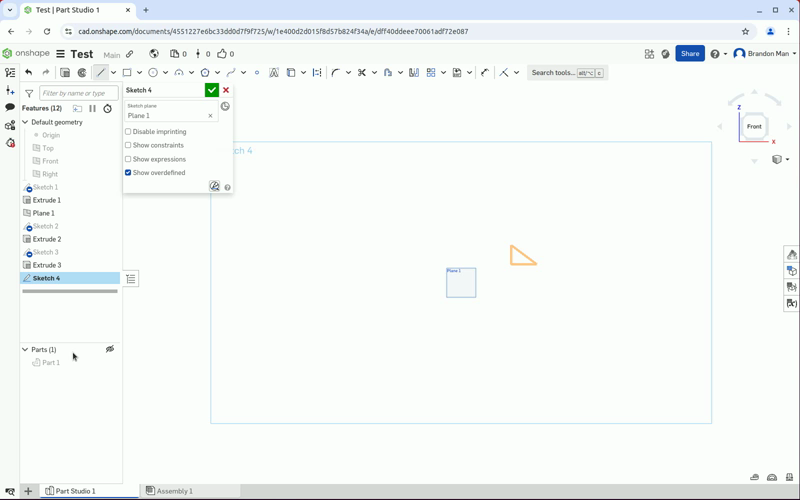
mouse_move(460, 264)
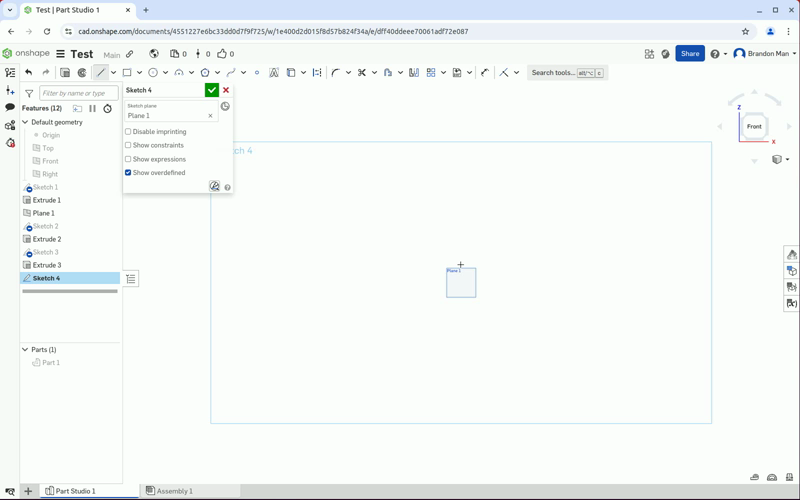
click(460, 264)
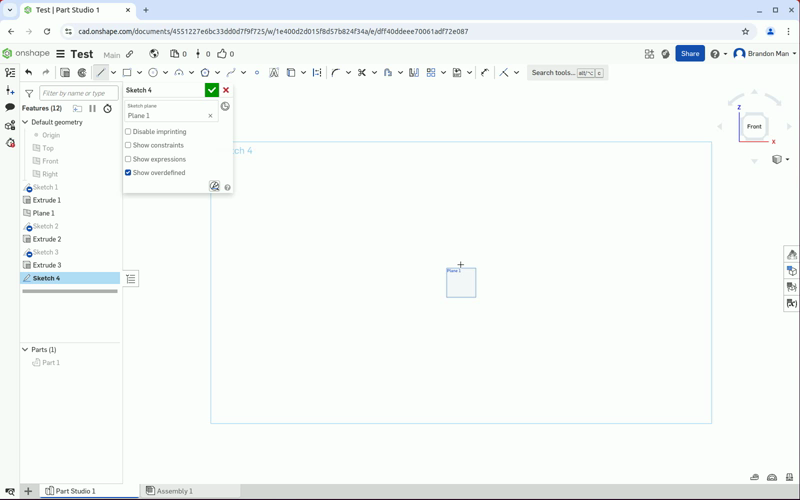
key_up(shift)
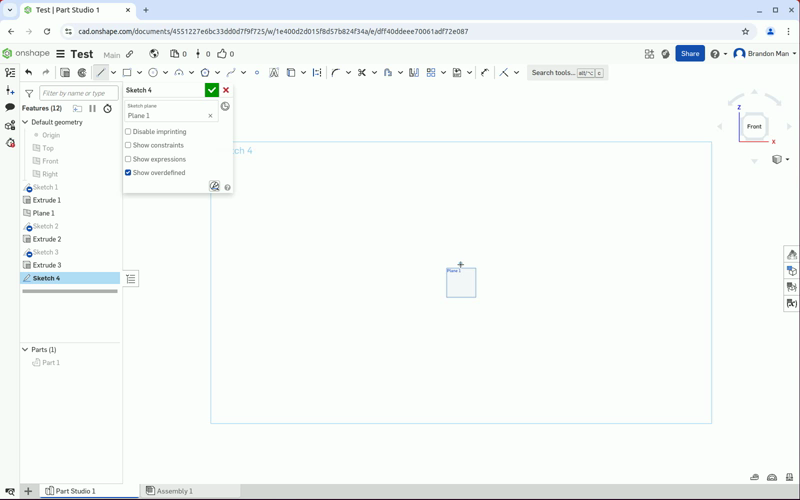
key_down(shift)
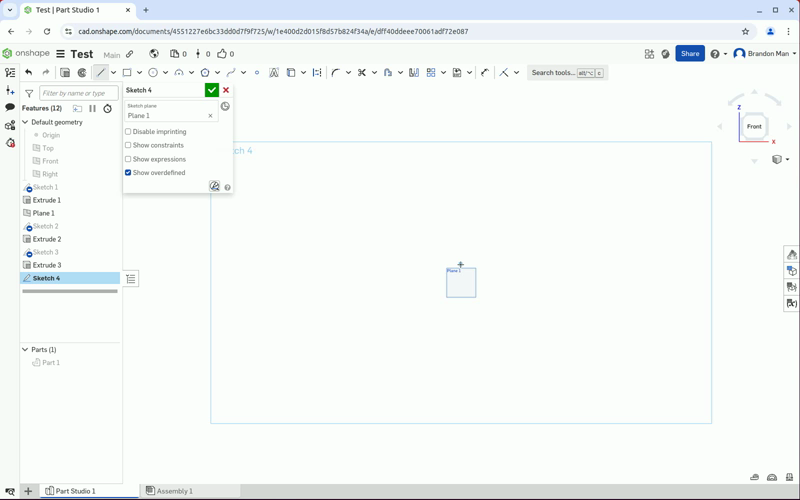
mouse_move(490, 264)
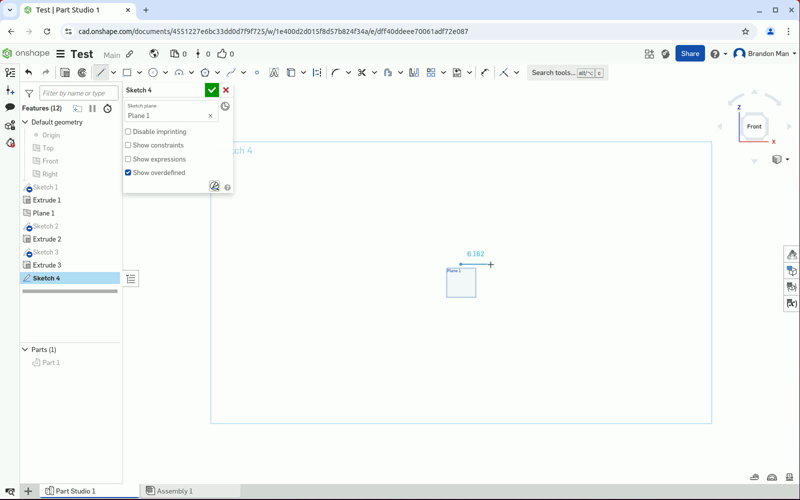
mouse_move(511, 264)
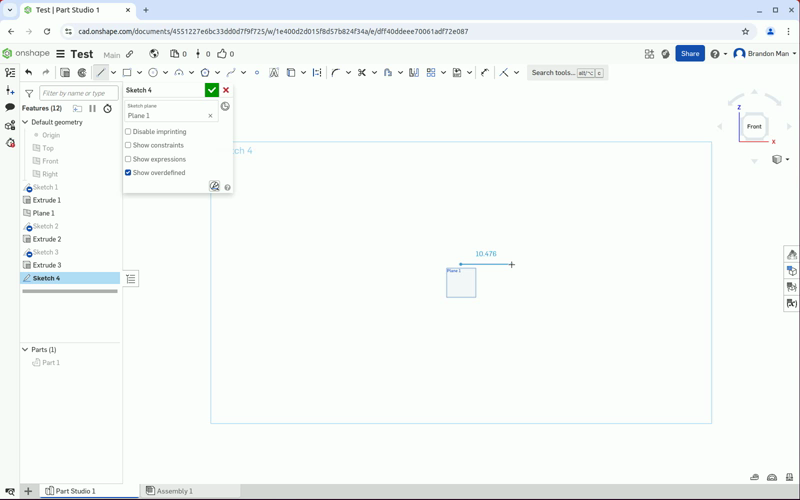
click(511, 264)
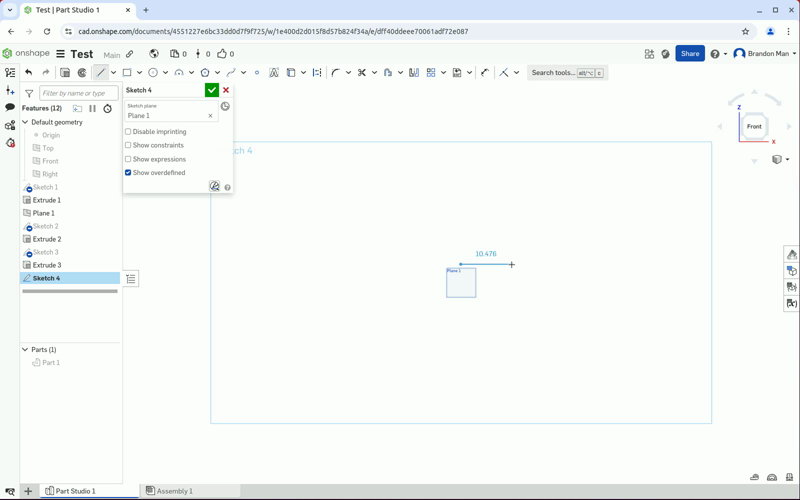
key_up(shift)
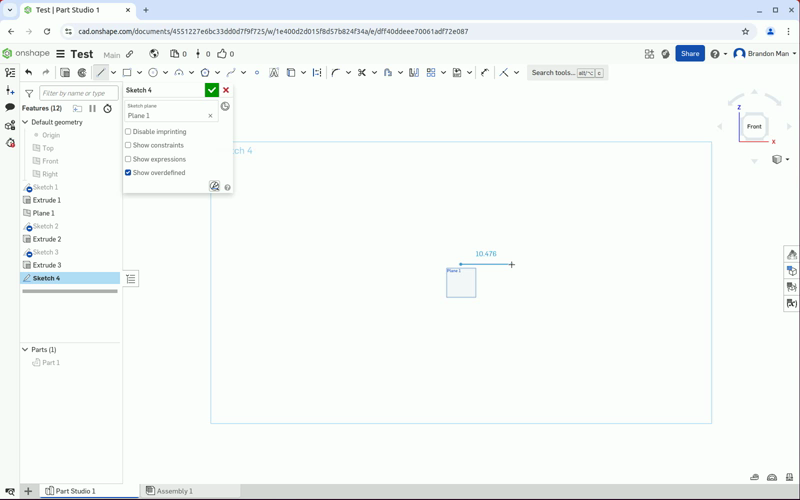
key_down(shift)
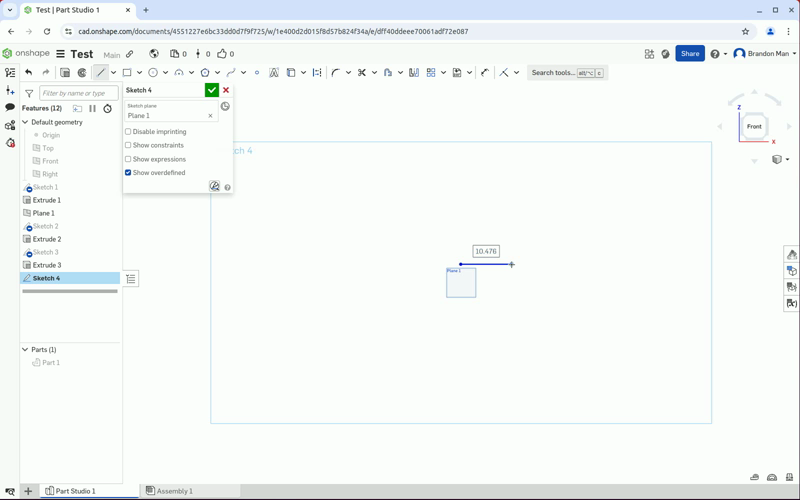
mouse_move(541, 264)
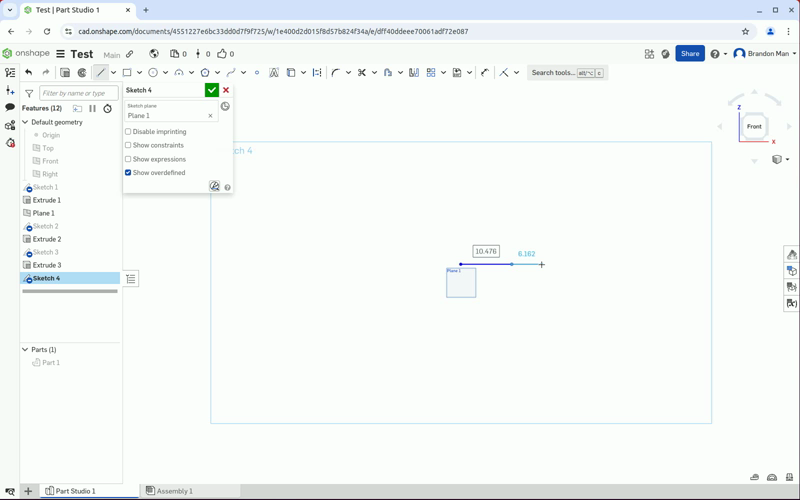
mouse_move(511, 244)
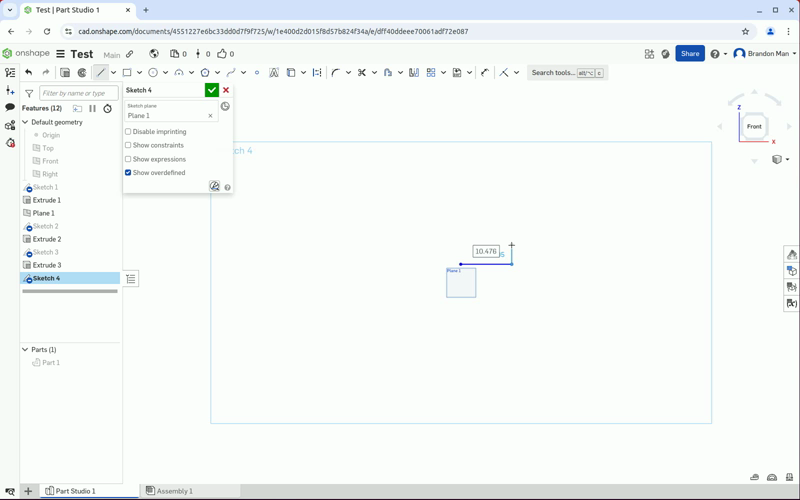
click(511, 244)
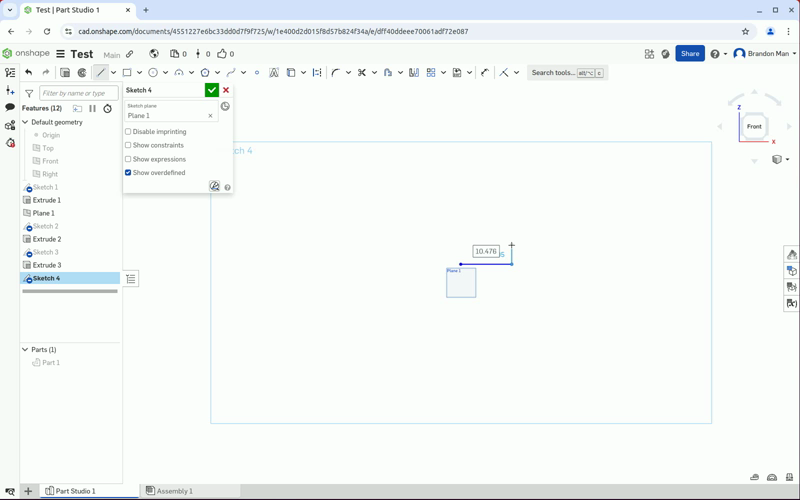
key_up(shift)
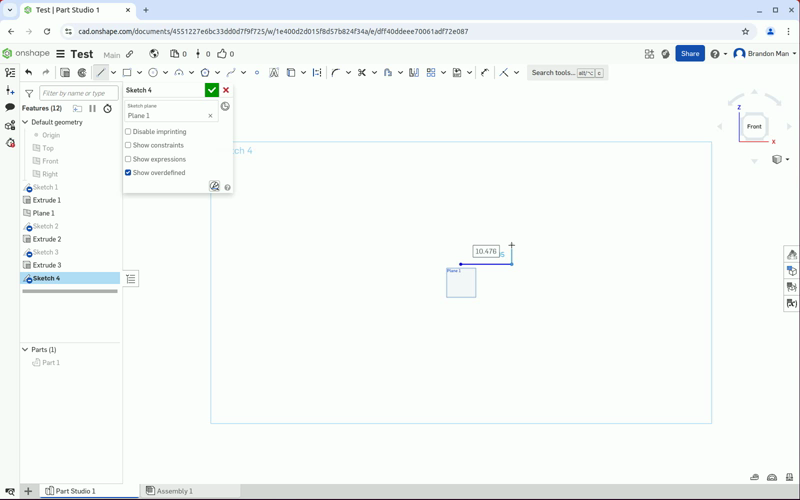
key_down(shift)
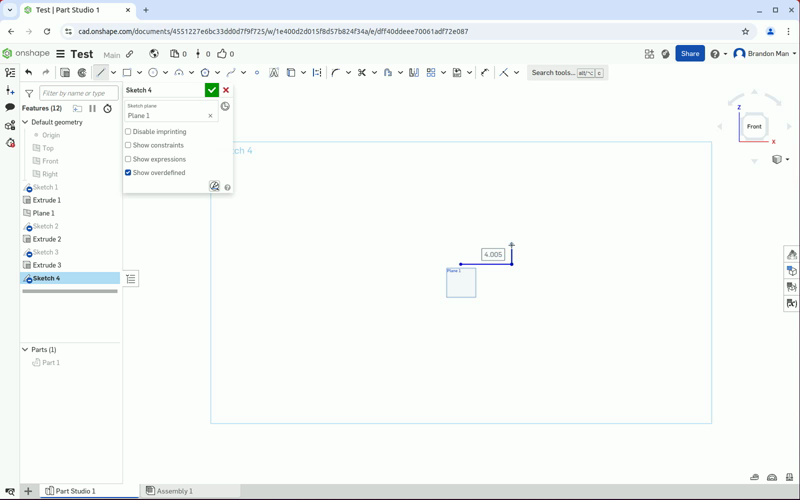
mouse_move(541, 244)
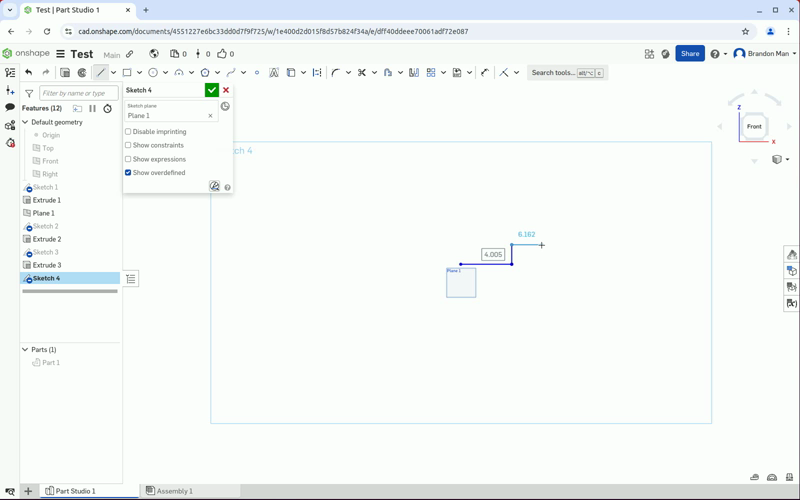
mouse_move(486, 225)
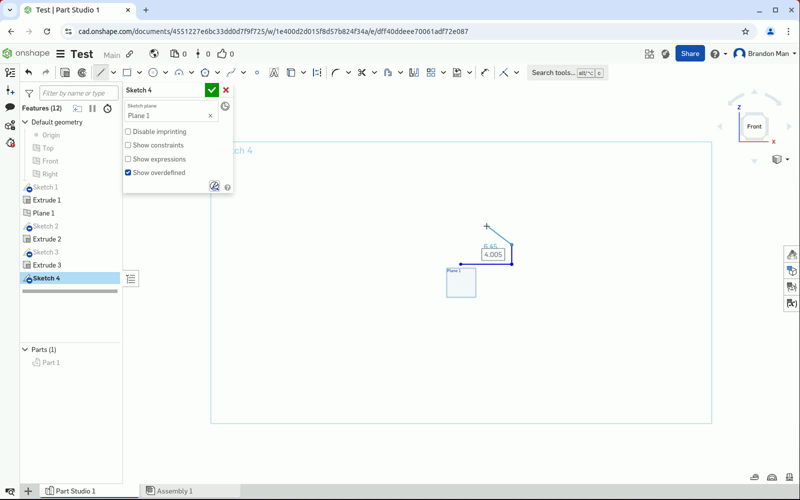
click(486, 225)
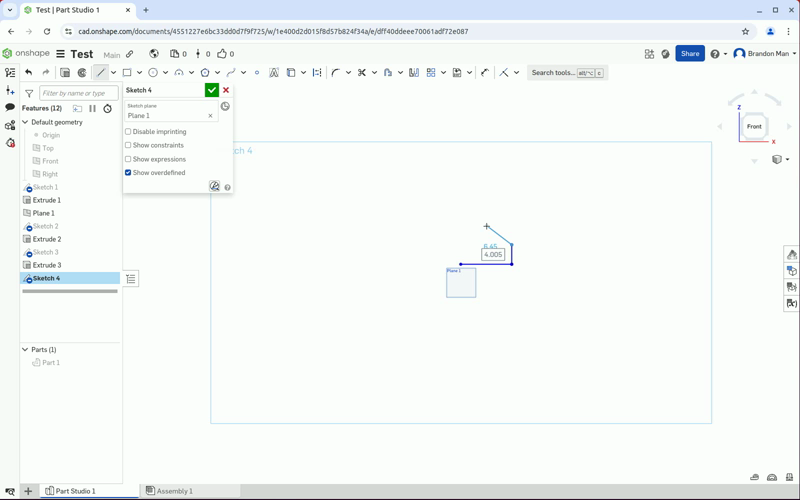
key_up(shift)
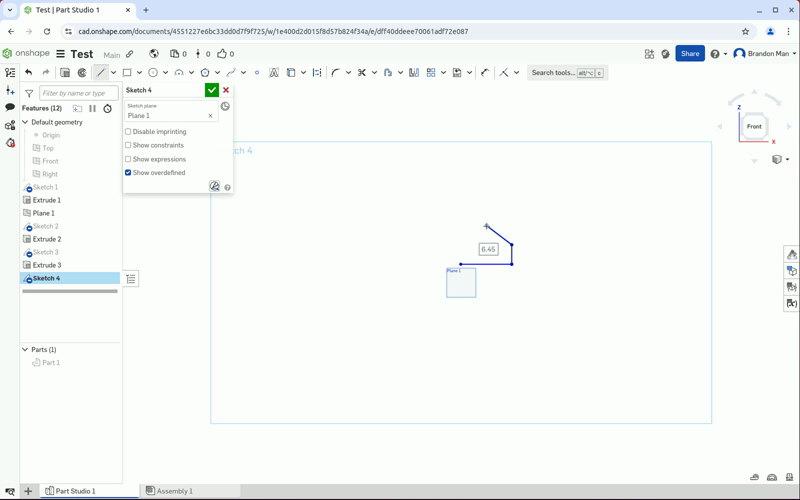
key_down(shift)
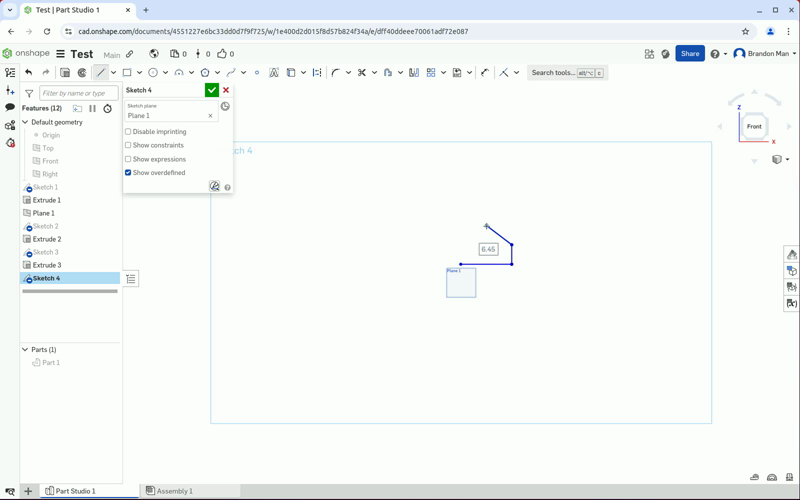
mouse_move(516, 225)
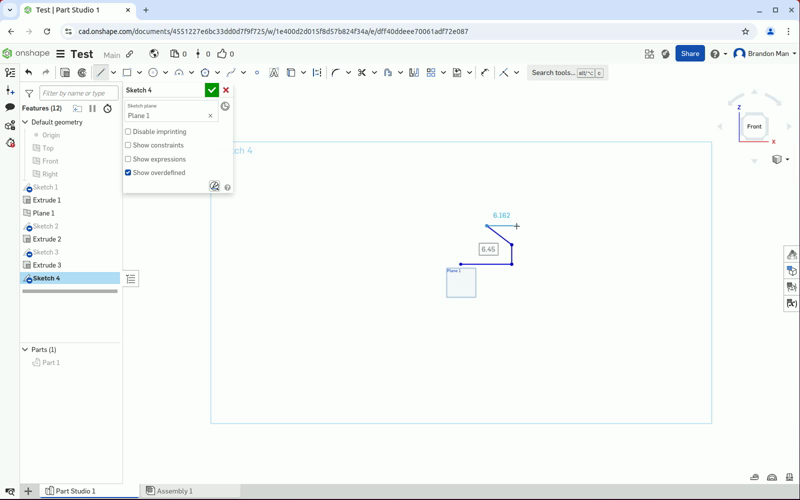
mouse_move(460, 225)
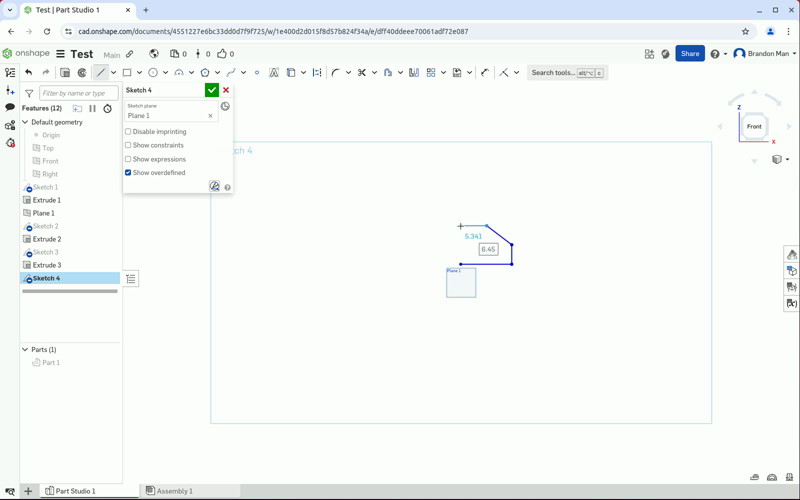
click(460, 225)
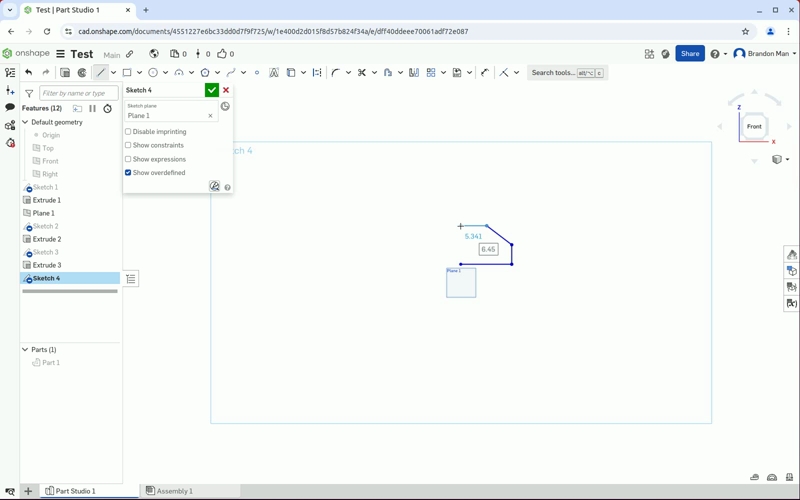
key_up(shift)
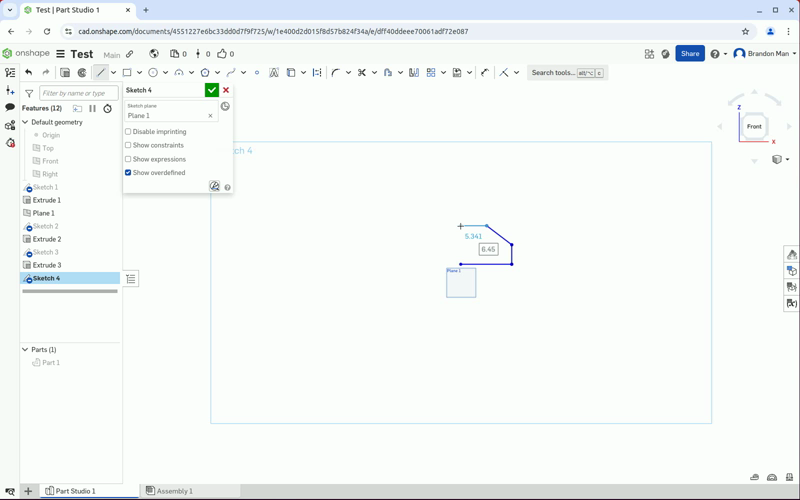
mouse_move(490, 225)
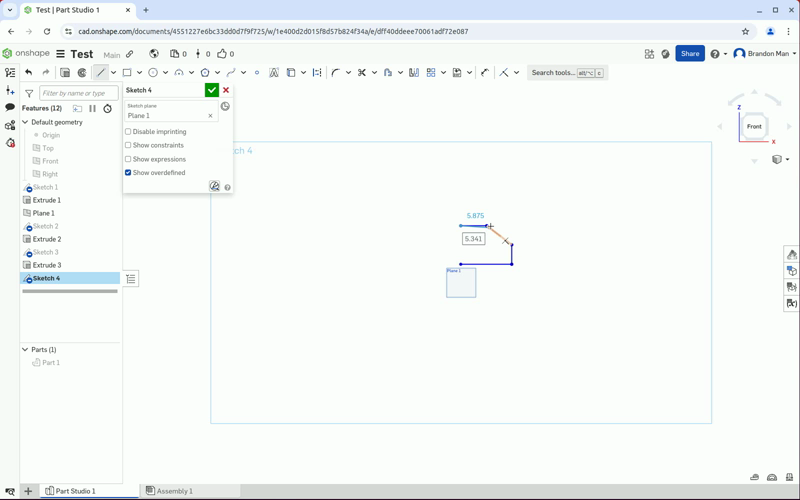
key_down(shift)
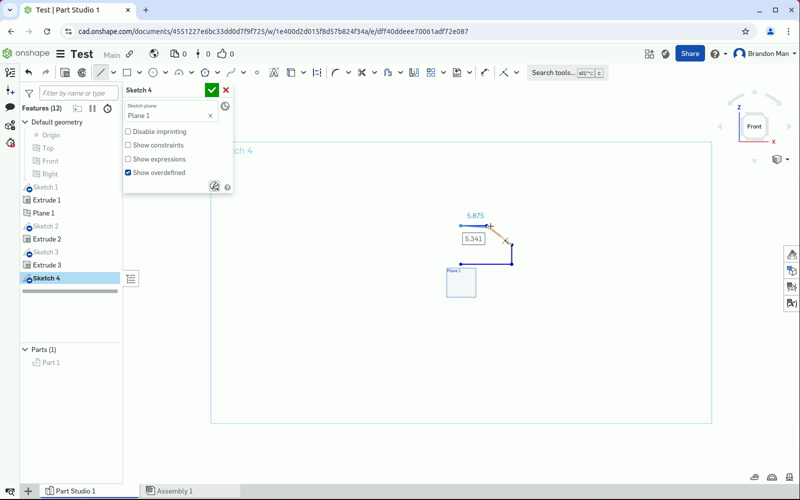
mouse_move(460, 264)
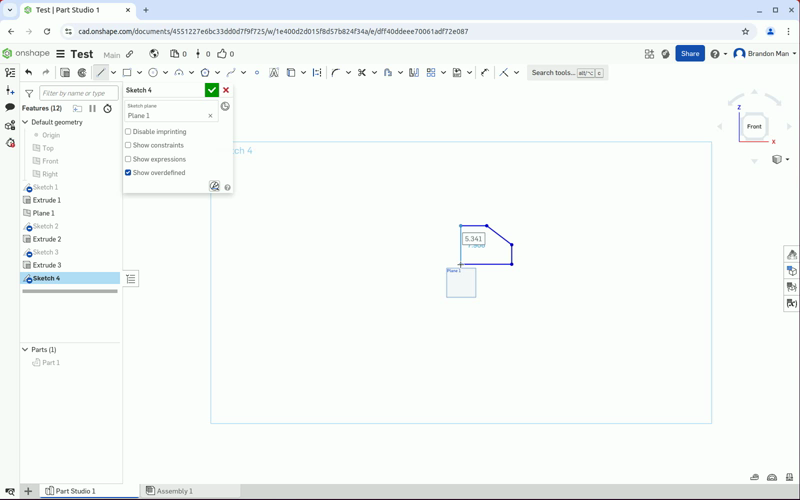
key_up(shift)
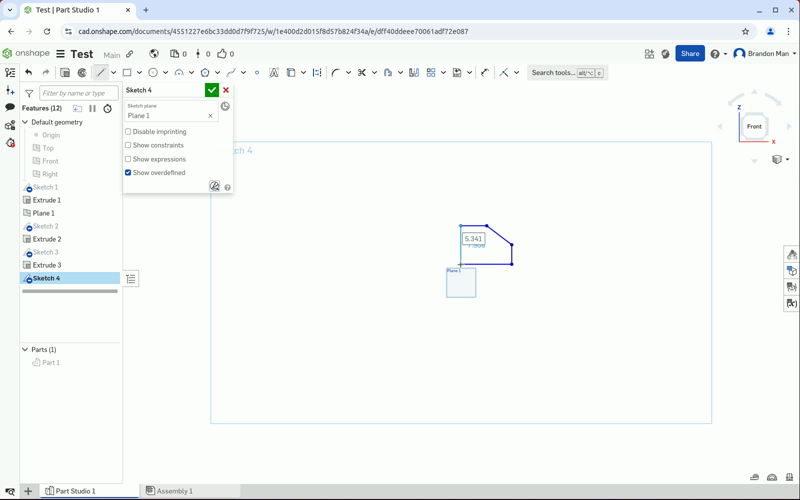
click(460, 264)
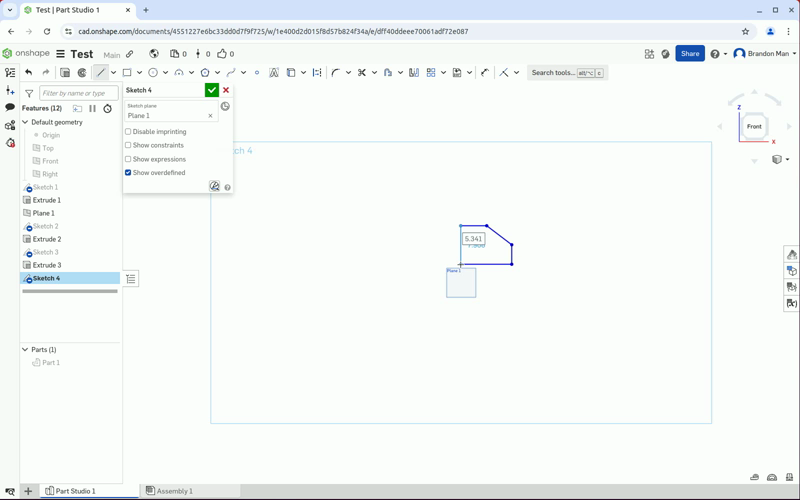
key(esc)
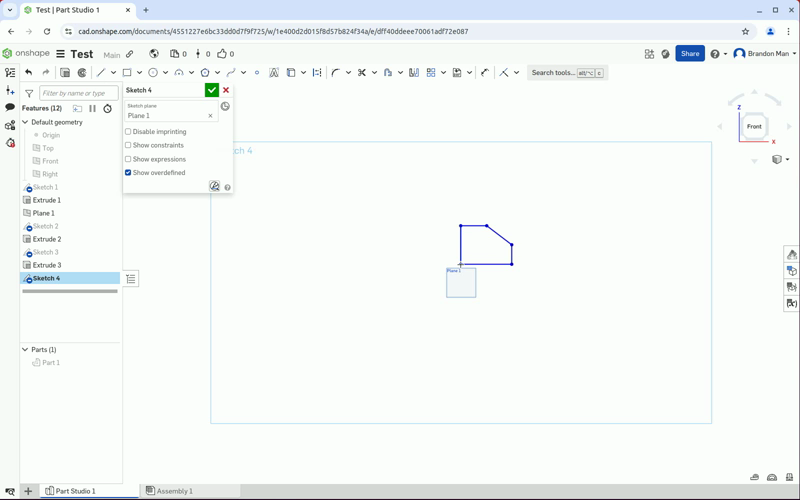
mouse_move(463, 258)
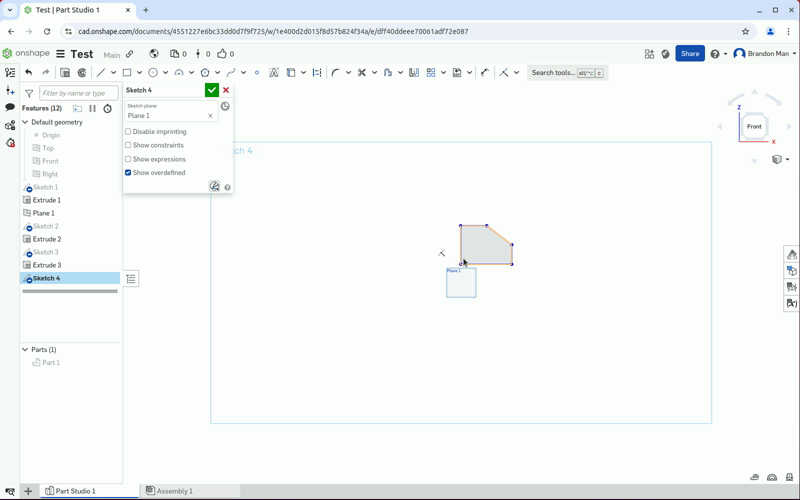
scroll(6)
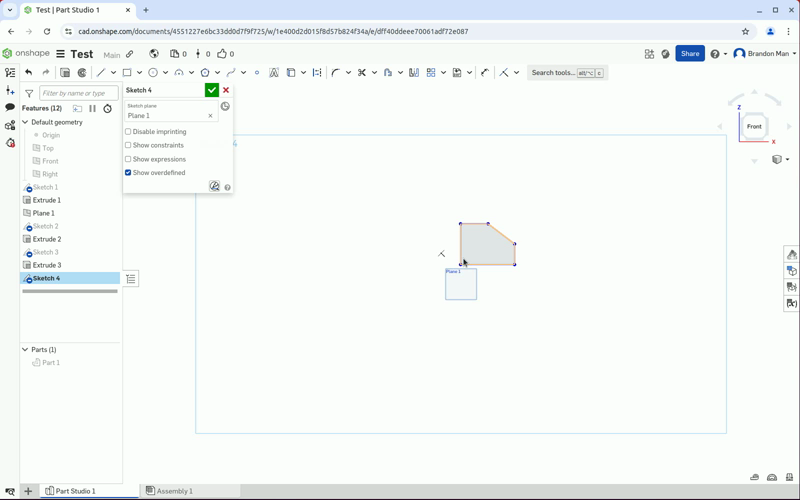
scroll(6)
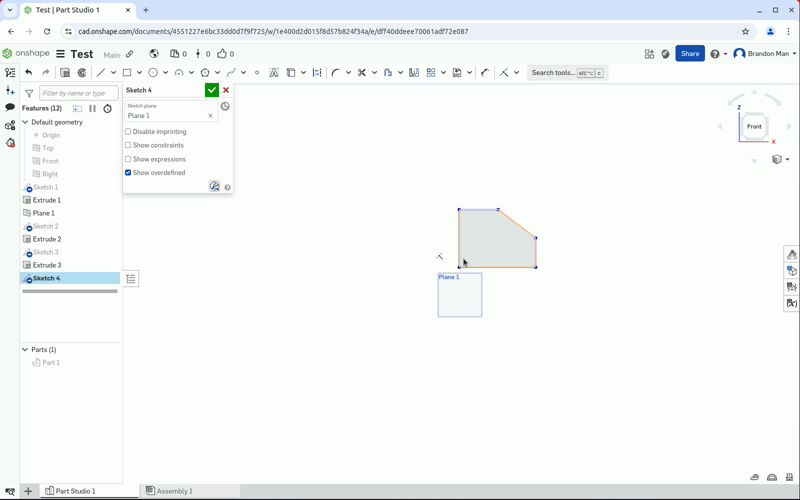
scroll(6)
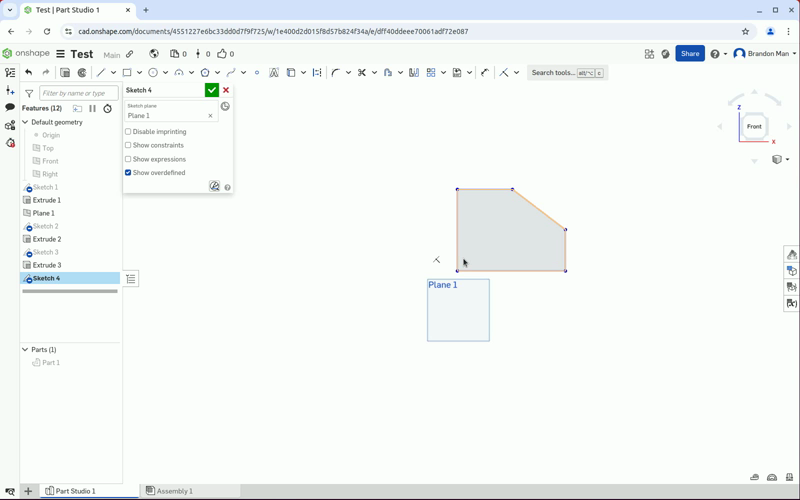
scroll(6)
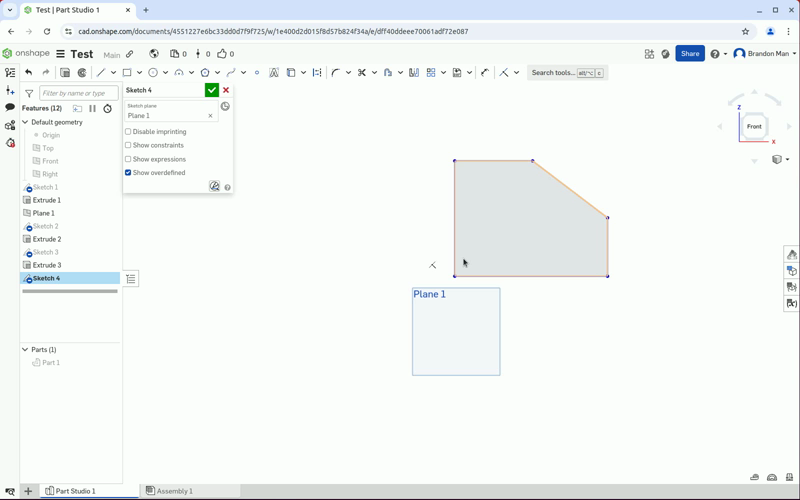
scroll(6)
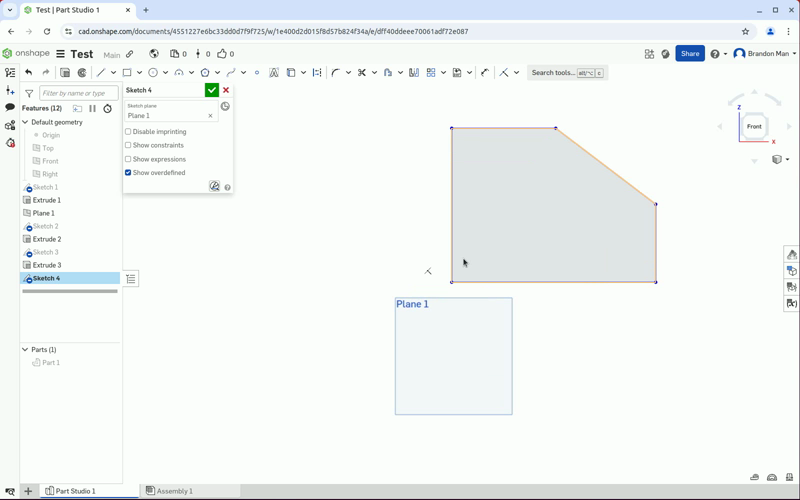
scroll(6)
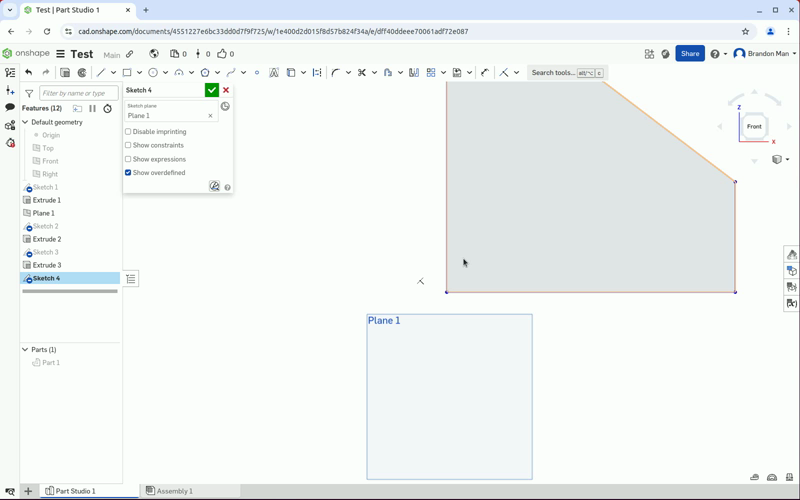
scroll(6)
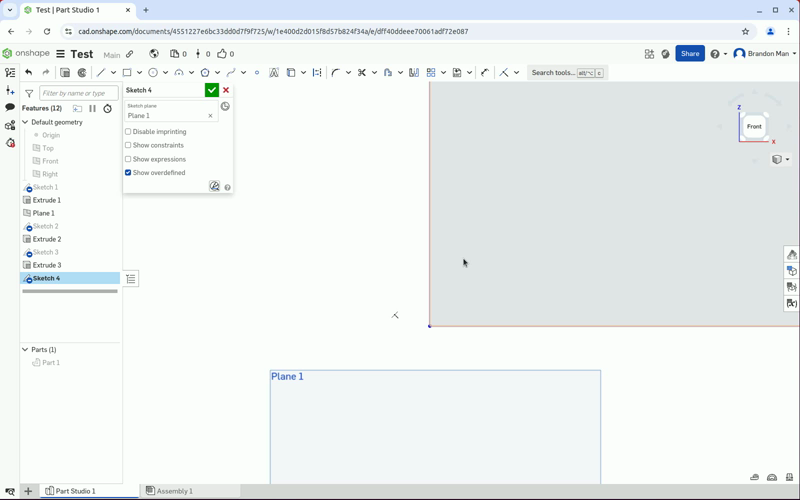
click(463, 258)
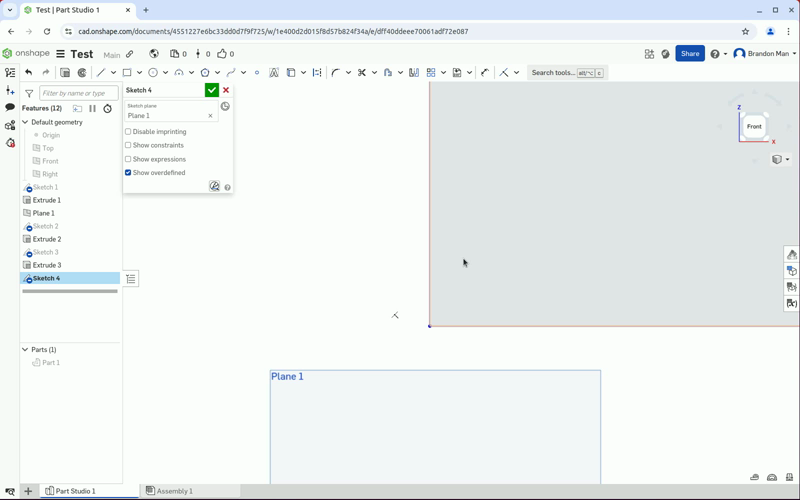
scroll(-6)
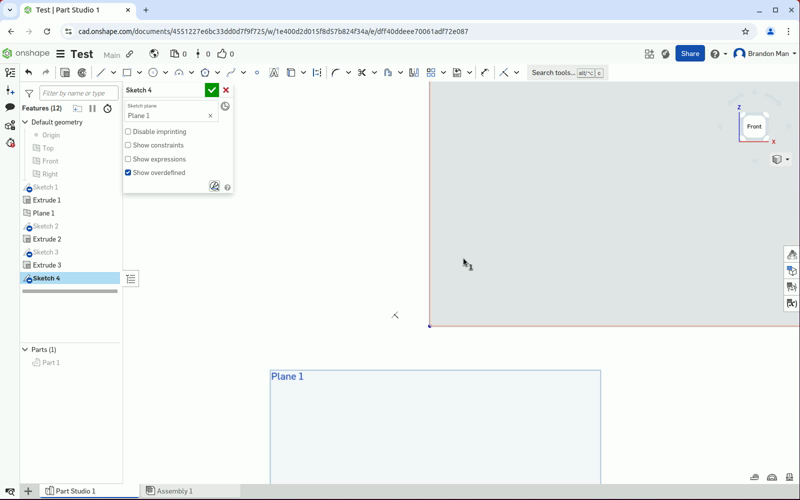
scroll(-6)
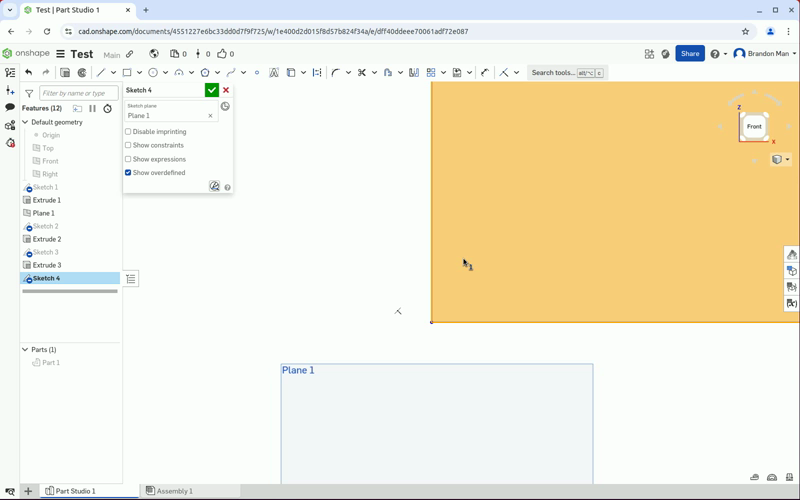
scroll(-6)
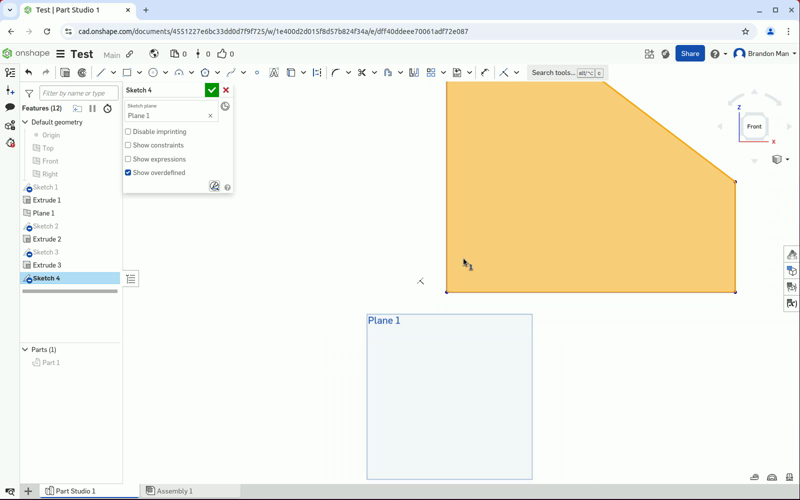
scroll(-6)
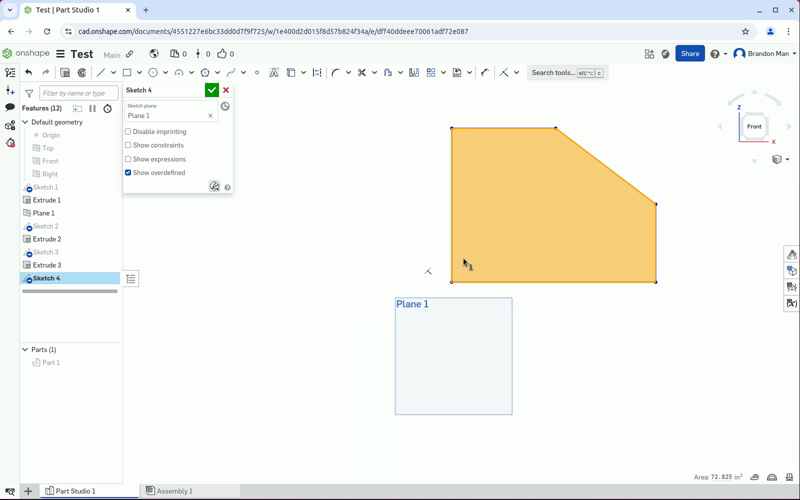
scroll(-6)
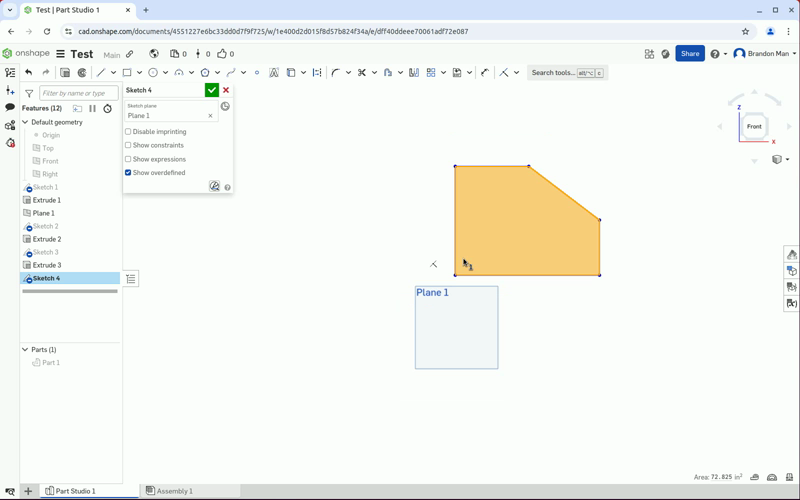
scroll(-6)
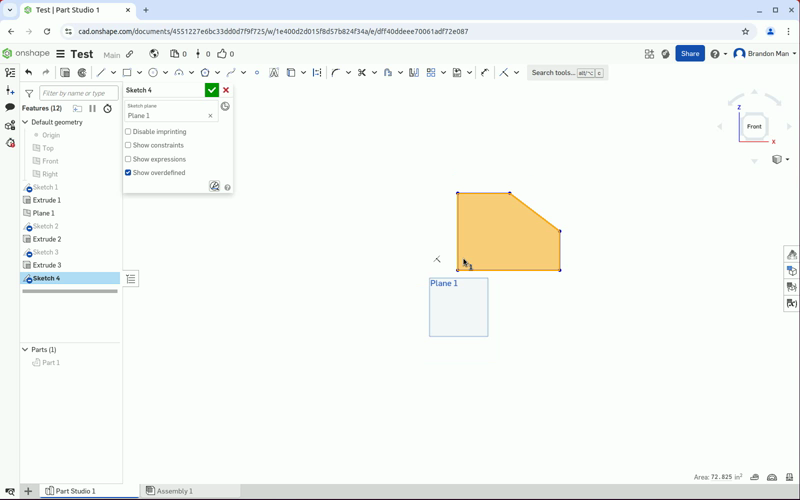
scroll(-6)
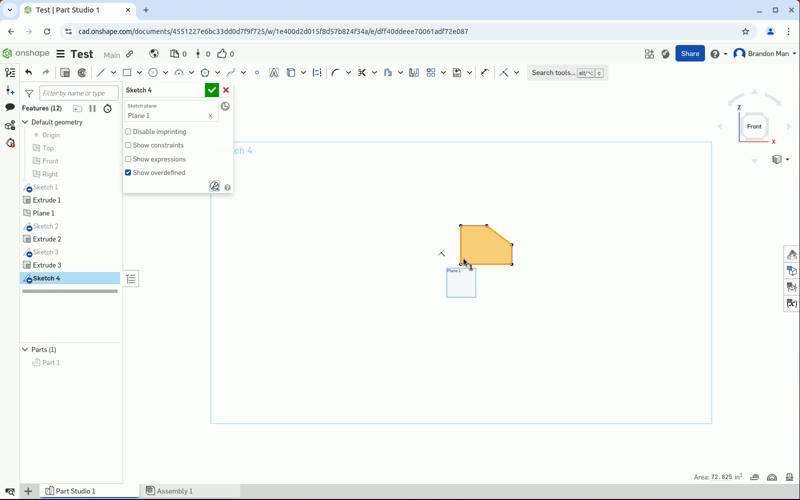
mouse_move(73, 352)
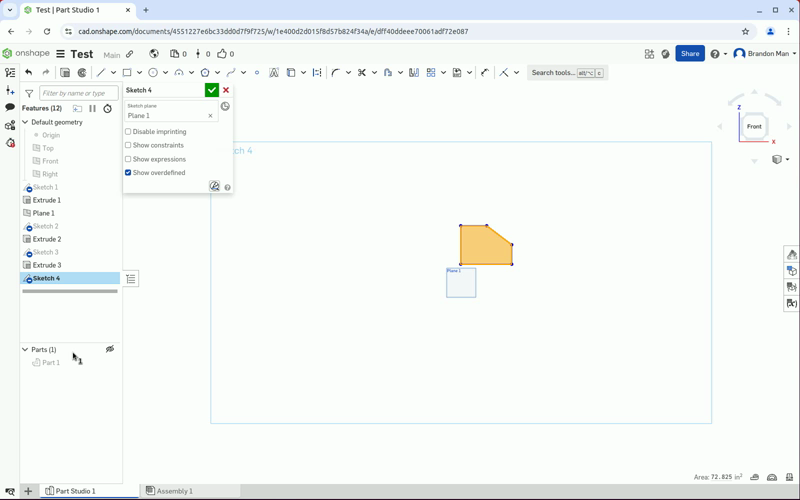
key(shift+y)
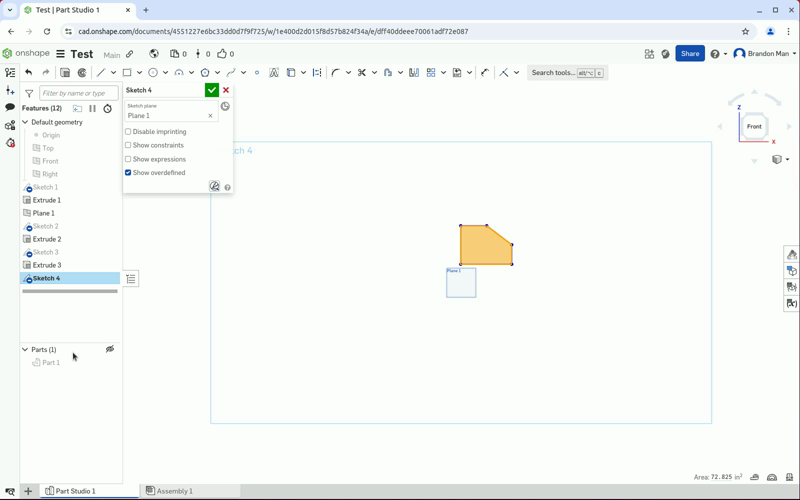
key(shift+e)
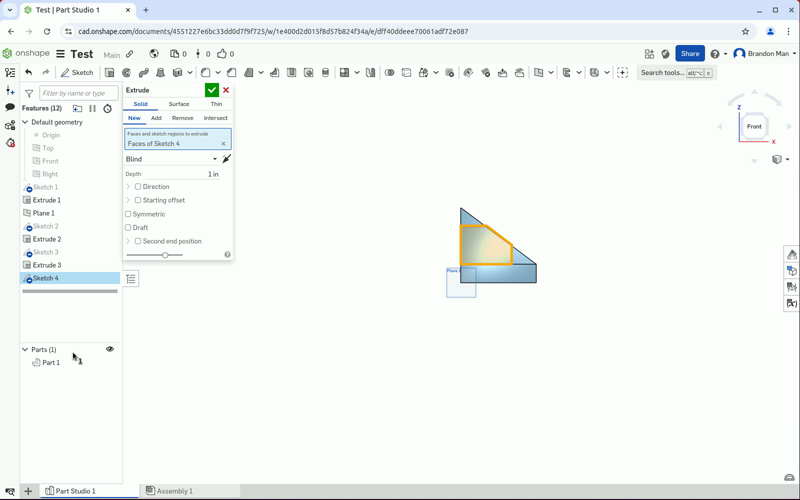
mouse_move(143, 106)
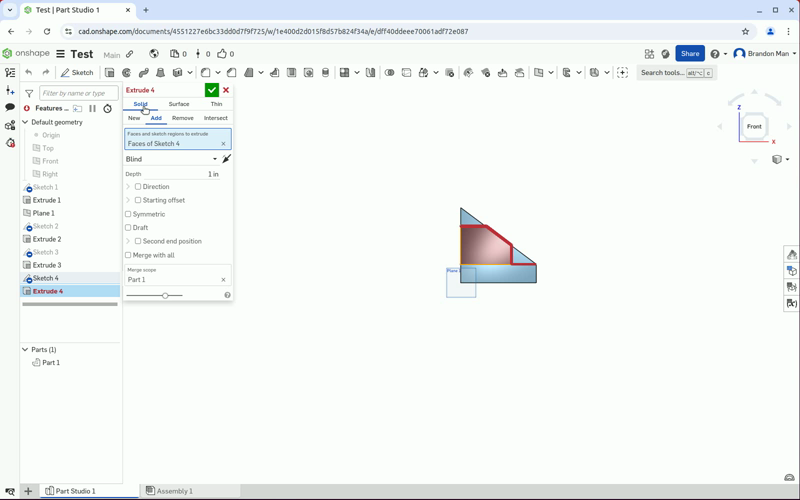
click(143, 106)
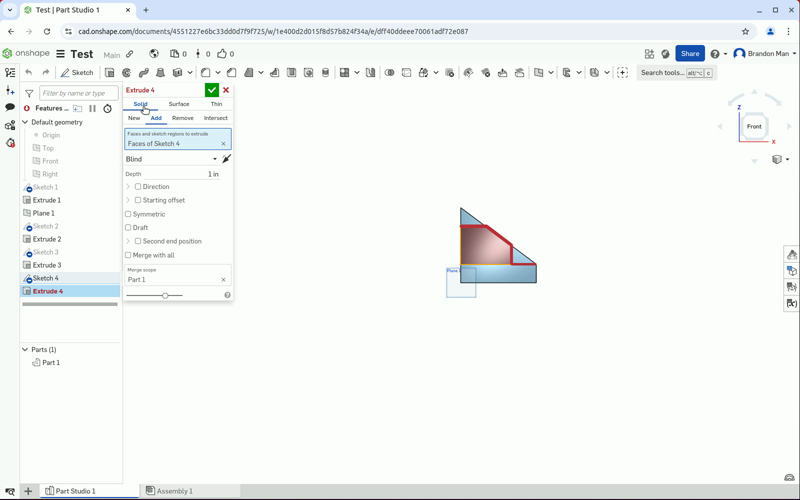
mouse_move(186, 120)
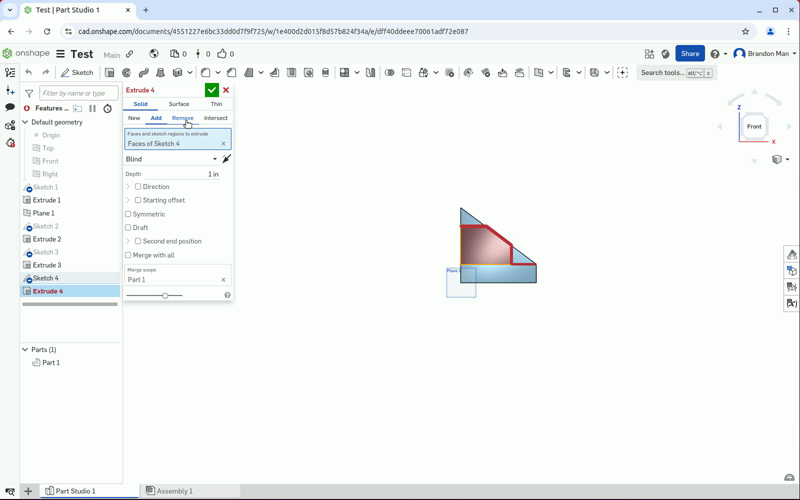
click(186, 120)
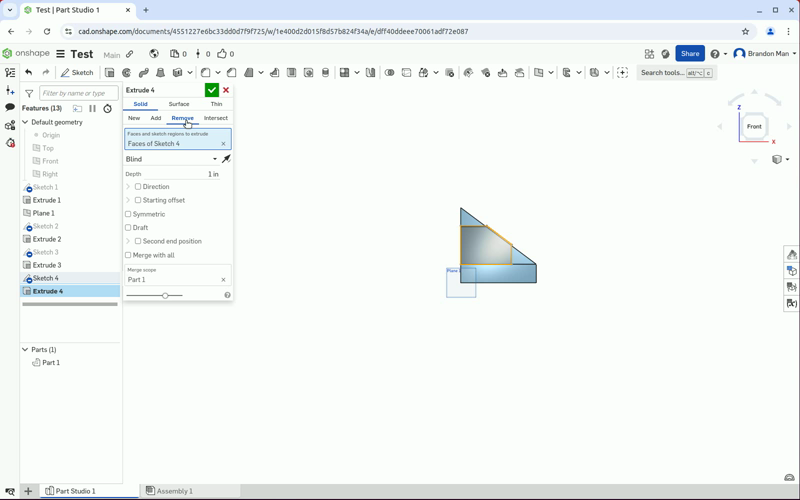
key(tab, 4)
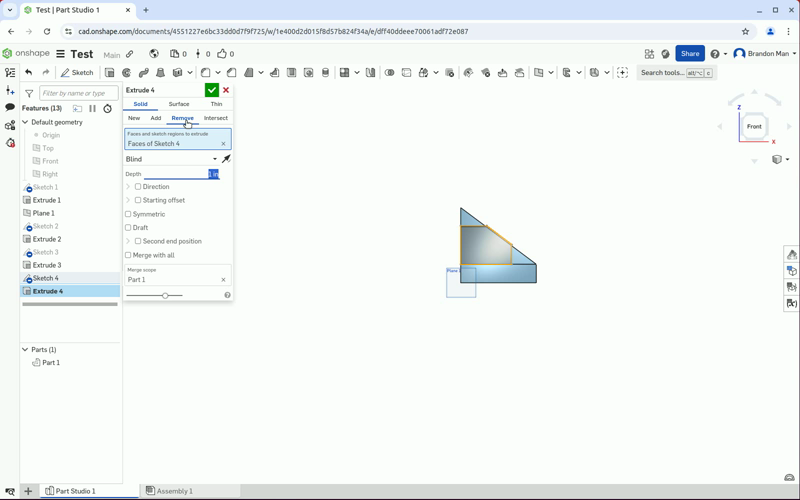
text(7.703)
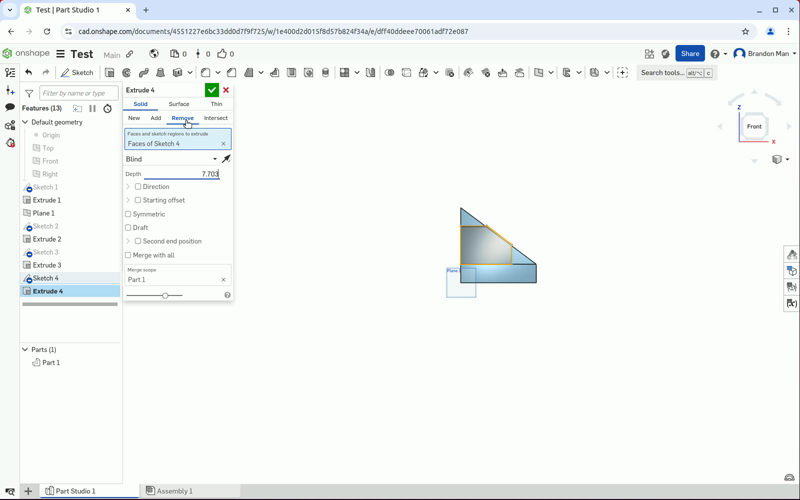
key(tab, 6)
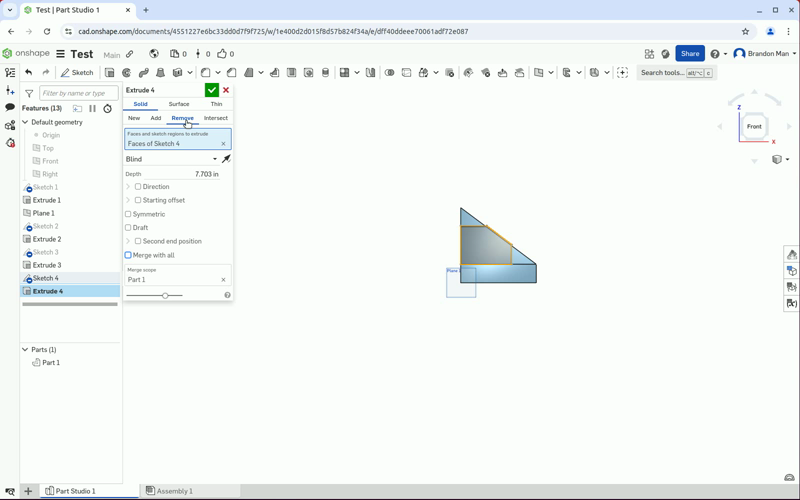
key(space)
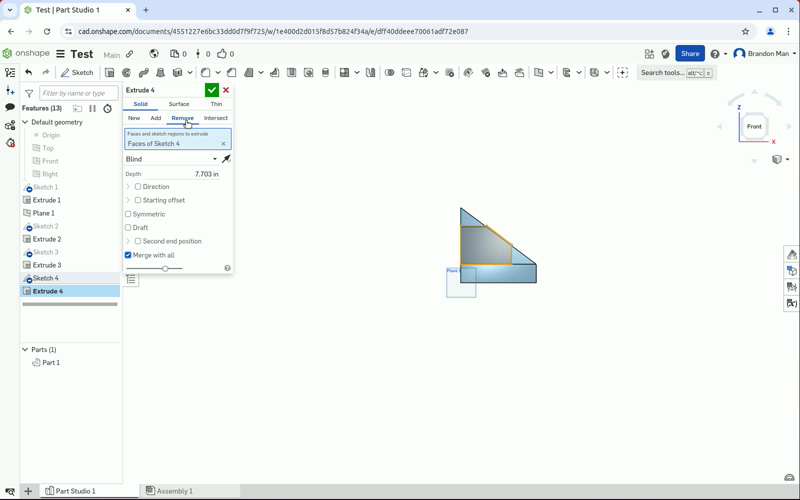
key(enter)
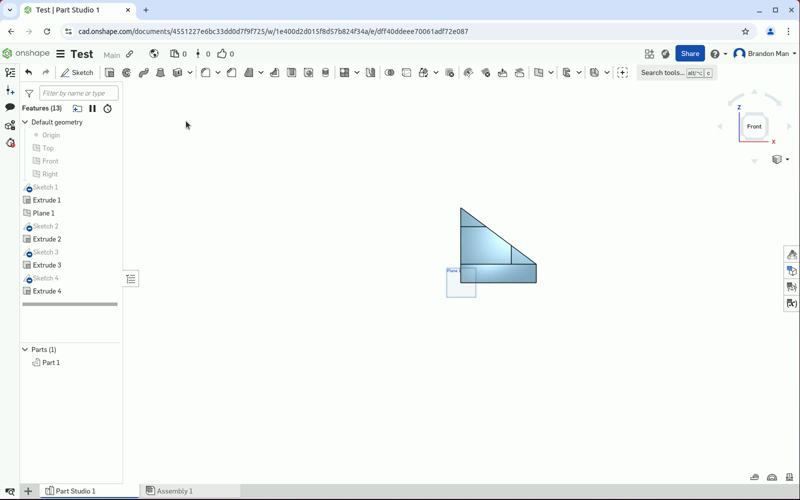
key(shift+h)
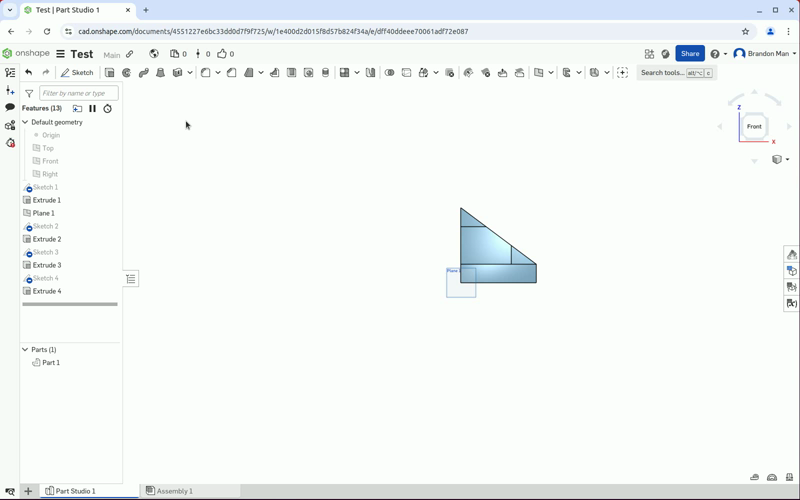
key(shift+h)
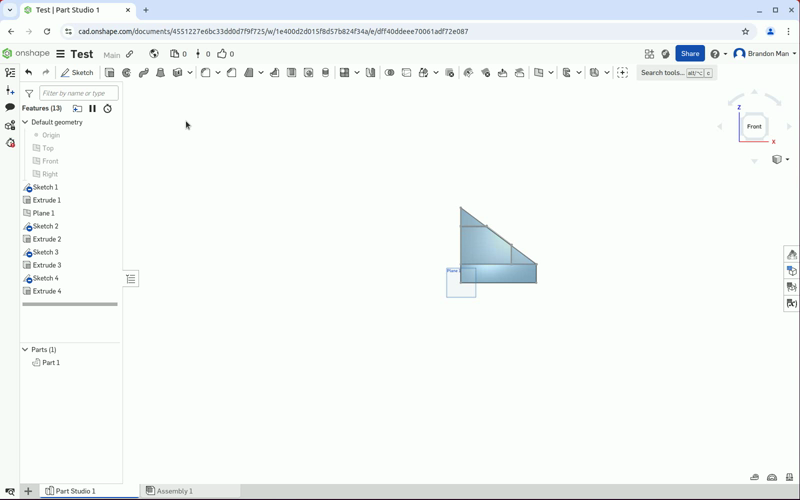
key(shift+7)
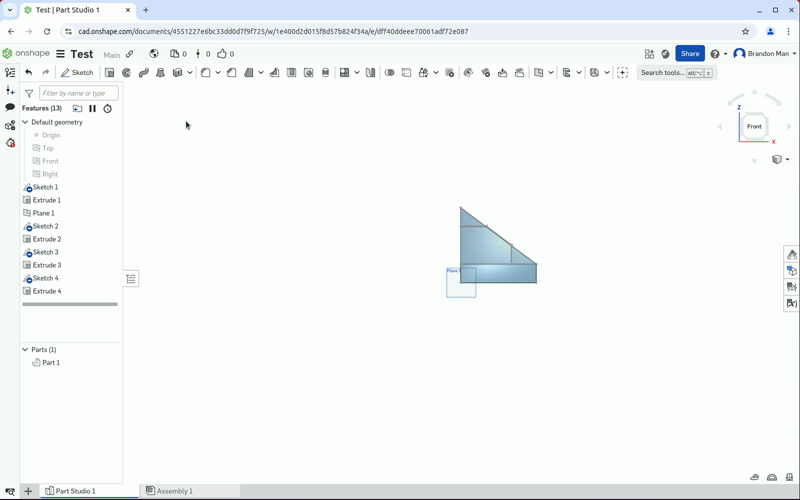
key(left, 2)
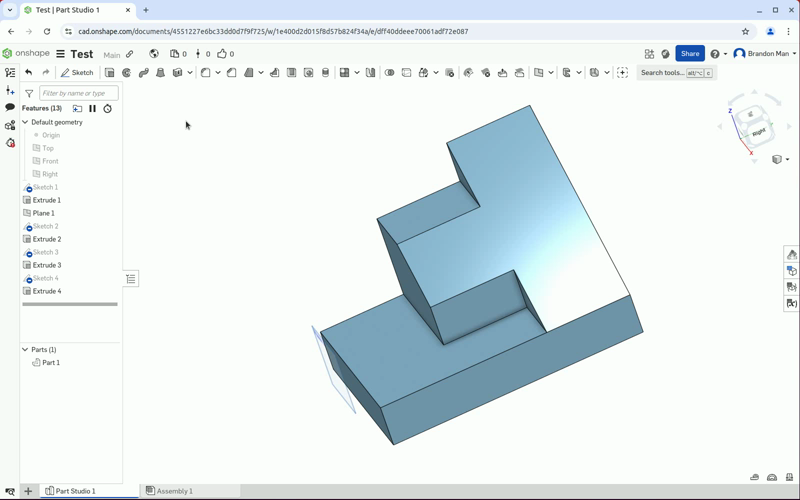
key(down, 2)
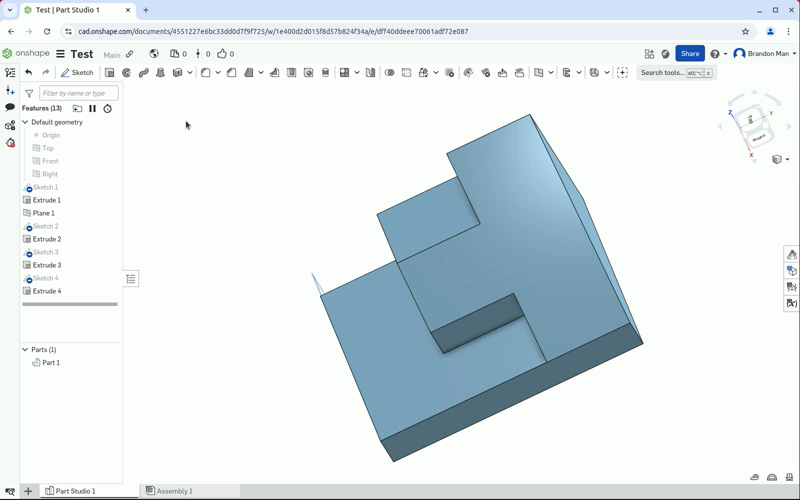
key(up, 2)
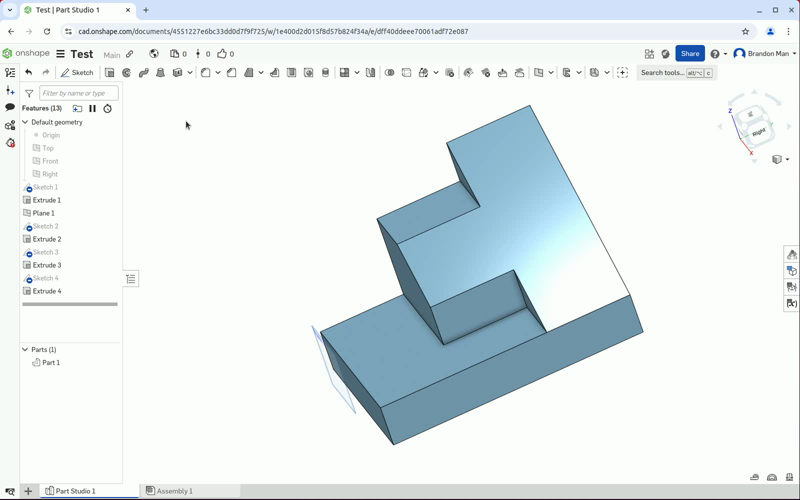
key(right, 2)
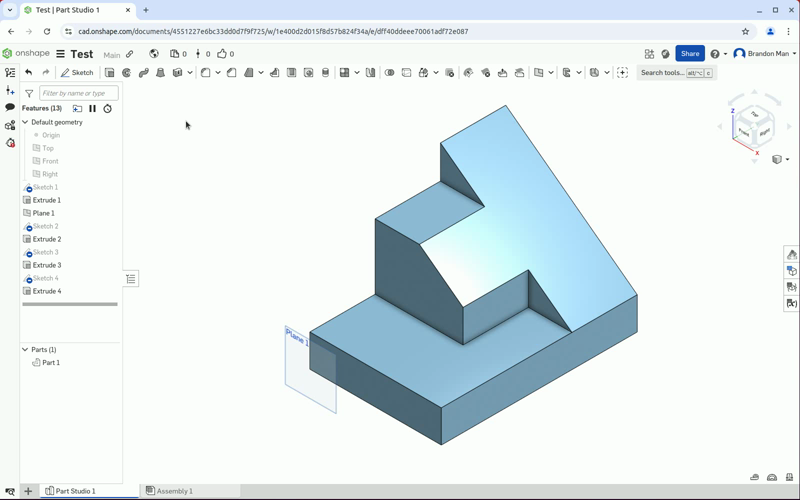
mouse_move(73, 189)
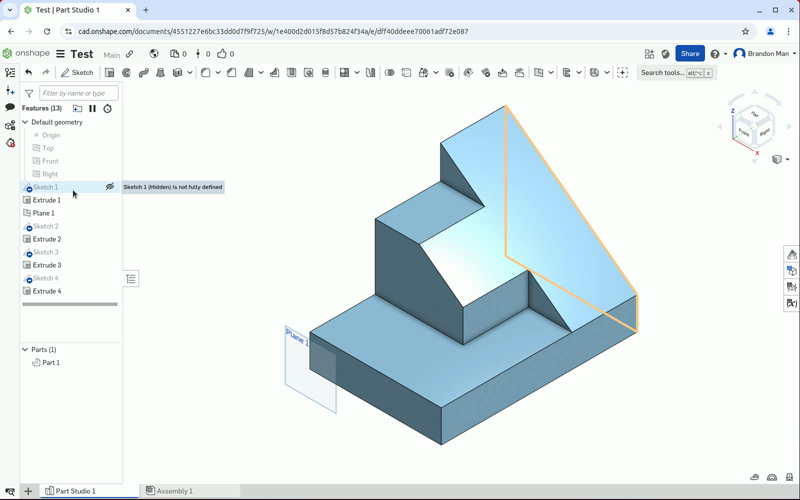
click(73, 189)